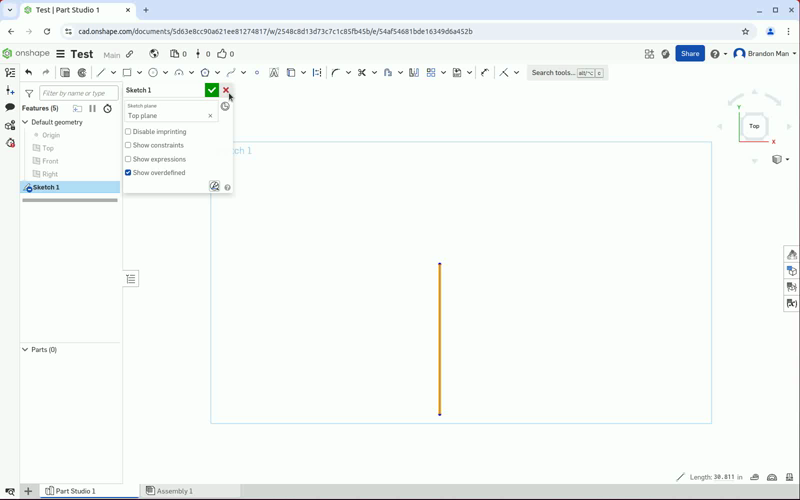
key(shift+h)
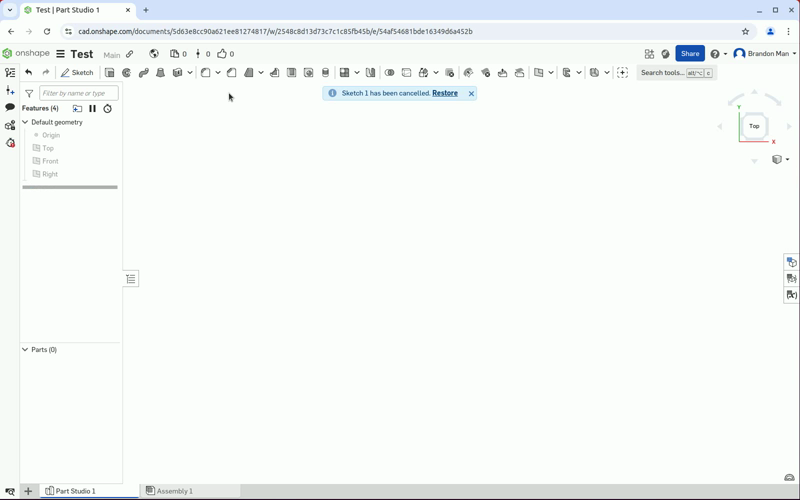
mouse_move(73, 352)
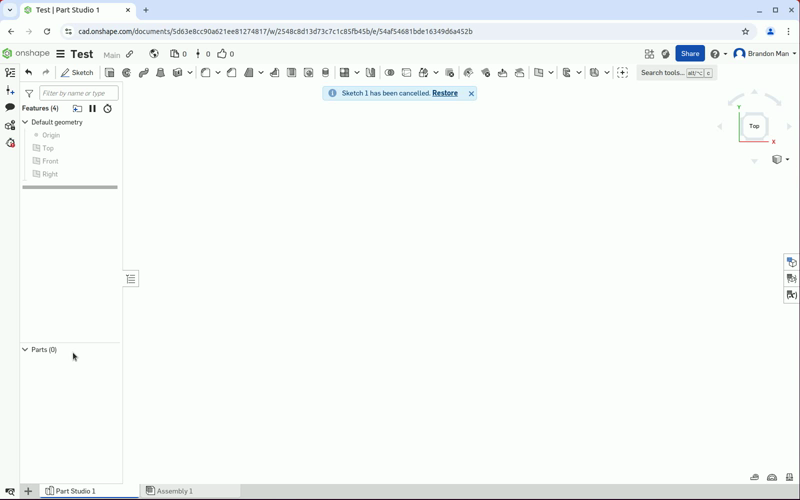
key(y)
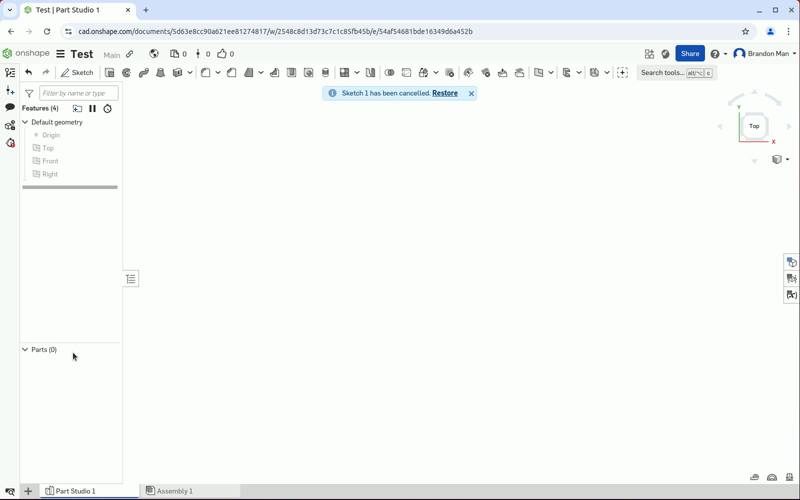
key(shift+p)
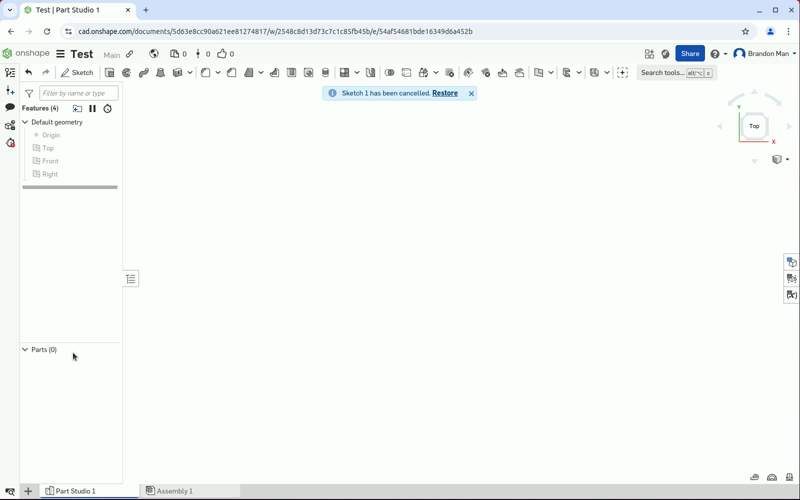
key(space)
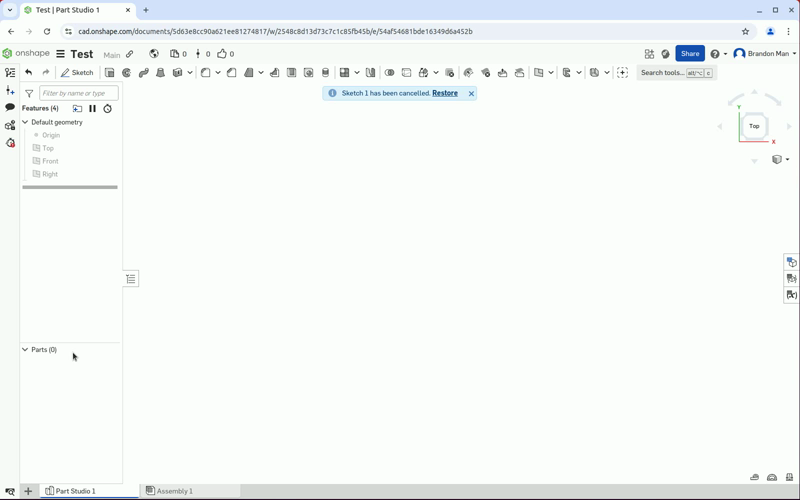
key_down(shift)
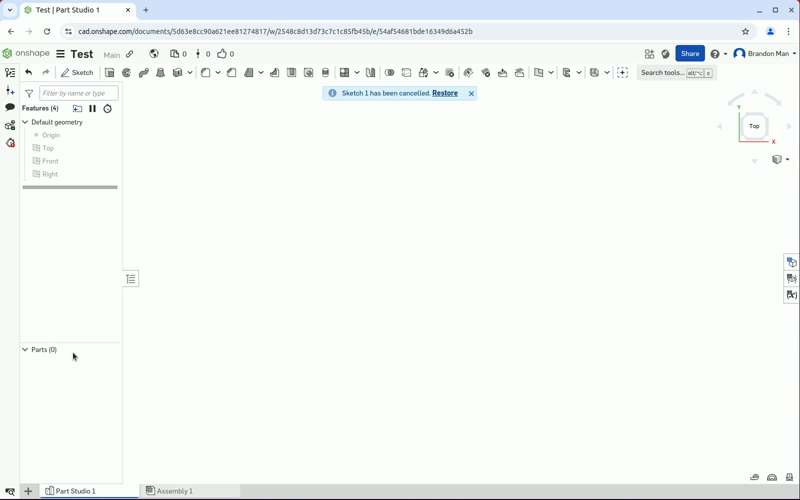
key(up)
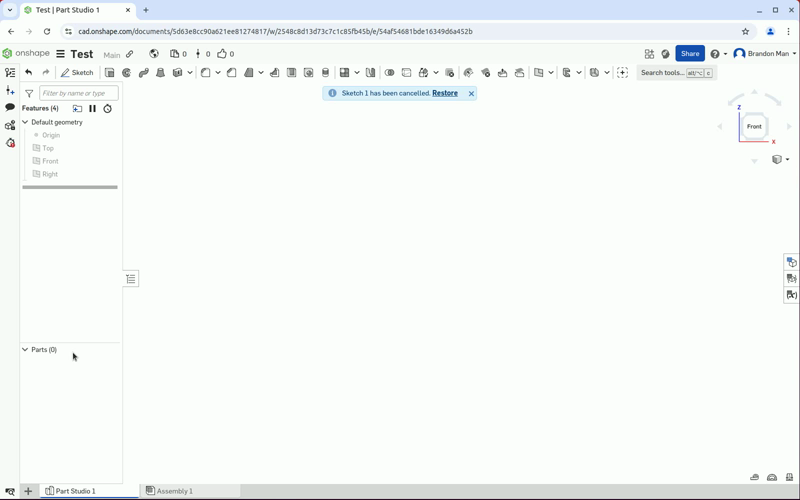
key_up(shift)
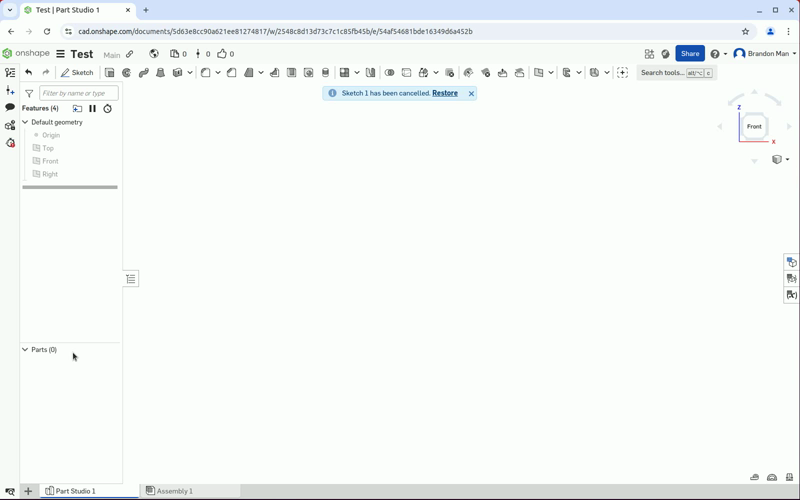
mouse_move(73, 352)
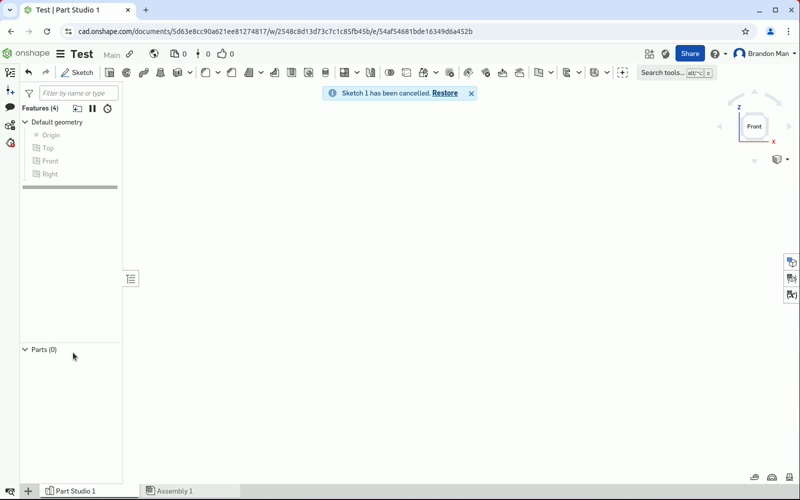
key(shift+y)
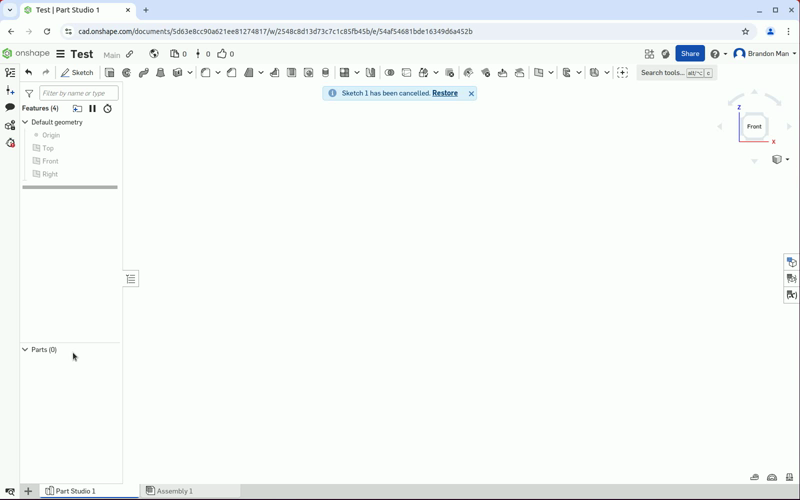
key(shift+s)
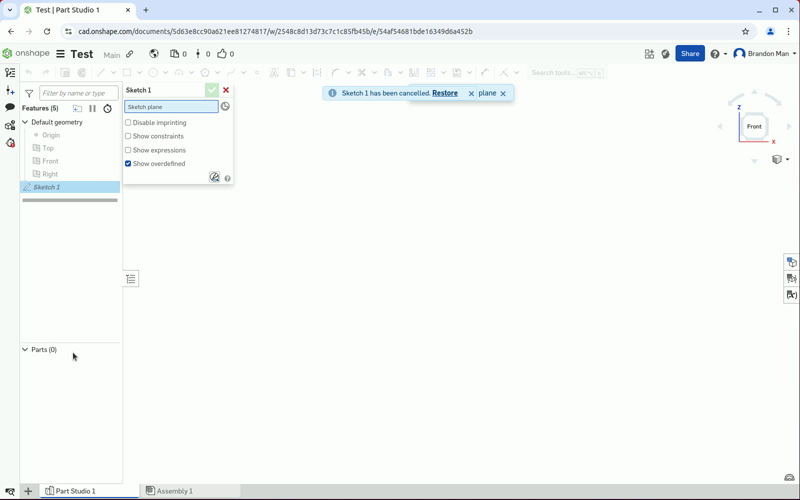
mouse_move(73, 163)
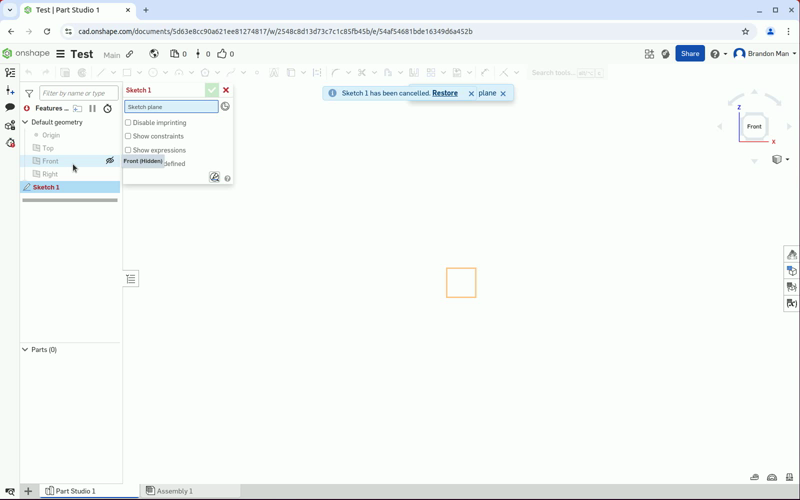
click(73, 163)
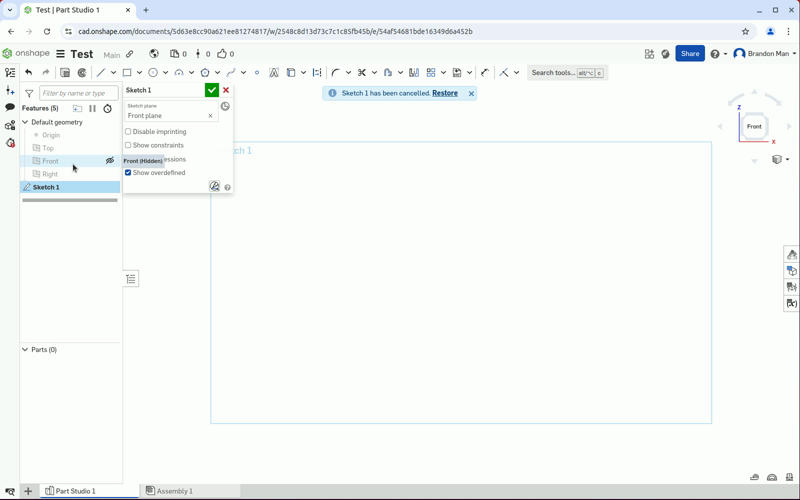
mouse_move(73, 352)
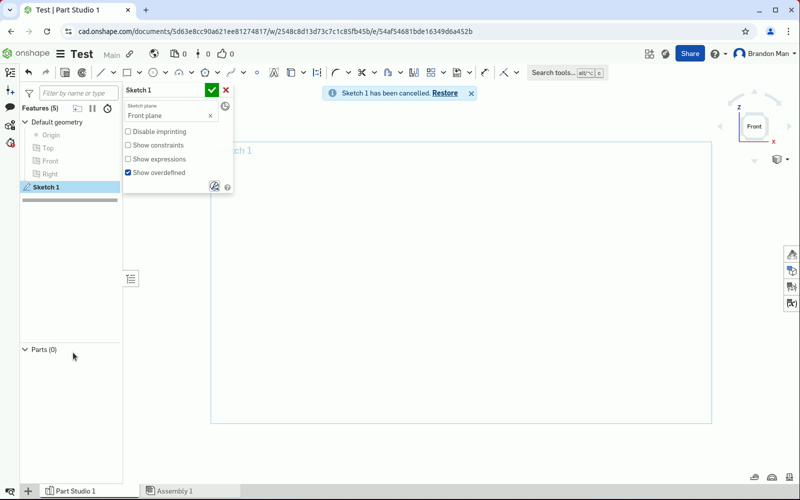
key(y)
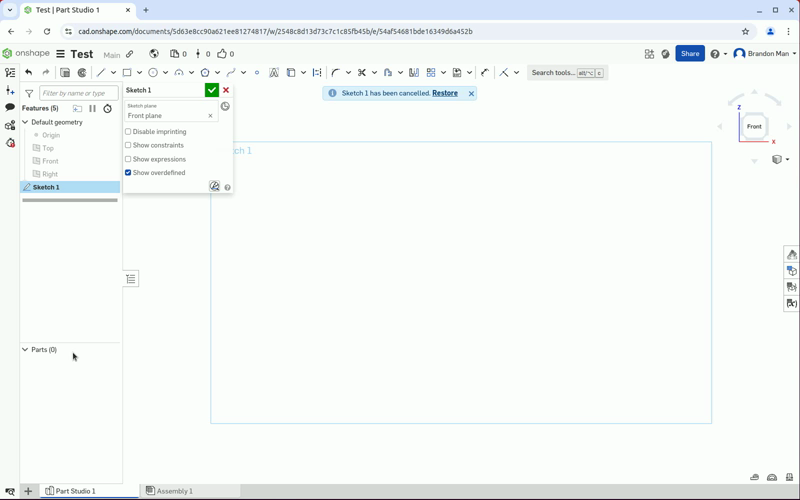
key(l)
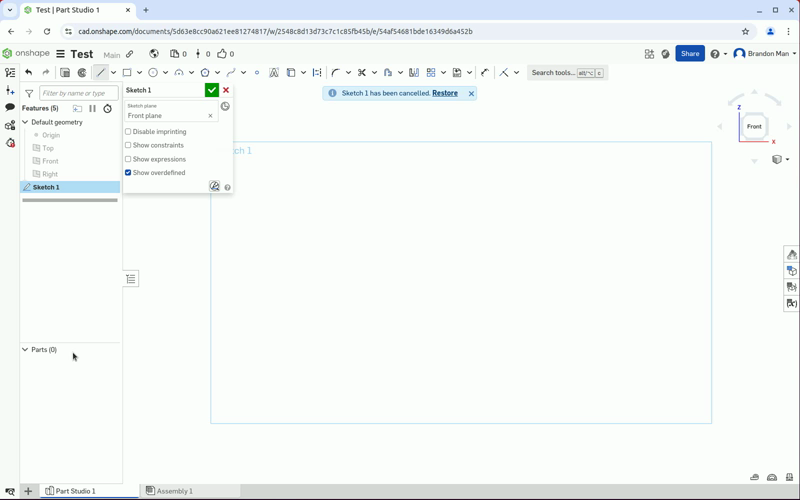
key_down(shift)
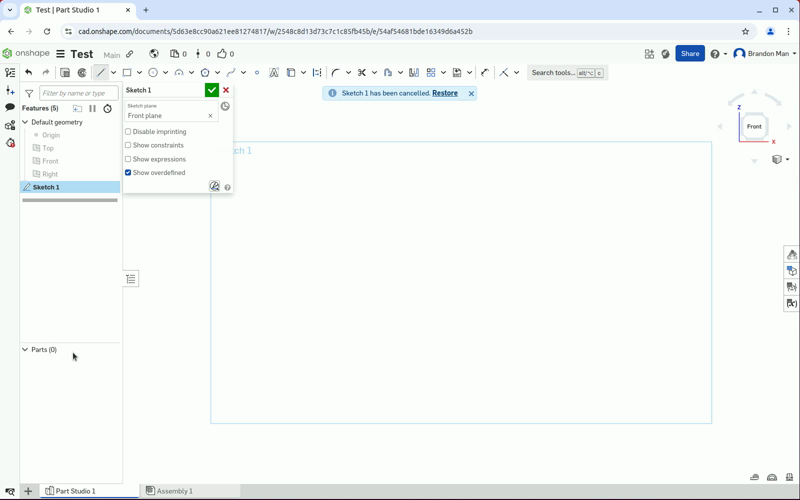
mouse_move(460, 282)
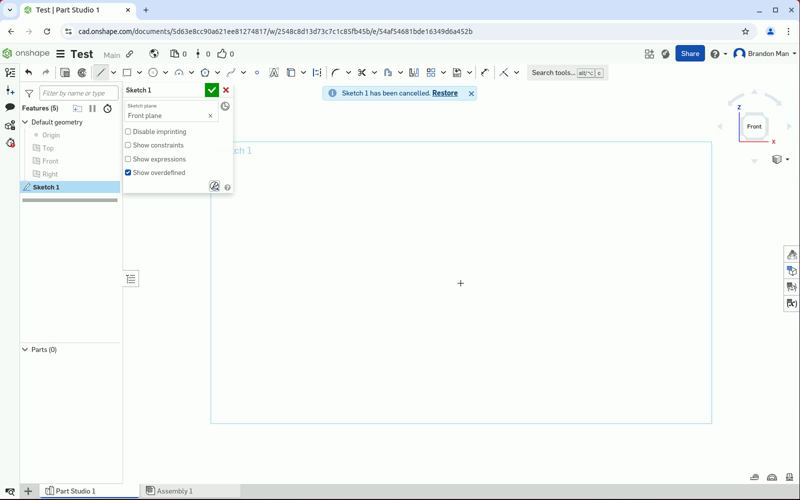
click(460, 282)
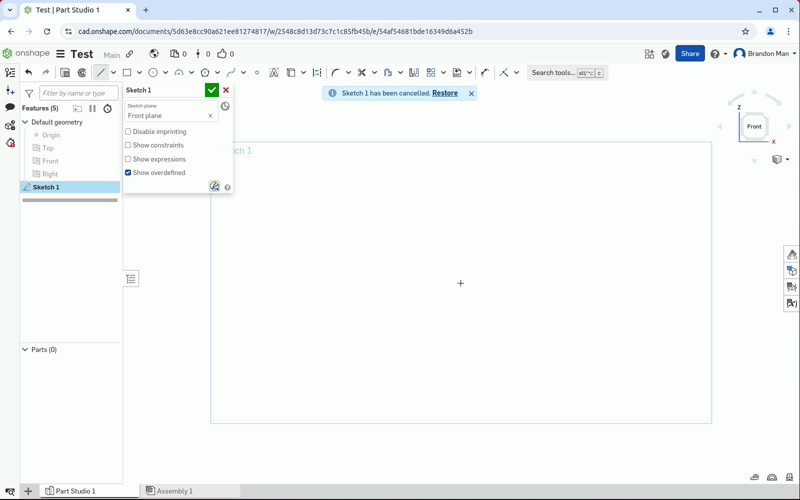
key_up(shift)
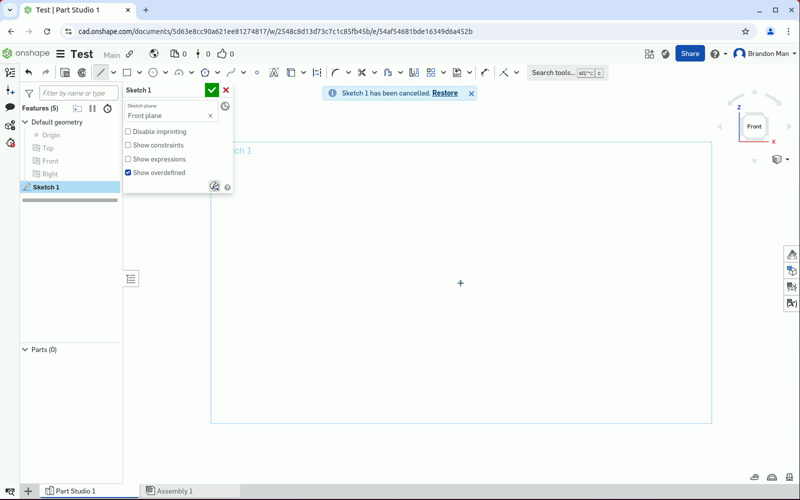
key_down(shift)
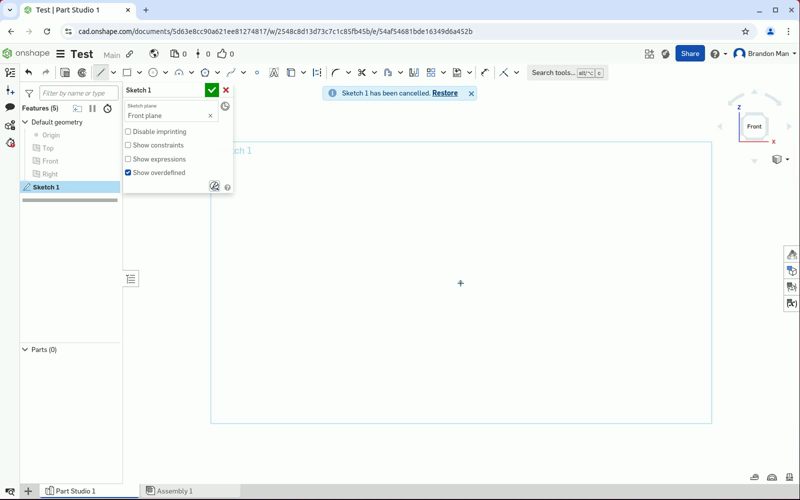
mouse_move(490, 282)
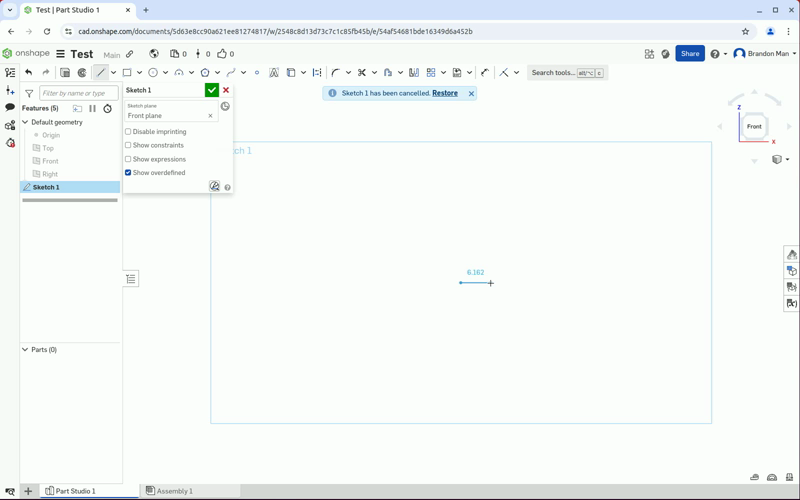
mouse_move(519, 282)
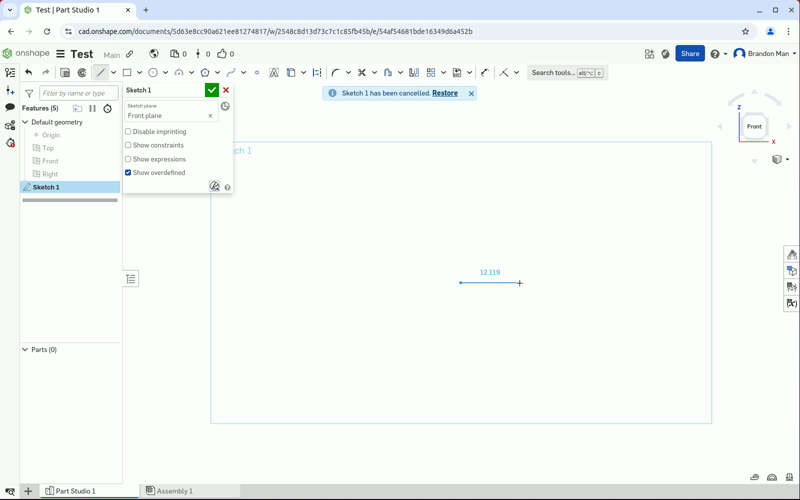
click(519, 282)
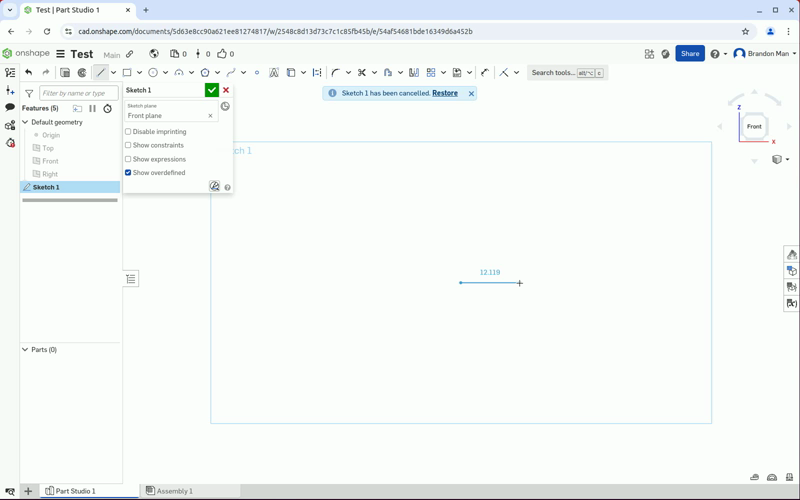
key_up(shift)
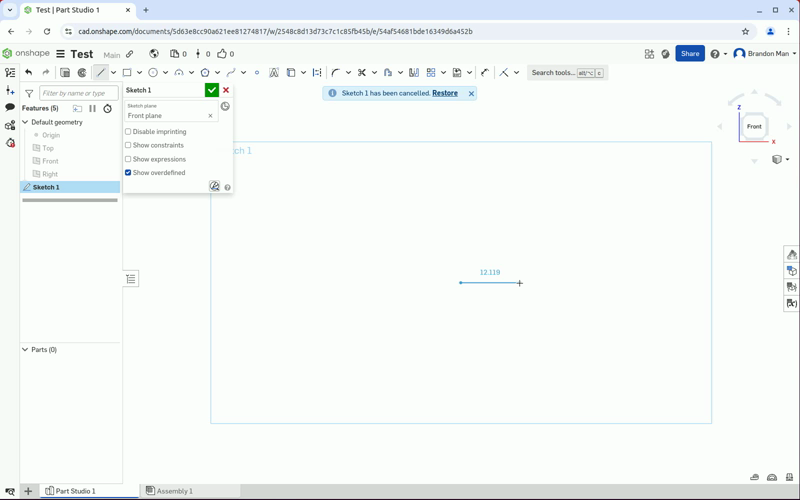
key_down(shift)
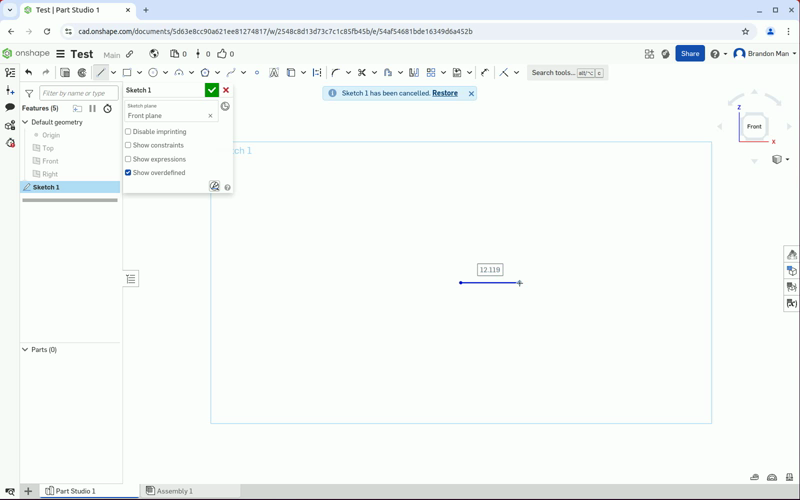
mouse_move(519, 170)
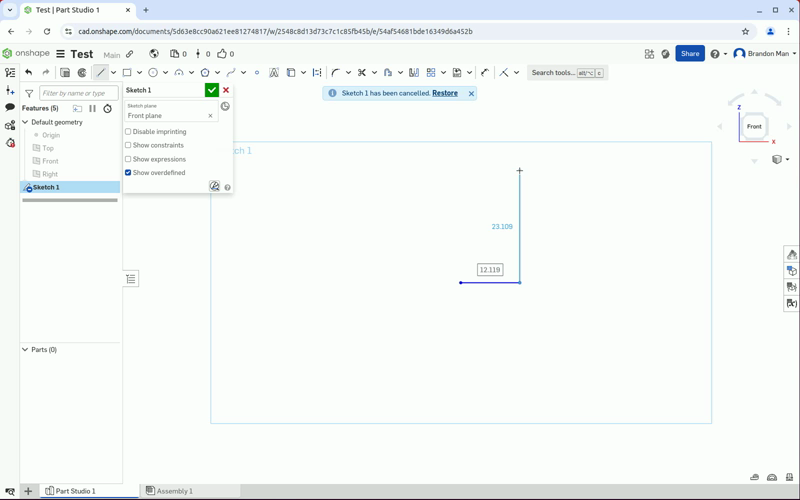
click(519, 170)
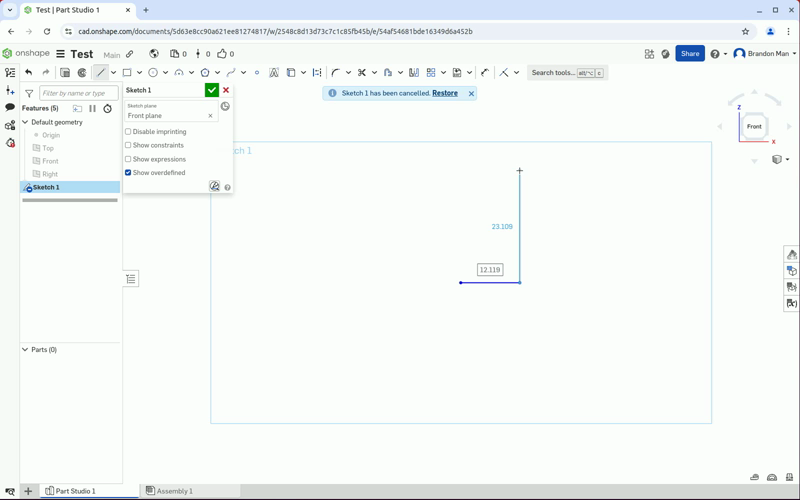
key_up(shift)
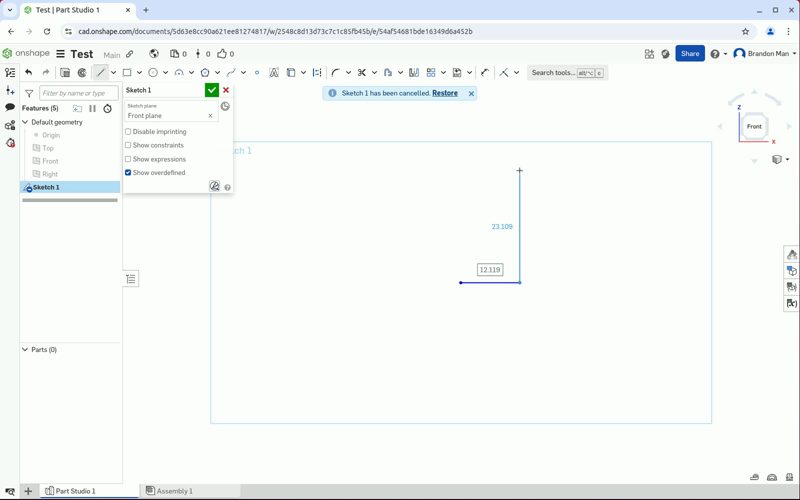
key_down(shift)
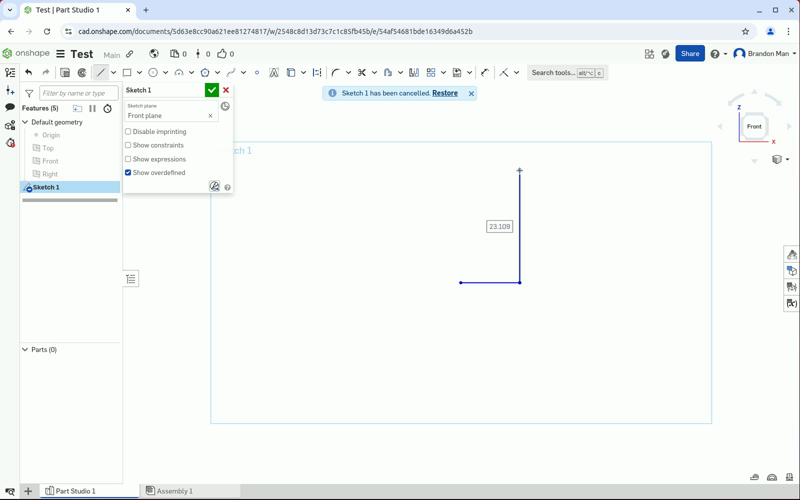
mouse_move(549, 170)
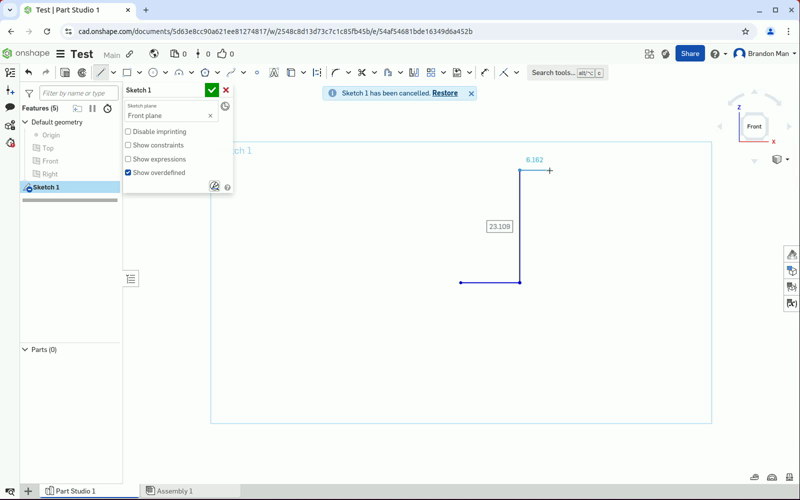
mouse_move(460, 170)
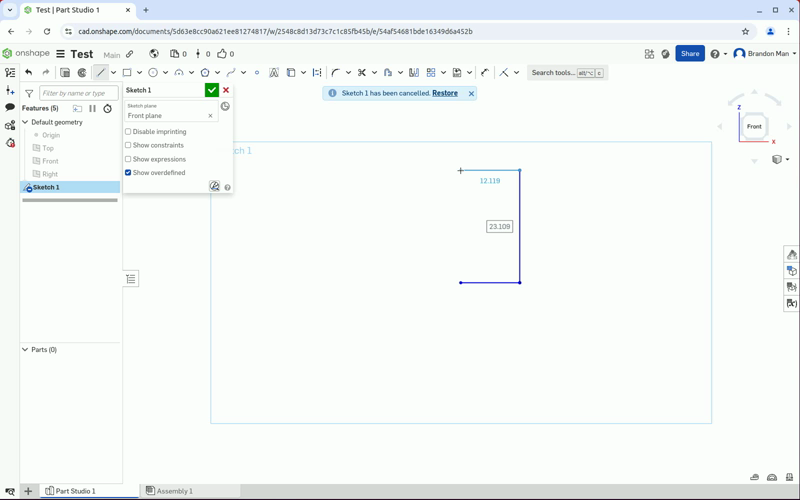
click(460, 170)
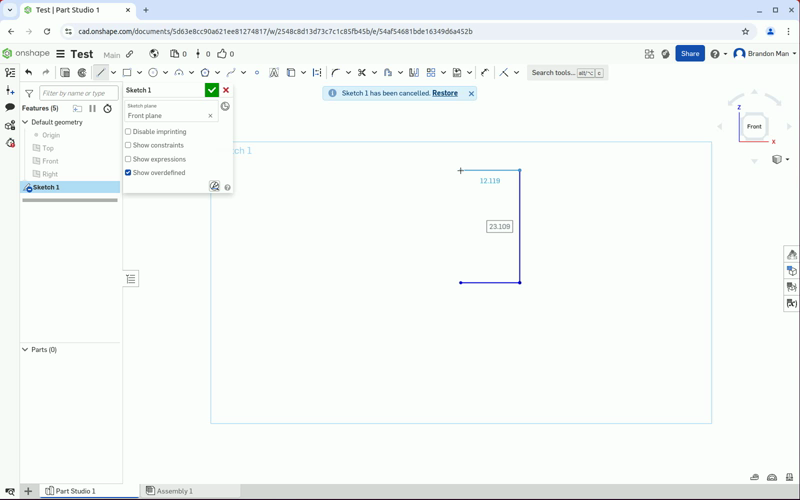
key_up(shift)
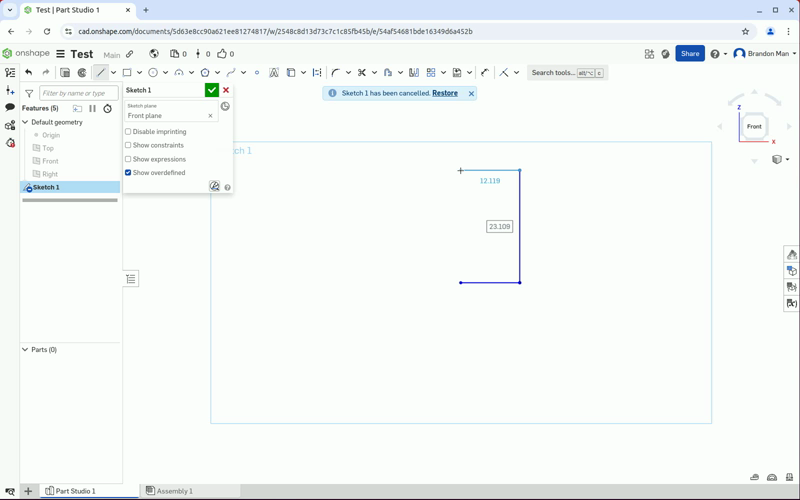
key_down(shift)
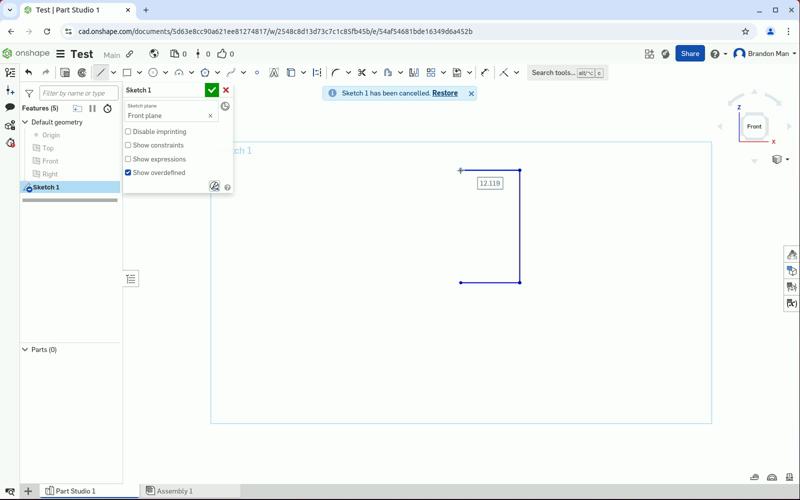
mouse_move(460, 282)
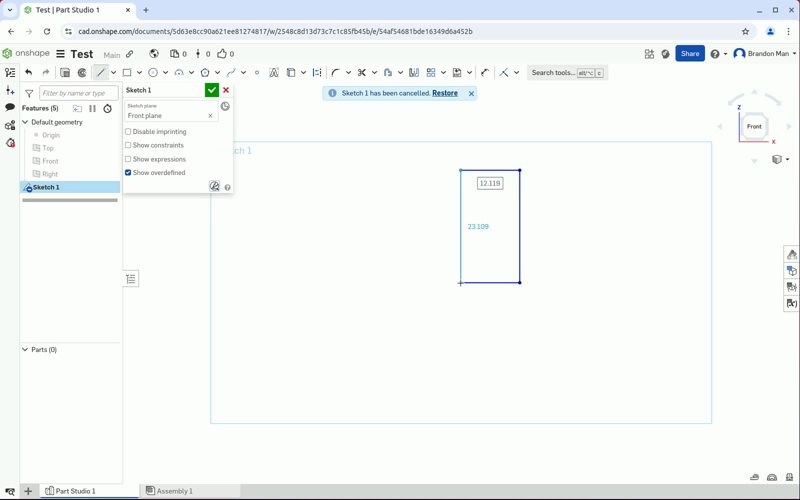
key_up(shift)
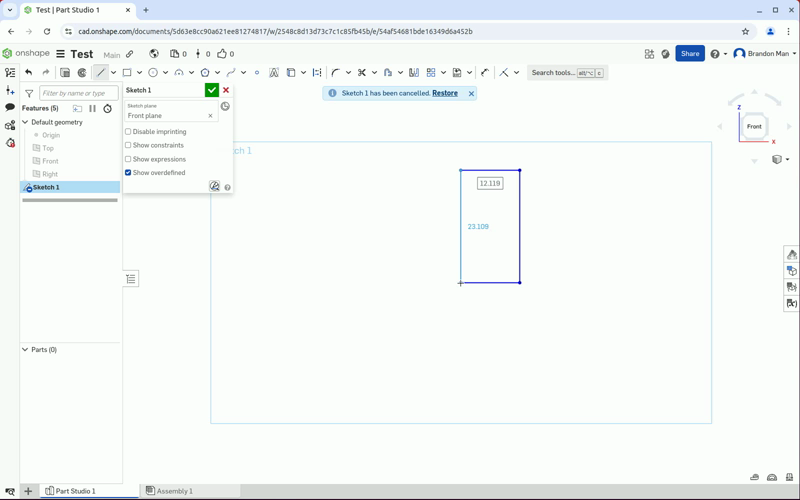
click(460, 282)
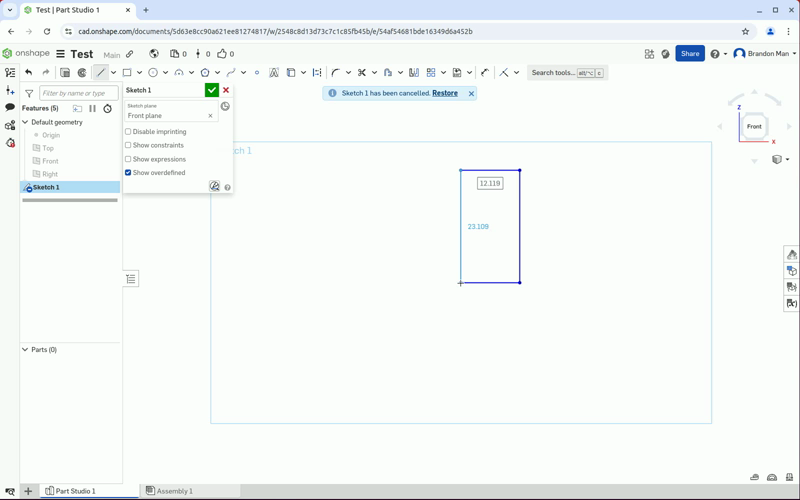
key(esc)
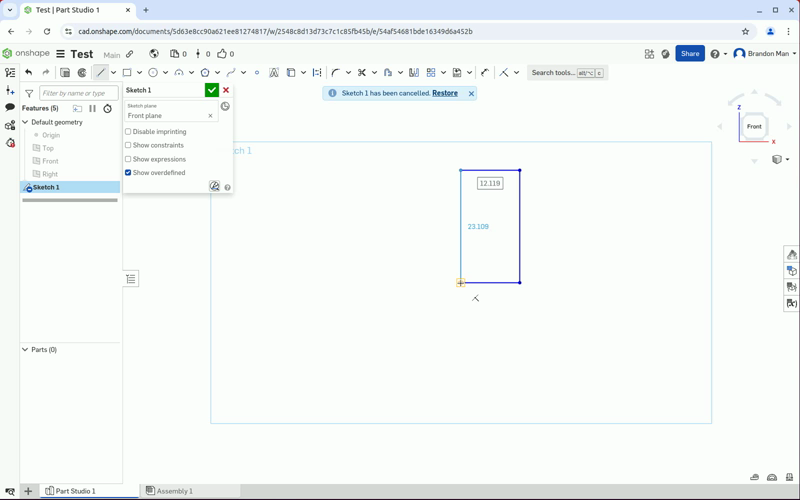
mouse_move(474, 198)
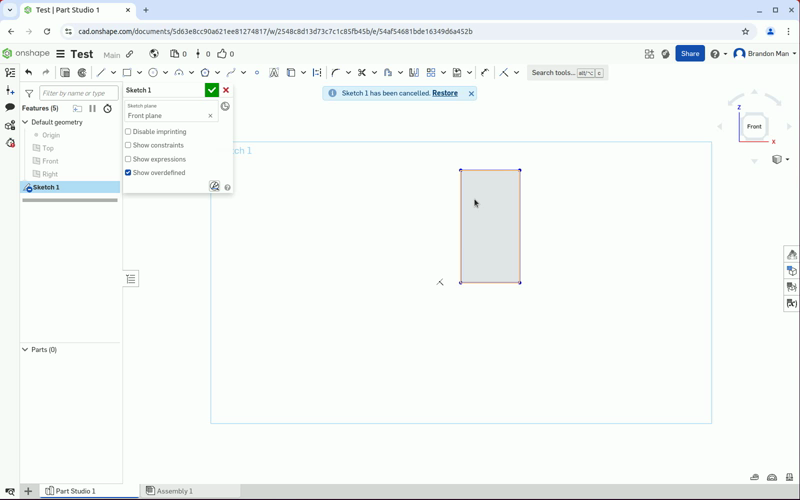
click(474, 198)
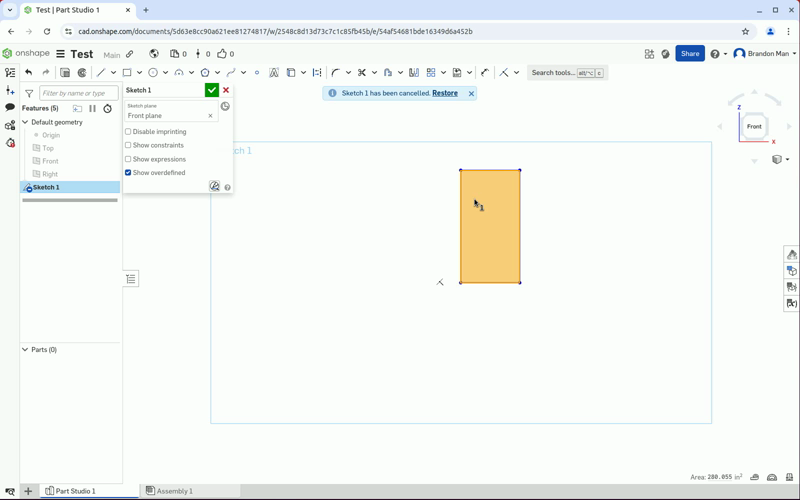
mouse_move(73, 352)
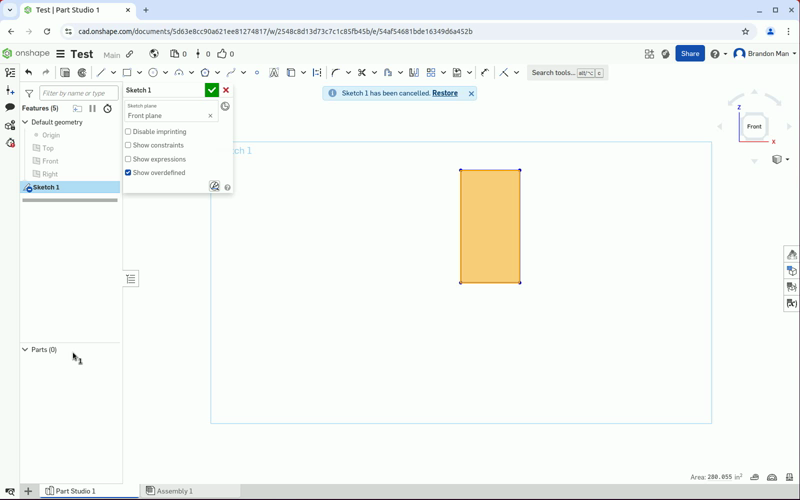
key(shift+y)
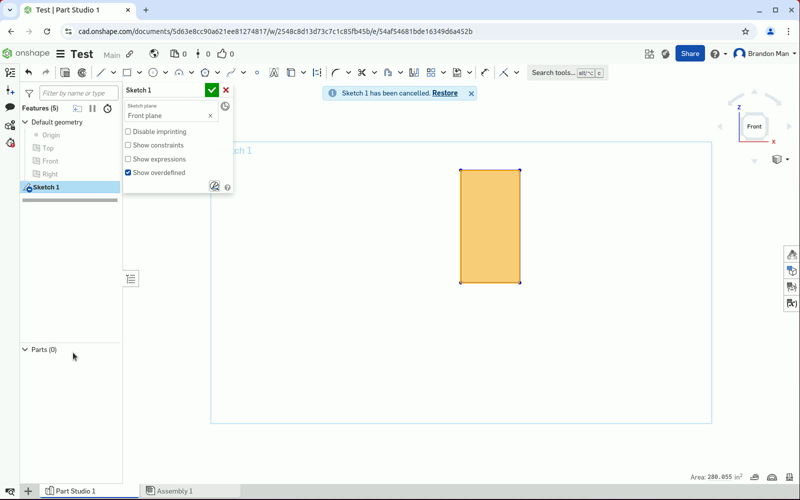
key(shift+e)
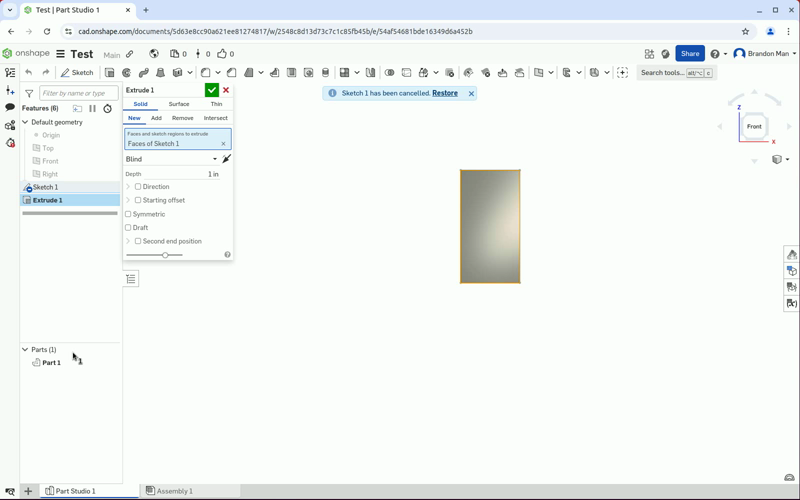
mouse_move(143, 106)
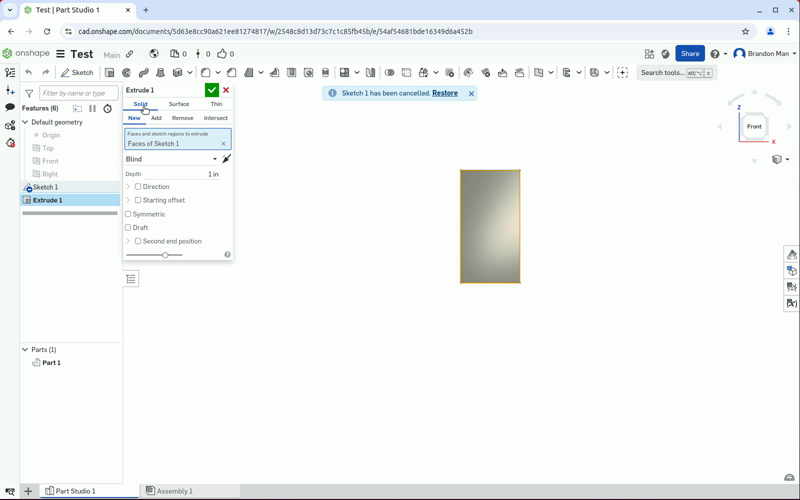
click(143, 106)
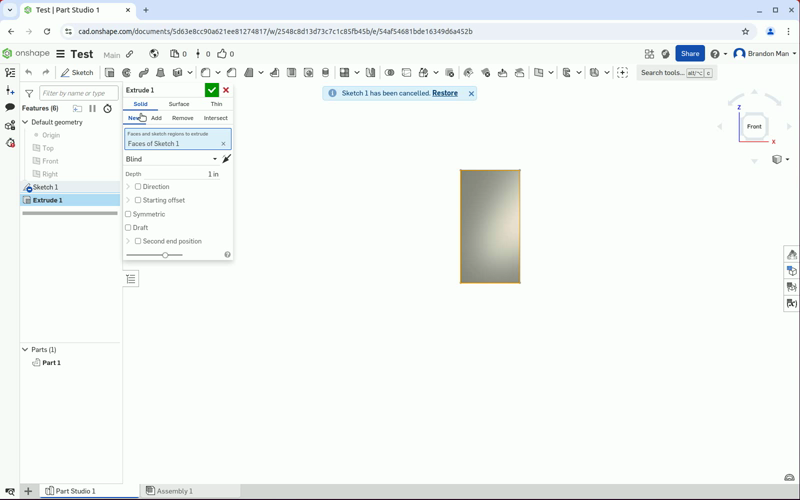
mouse_move(137, 120)
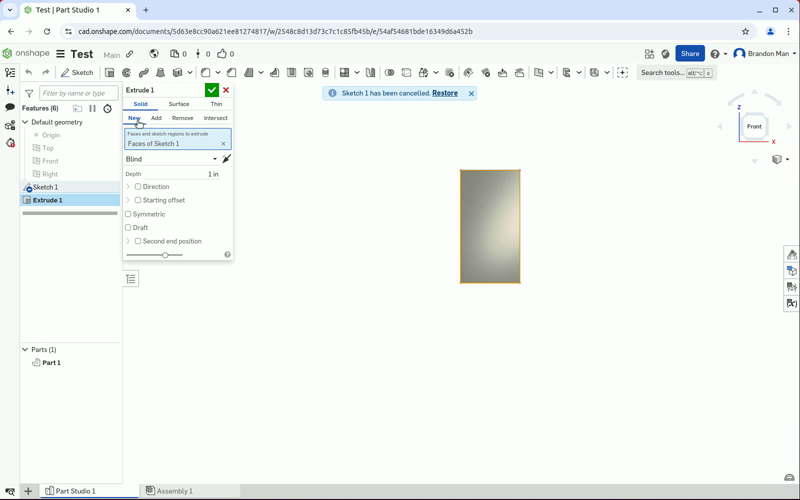
click(137, 120)
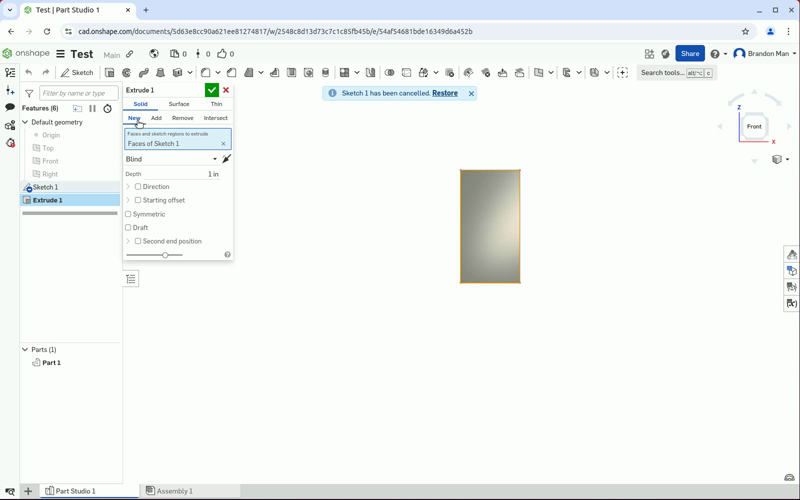
key(tab, 4)
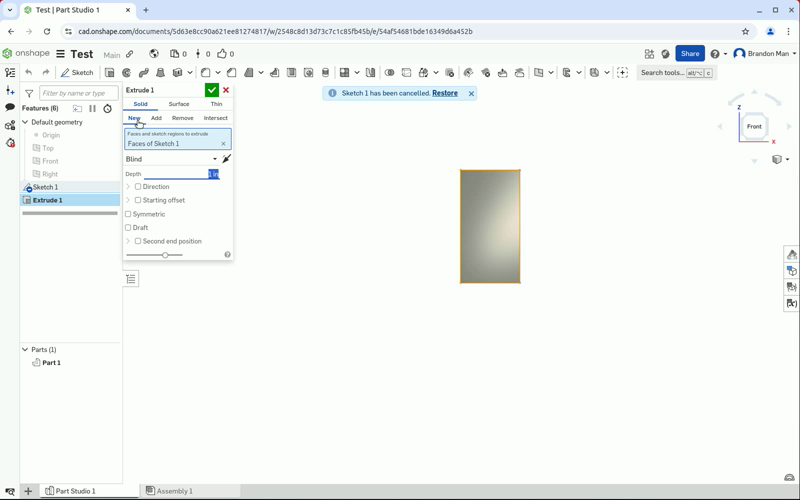
text(7.221)
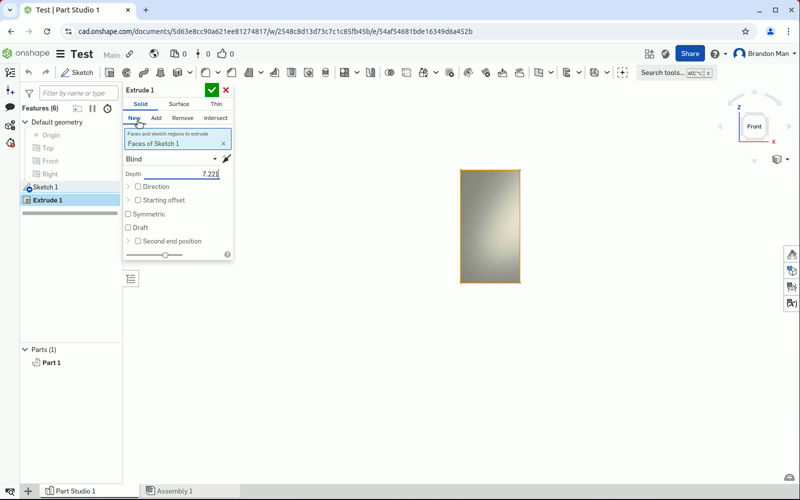
key(enter)
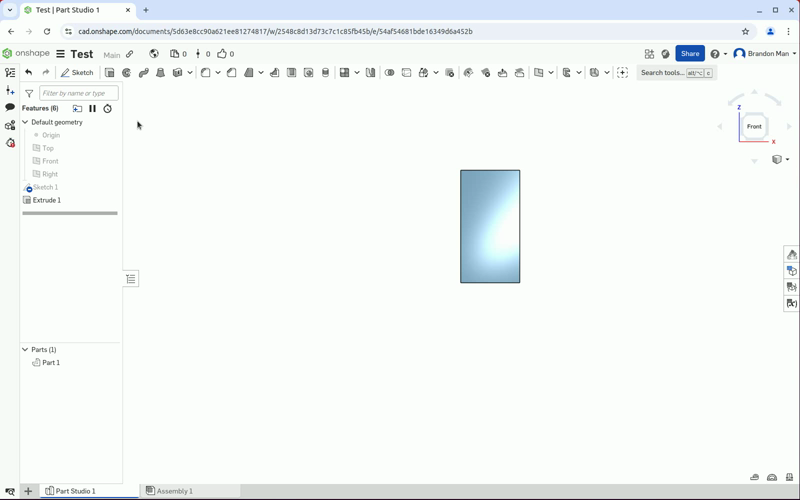
key(shift+h)
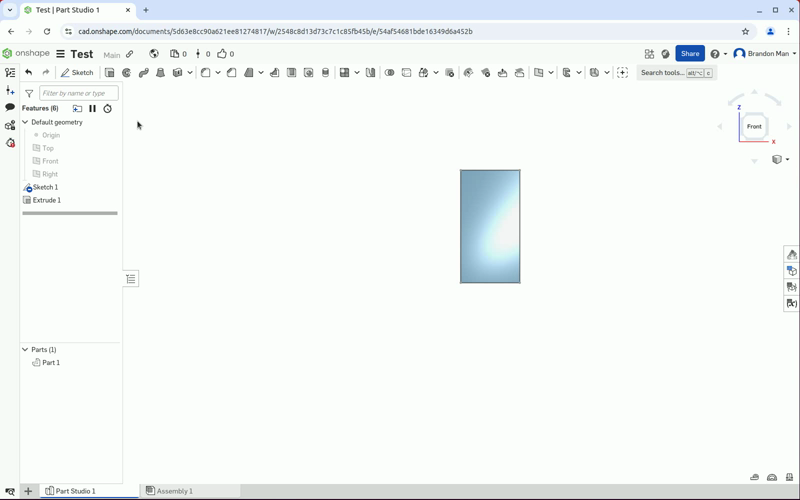
key(shift+h)
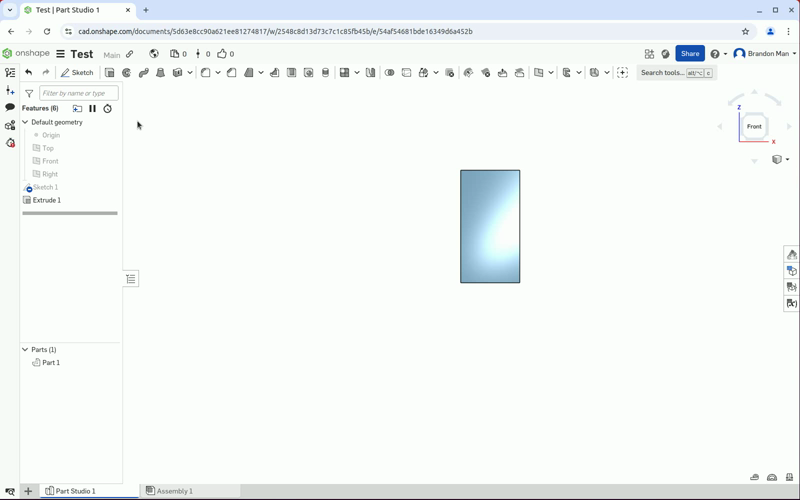
mouse_move(73, 189)
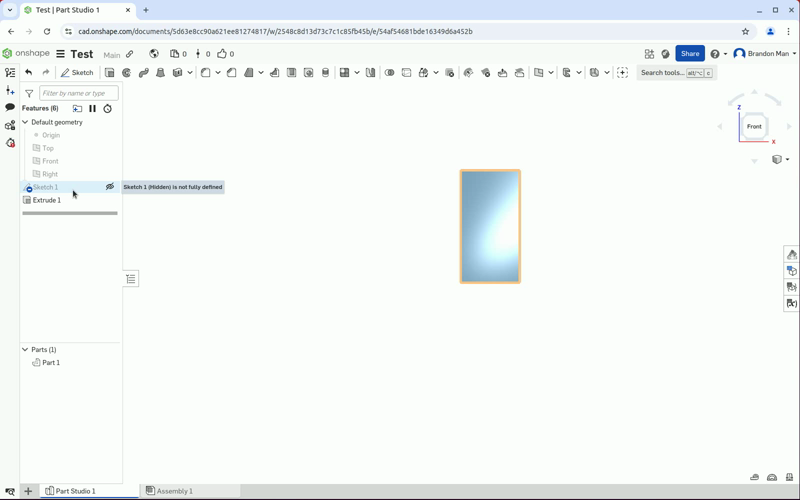
click(73, 189)
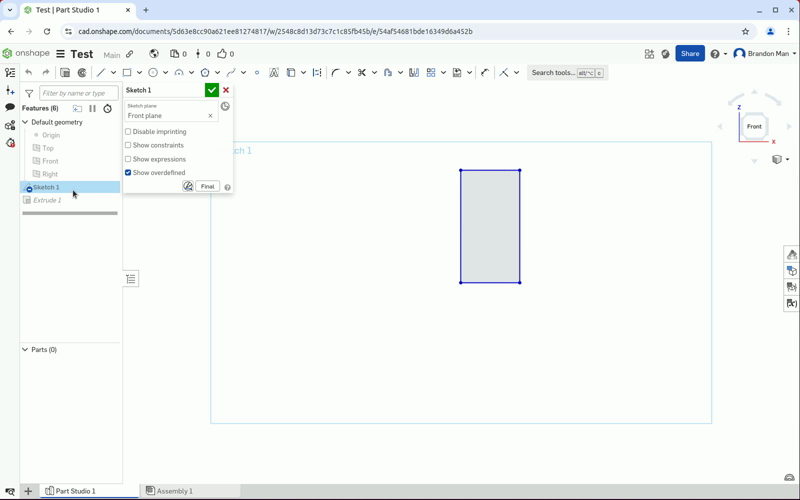
mouse_move(229, 92)
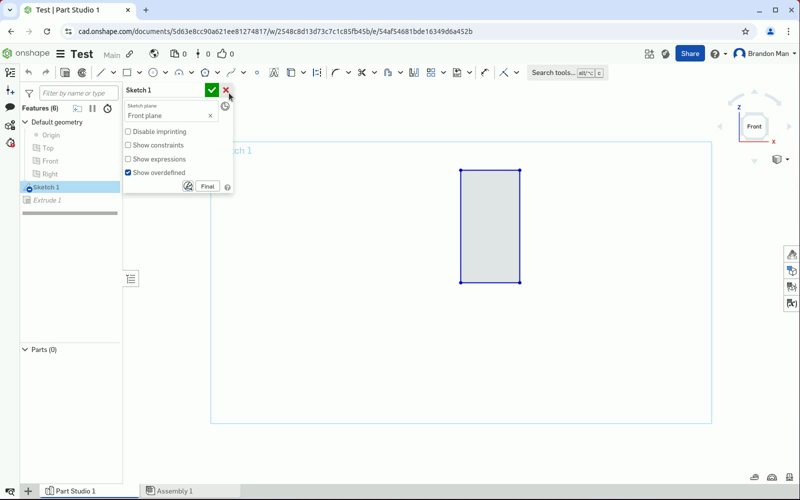
click(229, 92)
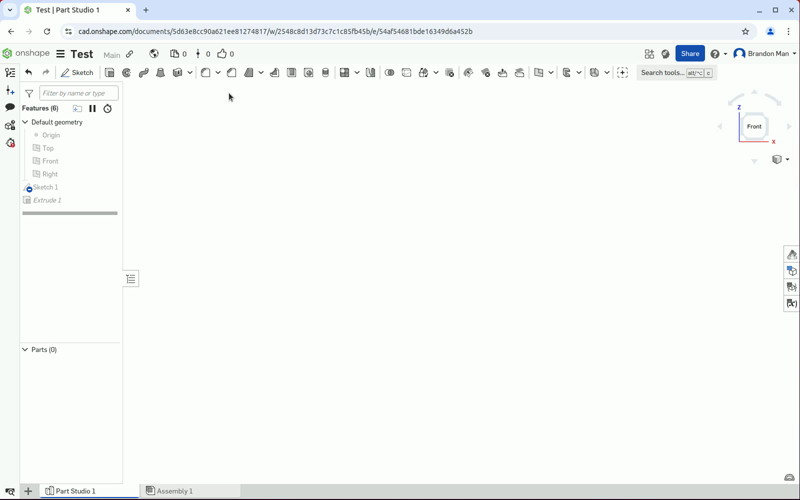
mouse_move(73, 352)
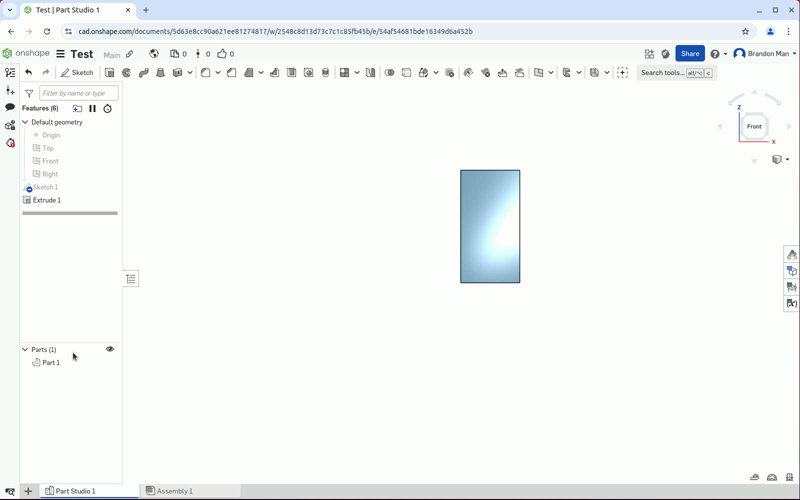
key(y)
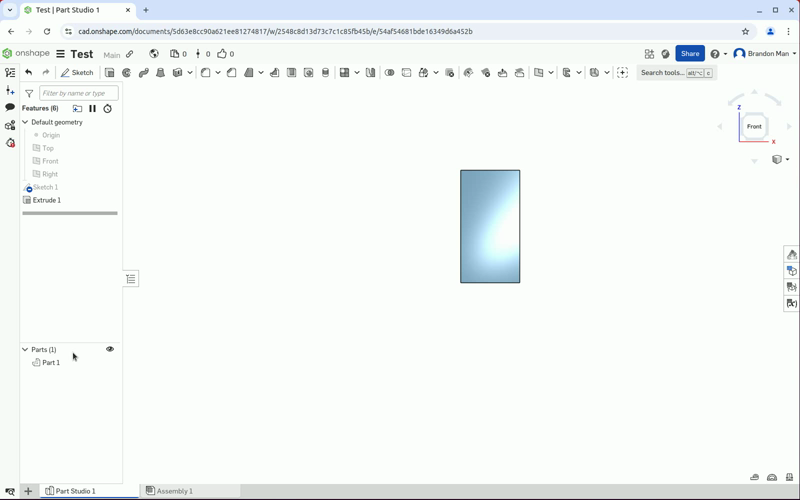
key(shift+p)
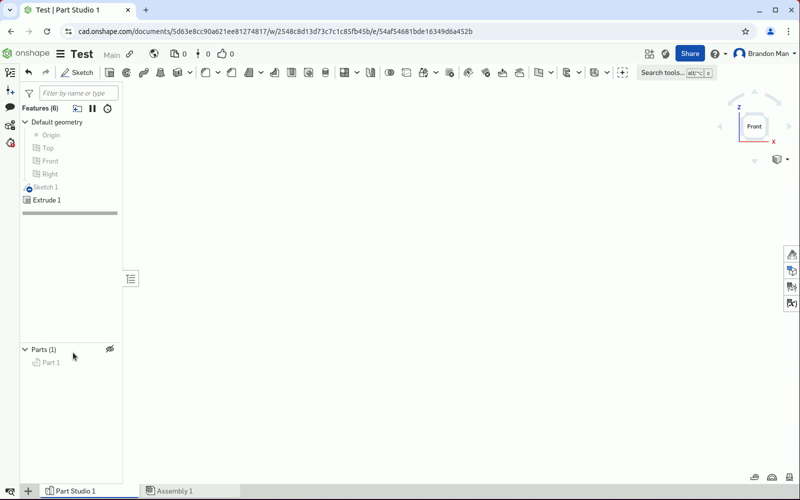
key(space)
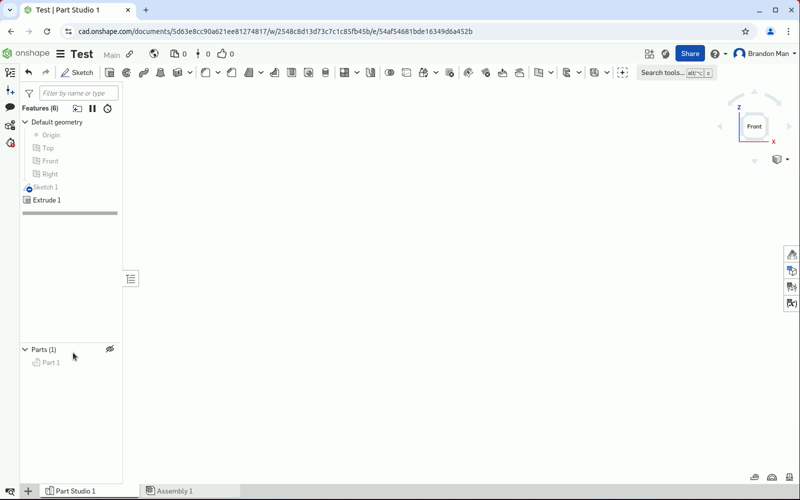
key_down(shift)
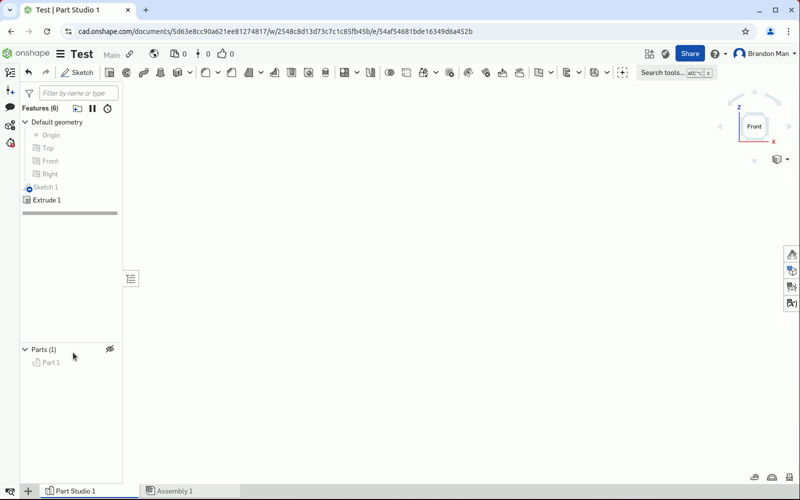
key(left)
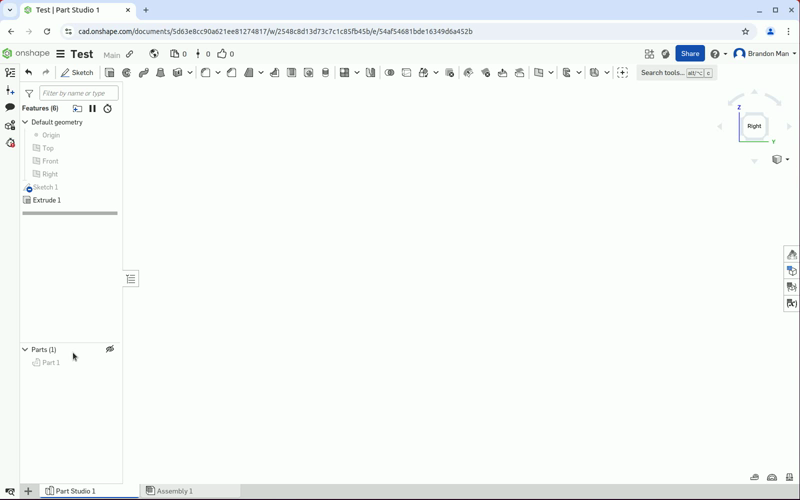
key_up(shift)
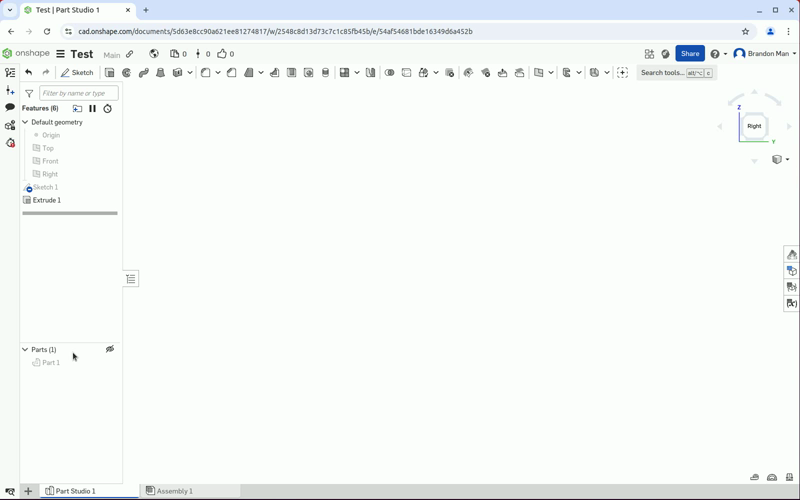
mouse_move(73, 352)
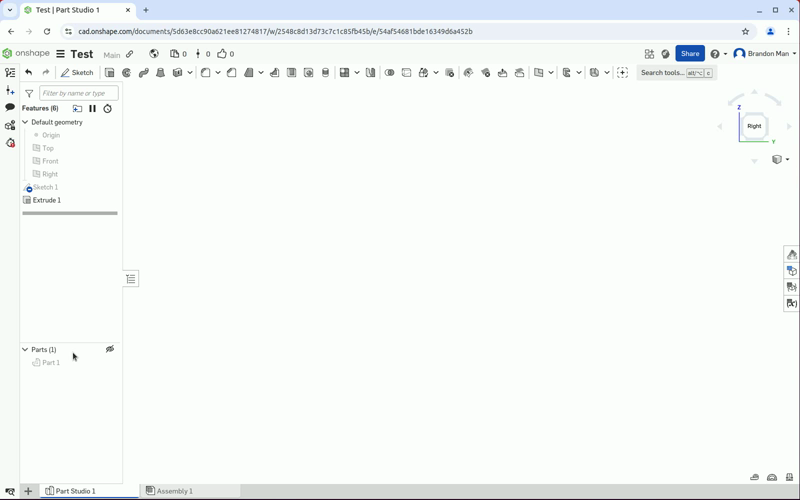
key(shift+y)
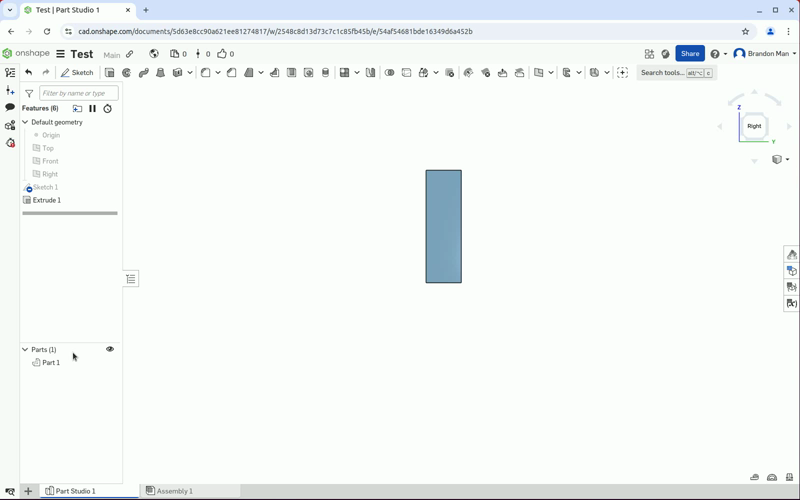
mouse_move(541, 75)
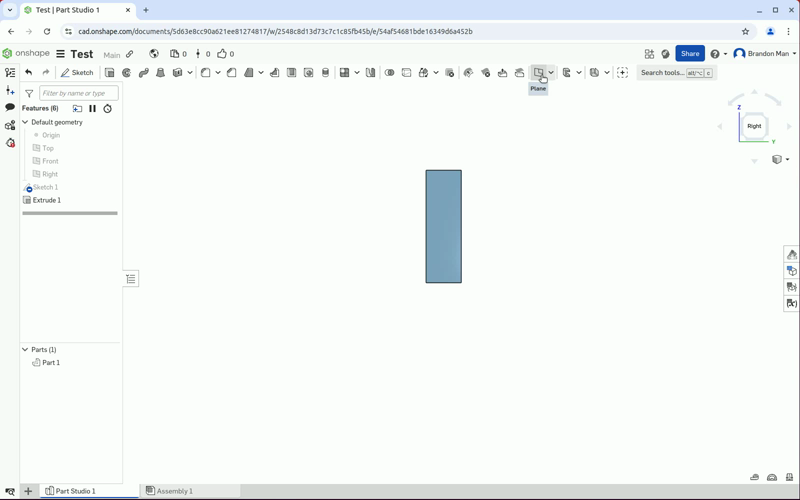
click(541, 75)
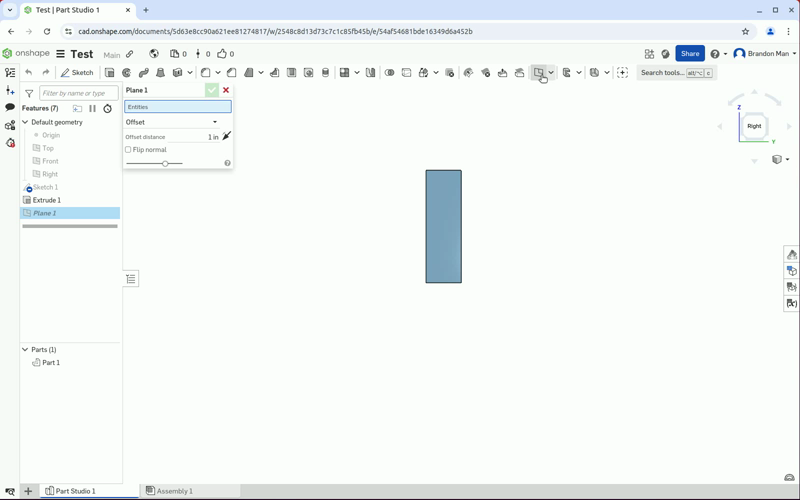
mouse_move(73, 176)
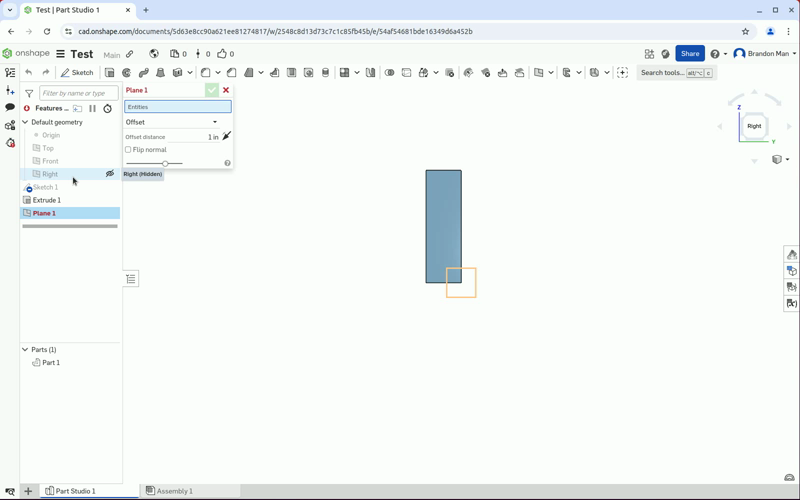
click(73, 176)
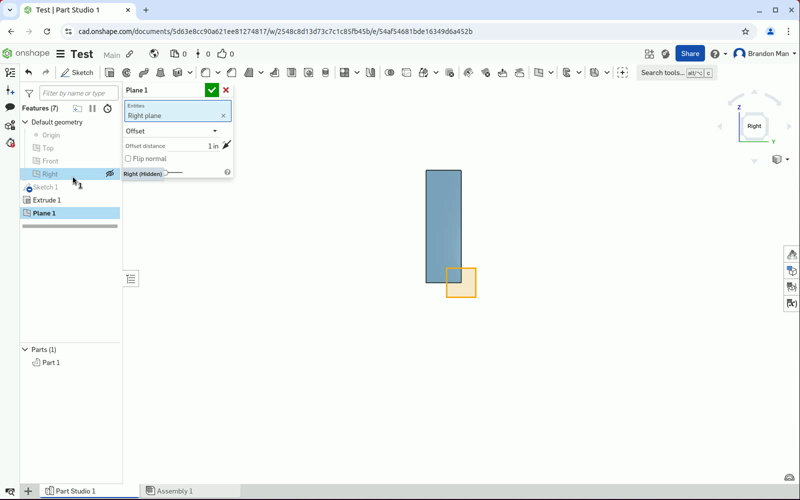
key(tab, 2)
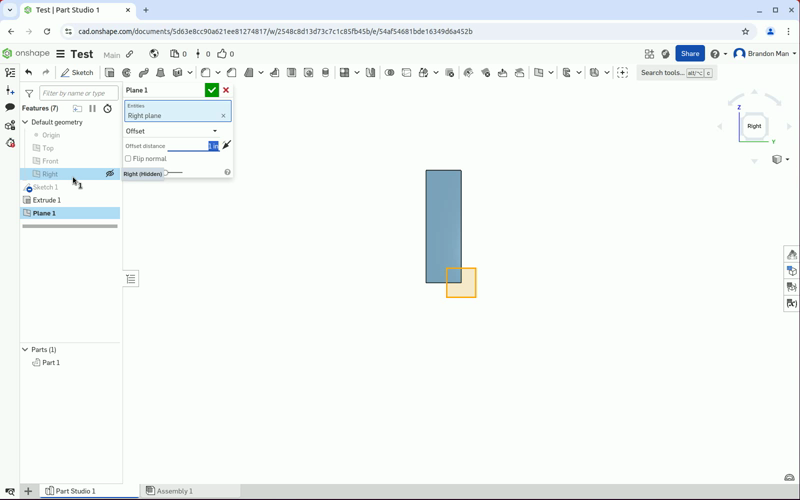
text(12.263)
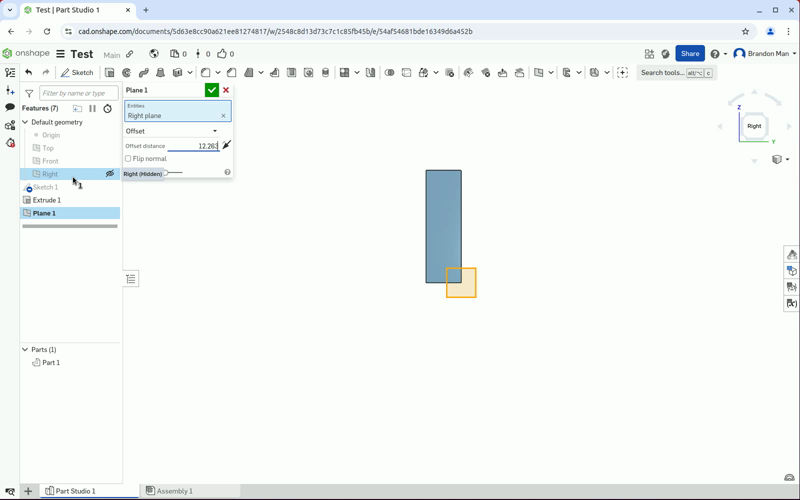
key(enter, 2)
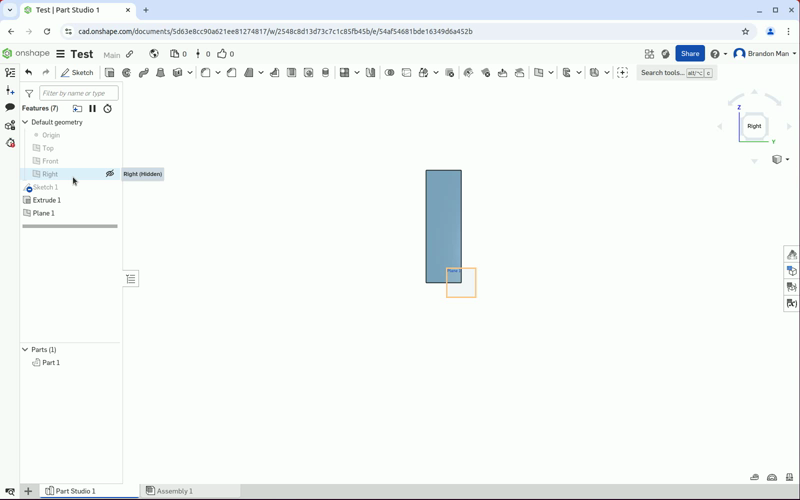
key(shift+s)
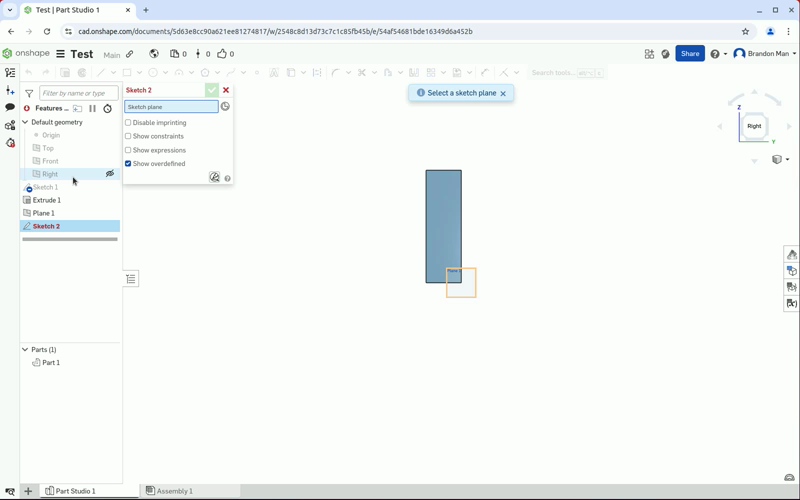
mouse_move(73, 215)
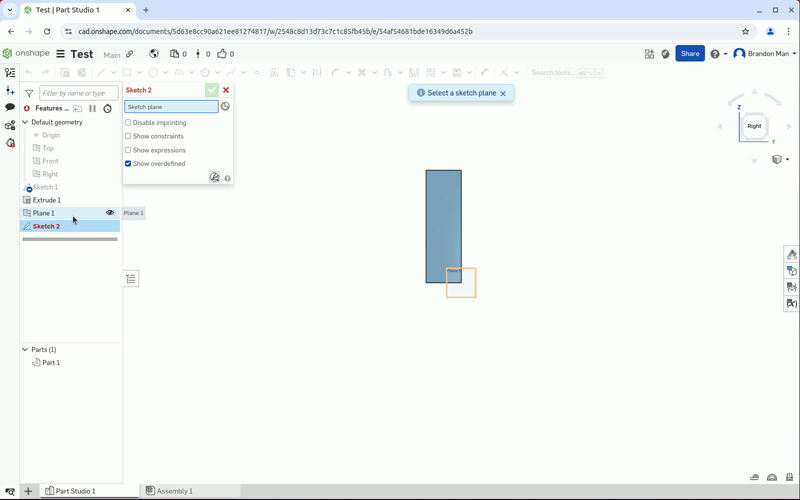
click(73, 215)
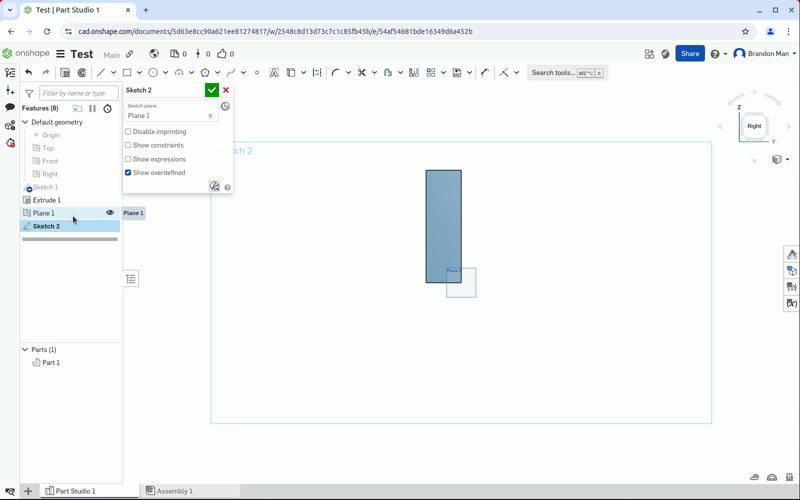
mouse_move(73, 352)
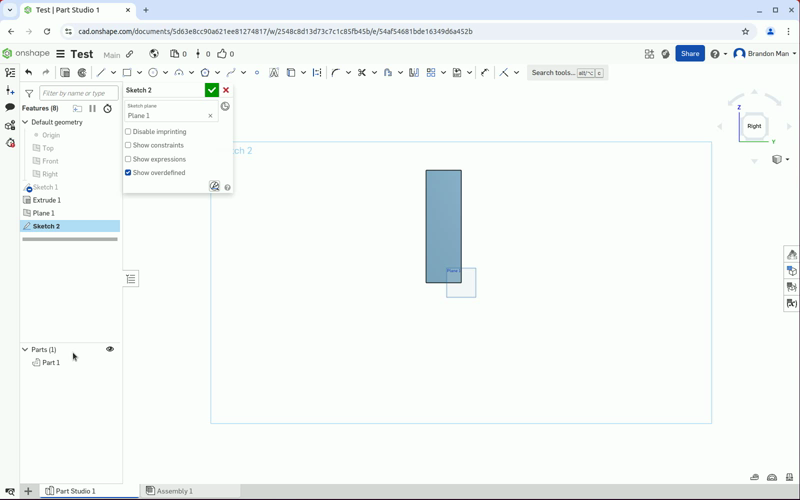
key(y)
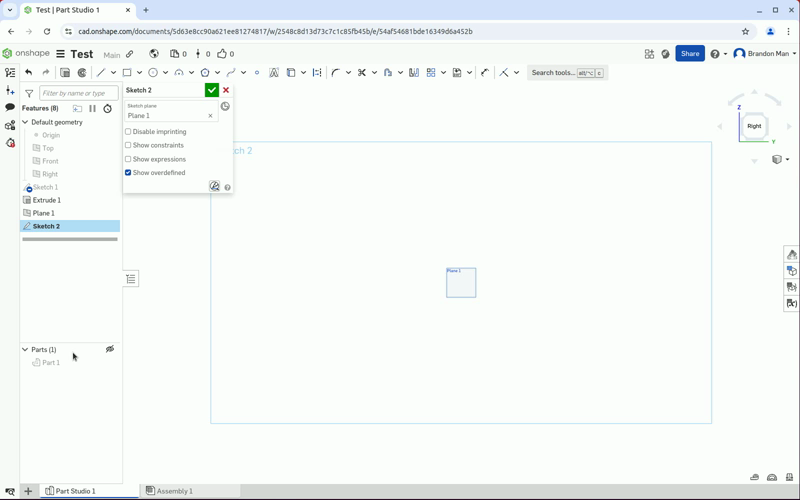
key(c)
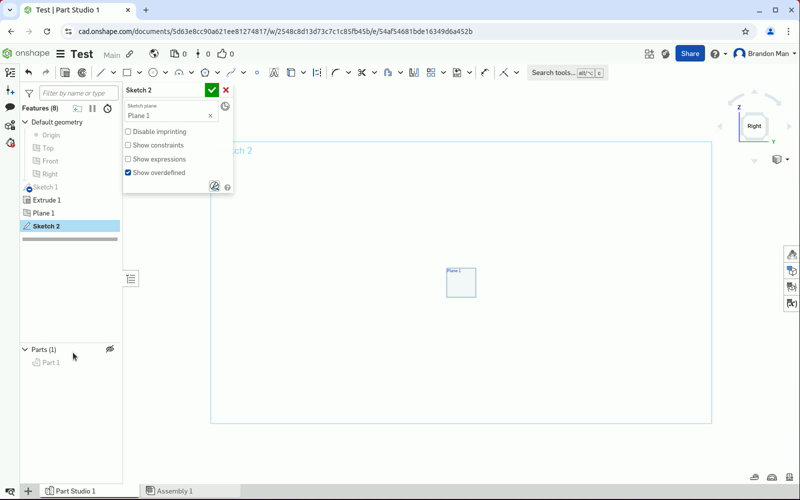
key_down(shift)
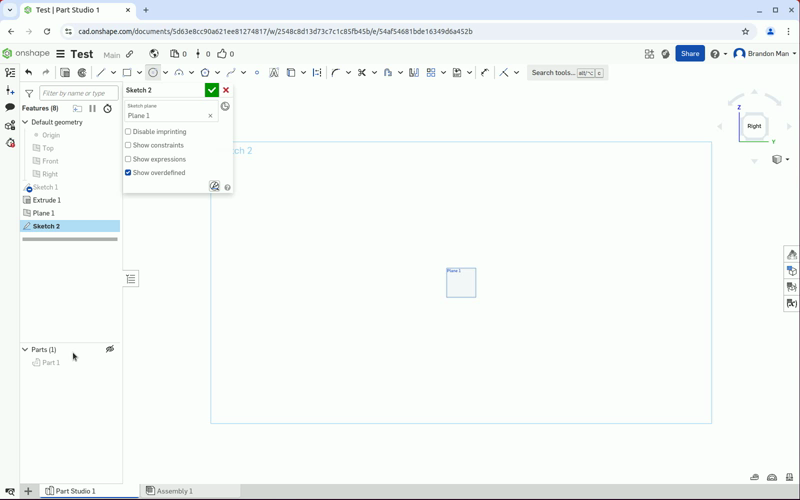
mouse_move(444, 259)
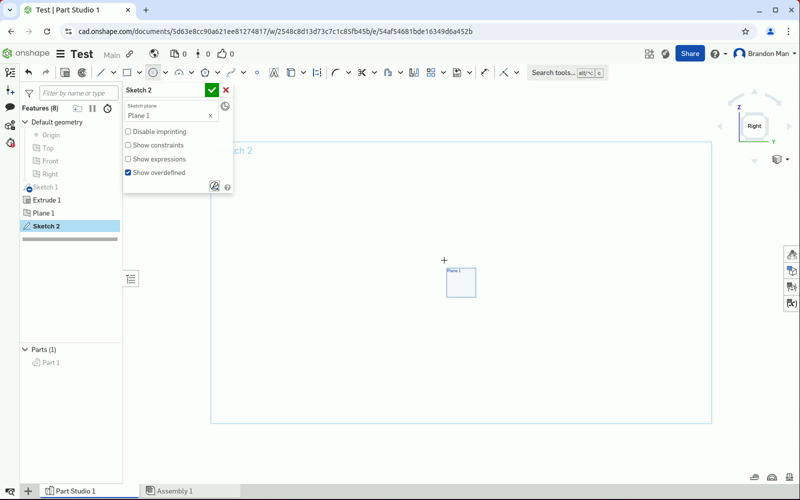
click(444, 259)
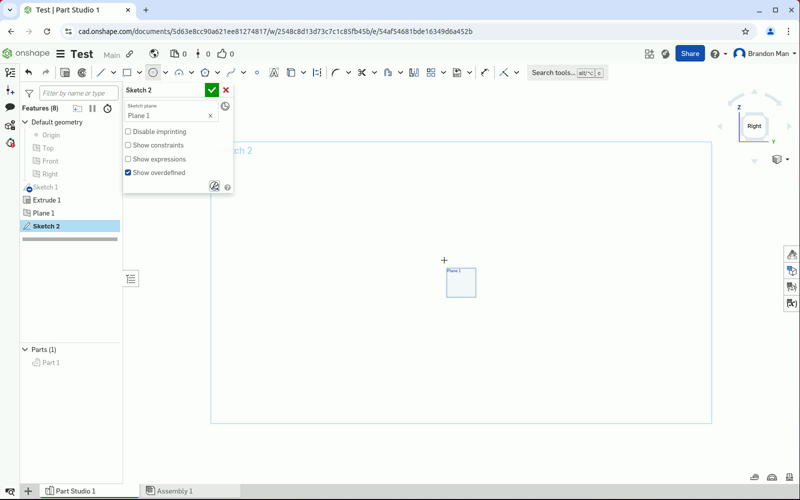
key_up(shift)
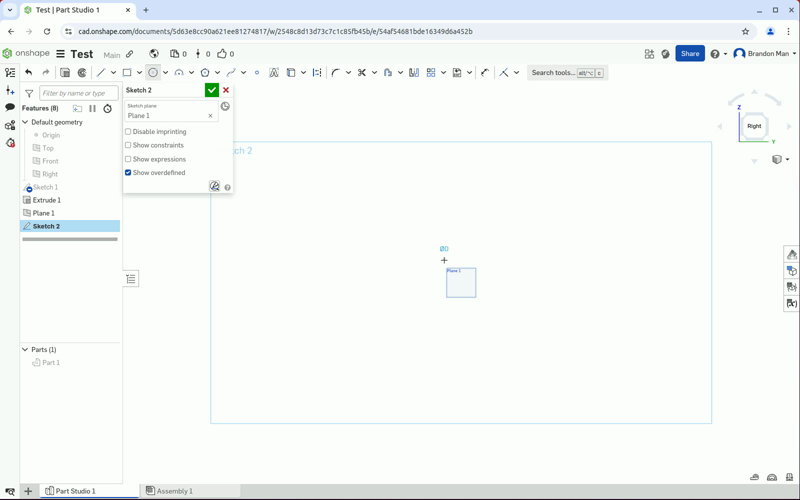
mouse_move(451, 259)
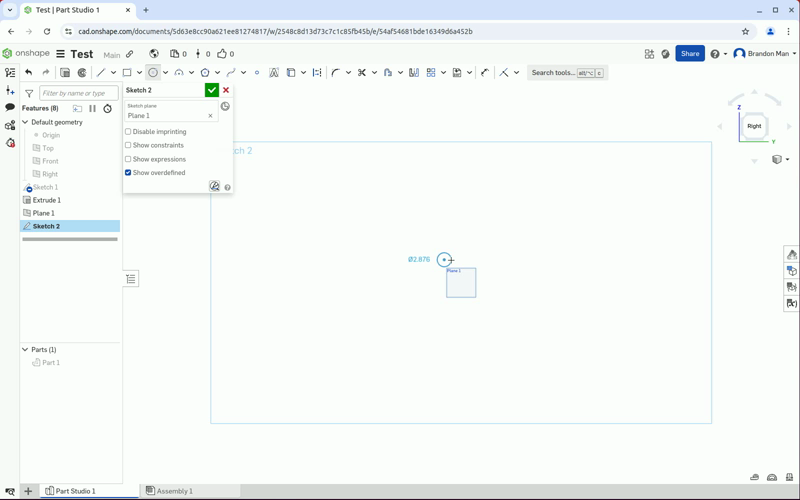
click(451, 259)
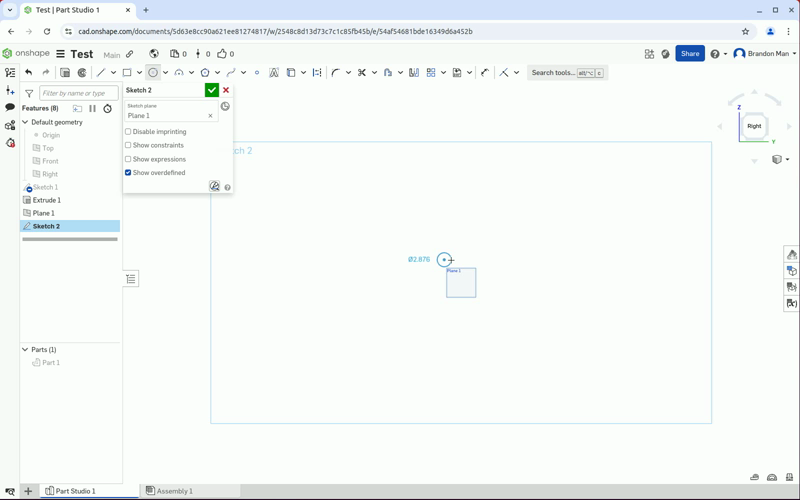
key(esc)
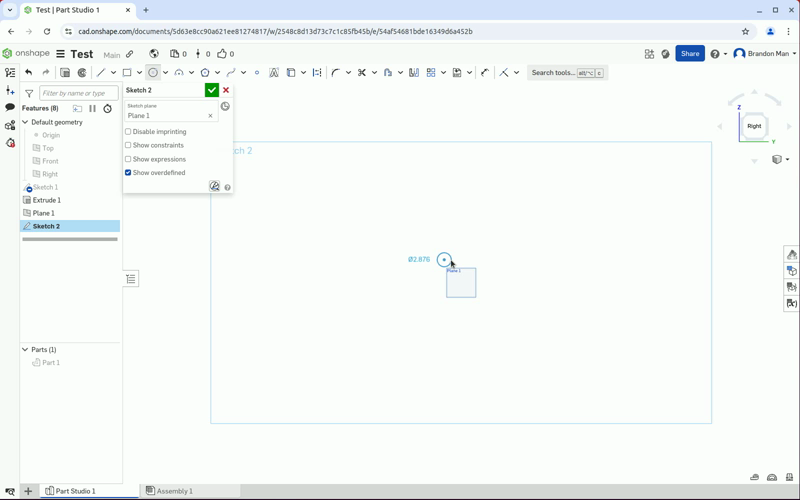
mouse_move(450, 258)
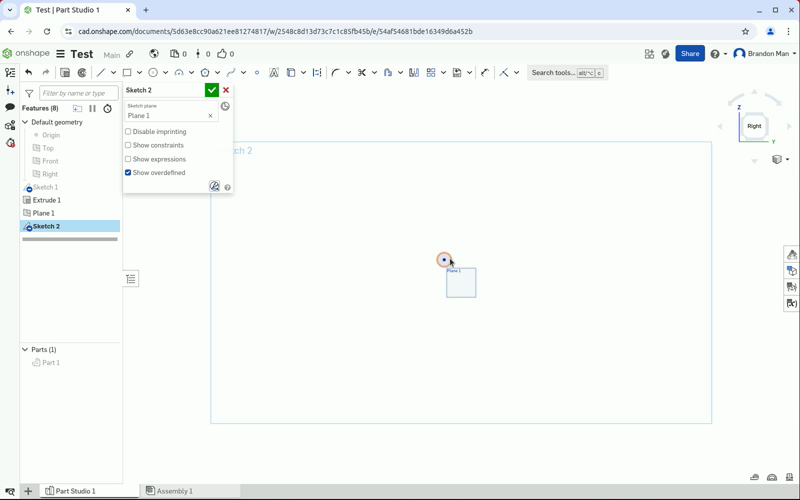
scroll(6)
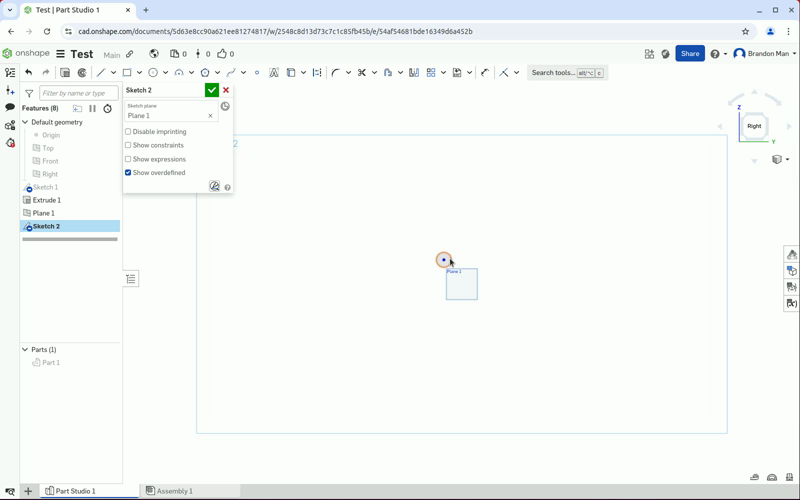
scroll(6)
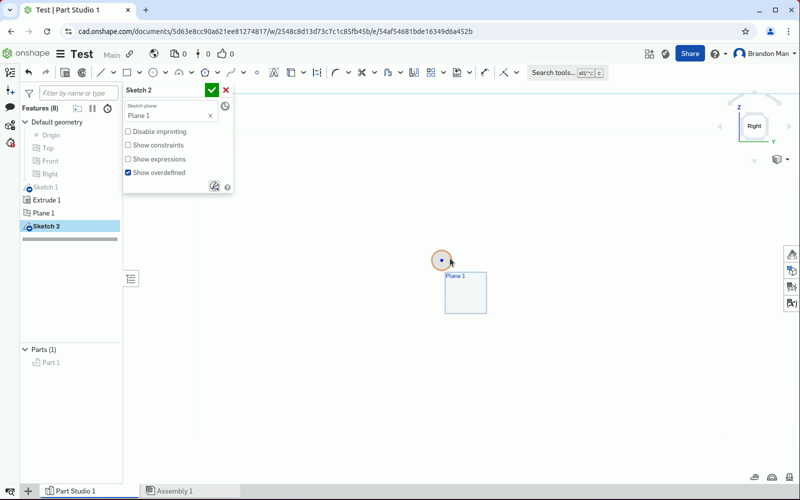
scroll(6)
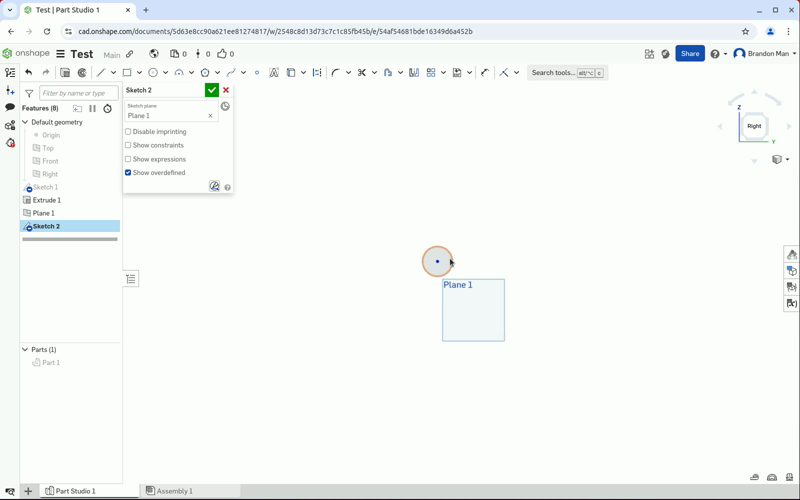
scroll(6)
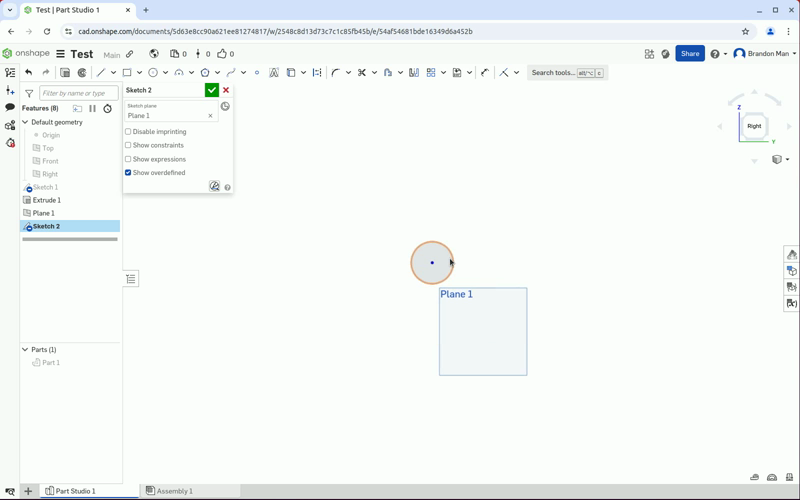
scroll(6)
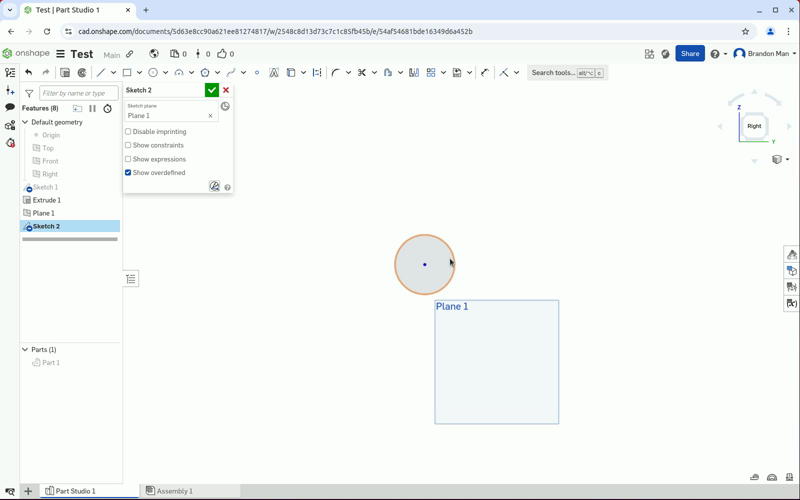
scroll(6)
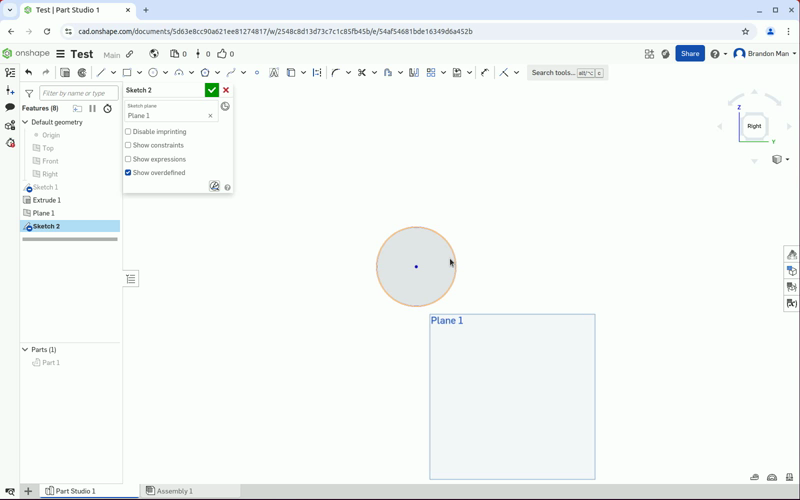
scroll(6)
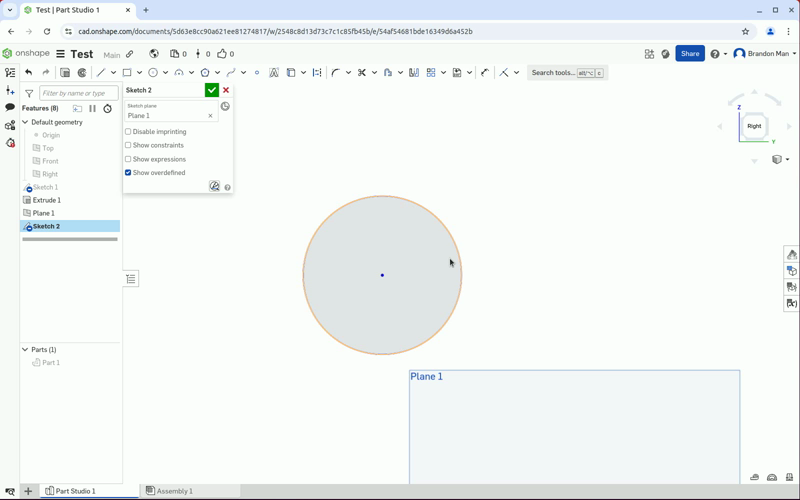
click(450, 258)
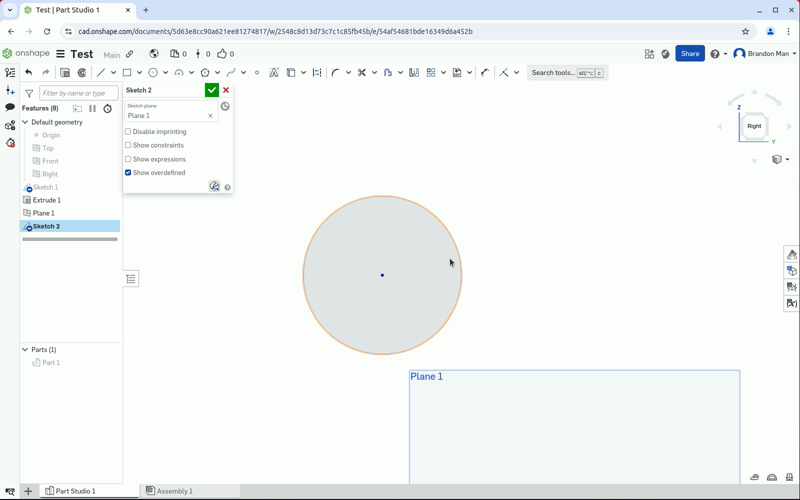
scroll(-6)
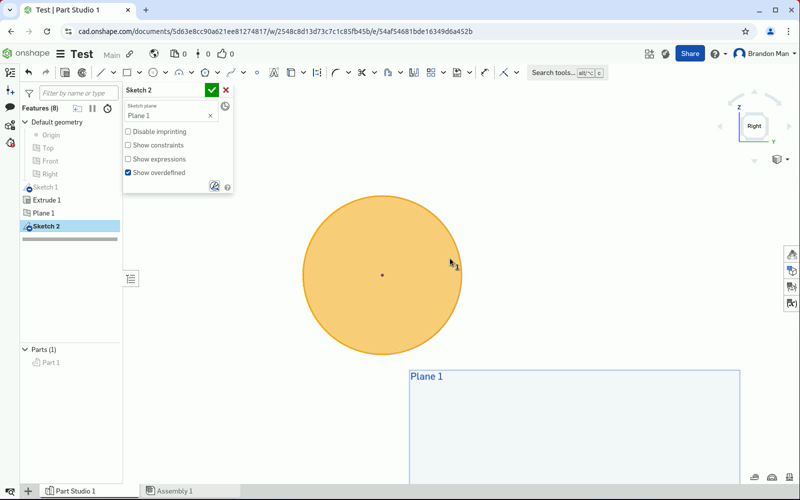
scroll(-6)
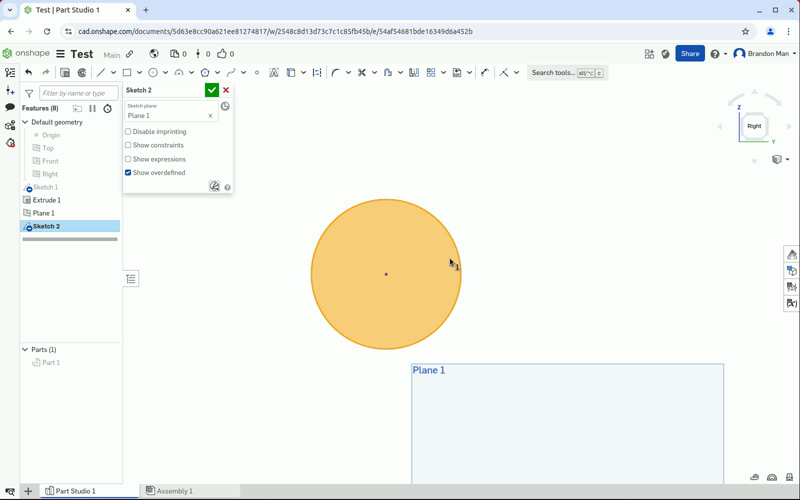
scroll(-6)
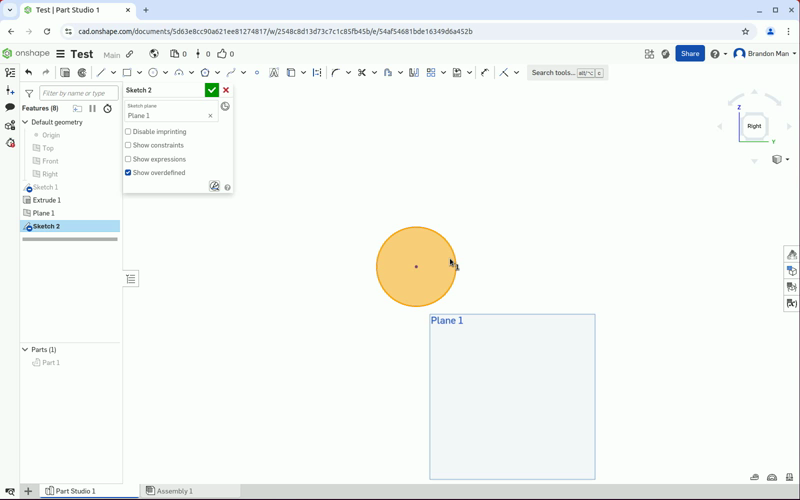
scroll(-6)
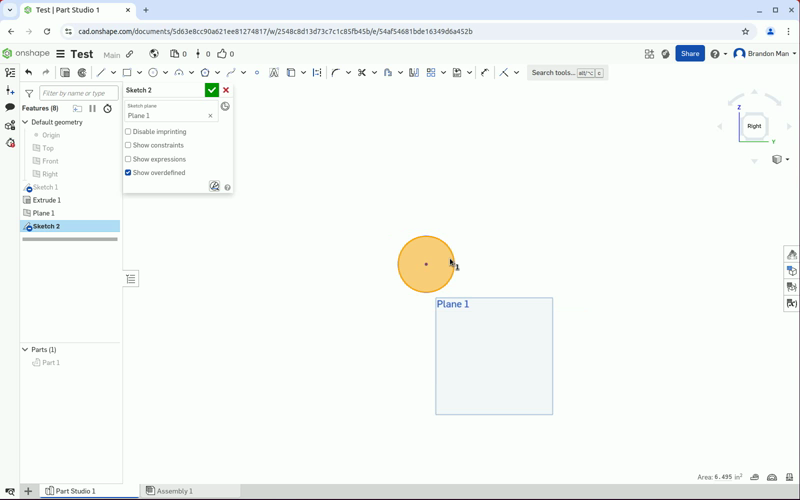
scroll(-6)
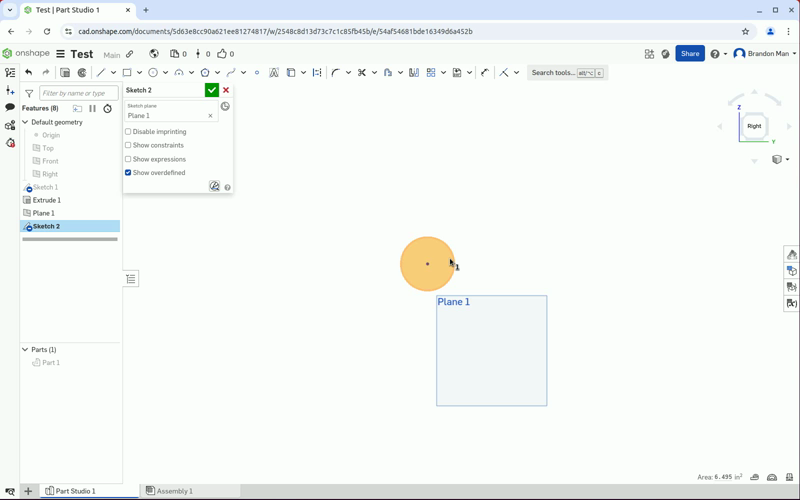
scroll(-6)
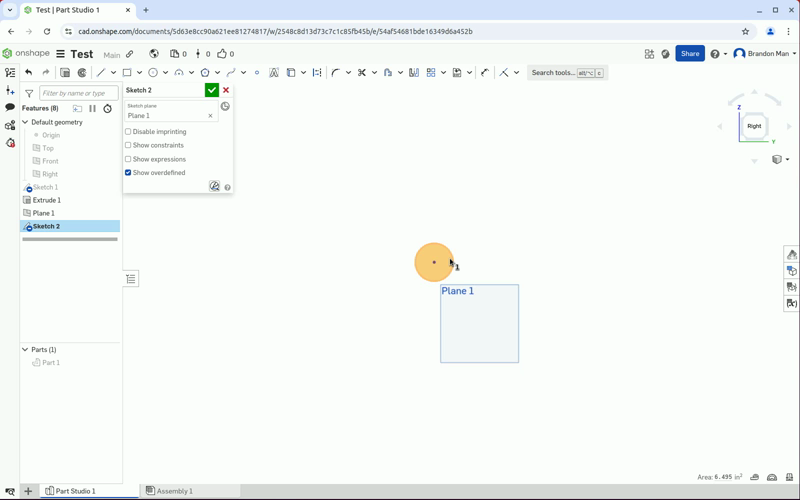
scroll(-6)
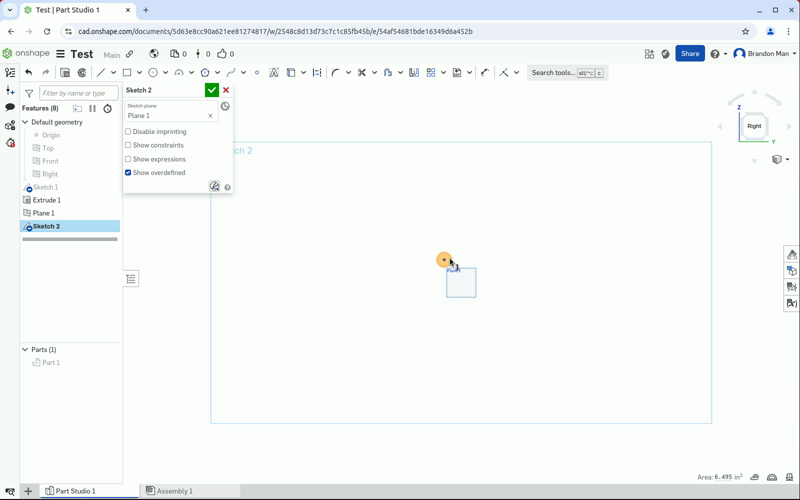
mouse_move(73, 352)
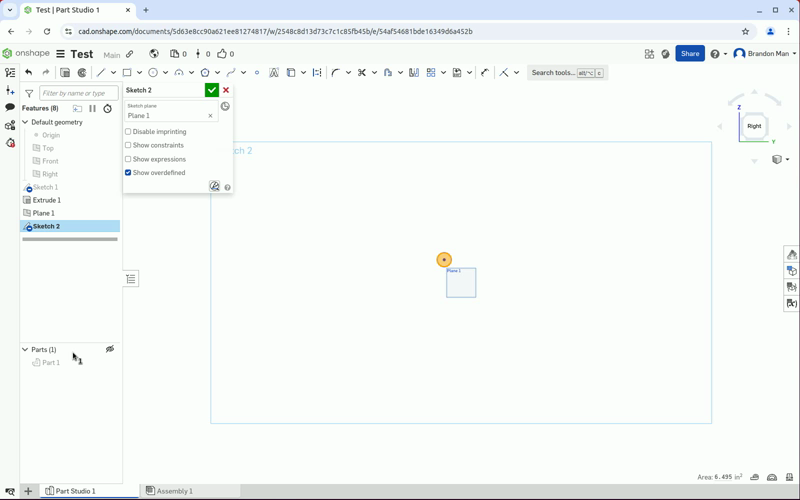
key(shift+y)
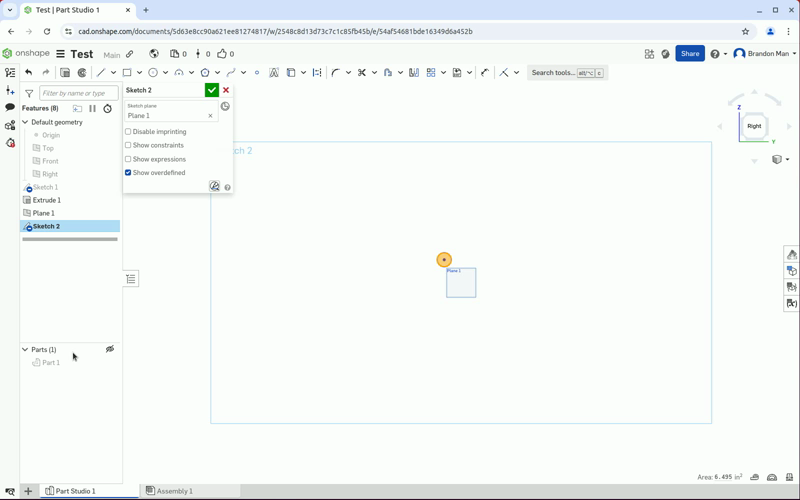
key(shift+e)
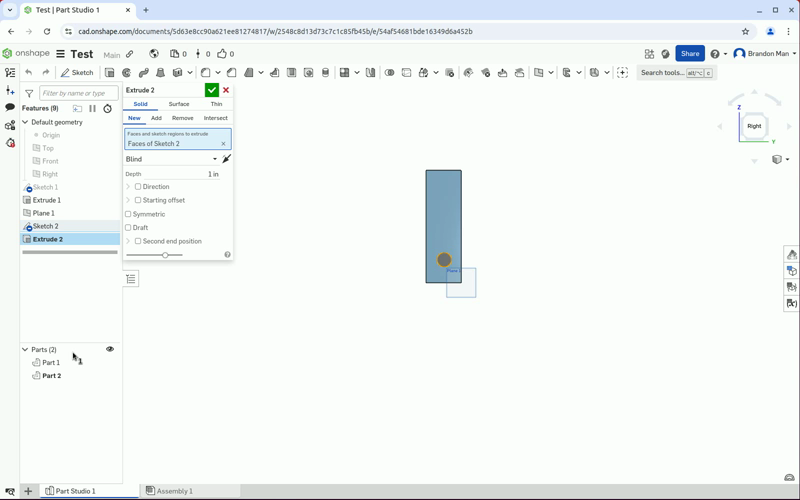
mouse_move(143, 106)
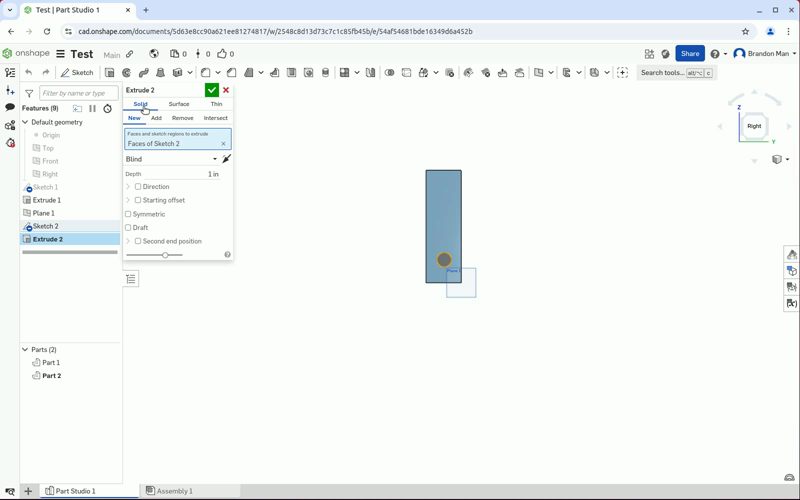
click(143, 106)
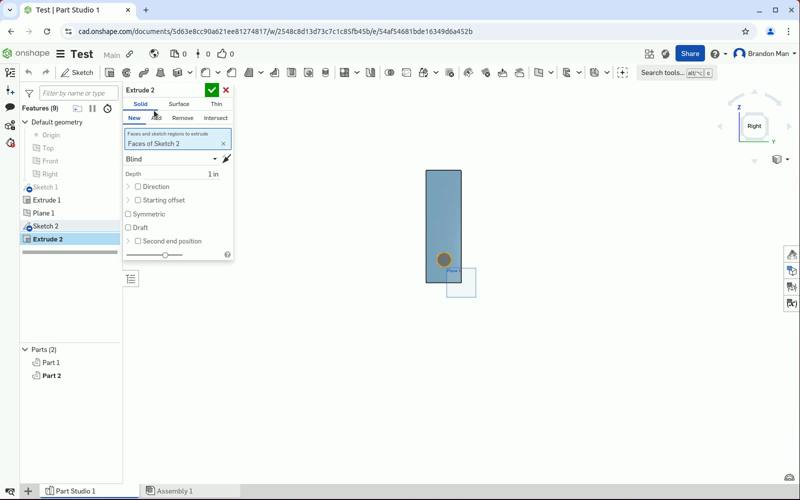
mouse_move(186, 120)
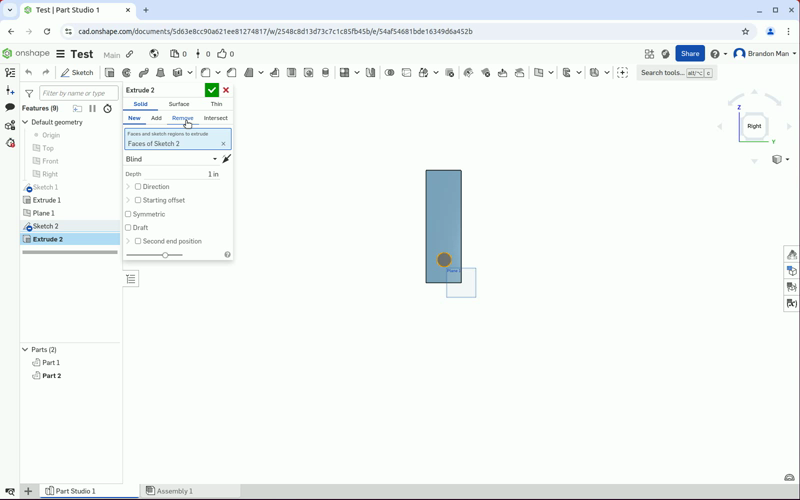
click(186, 120)
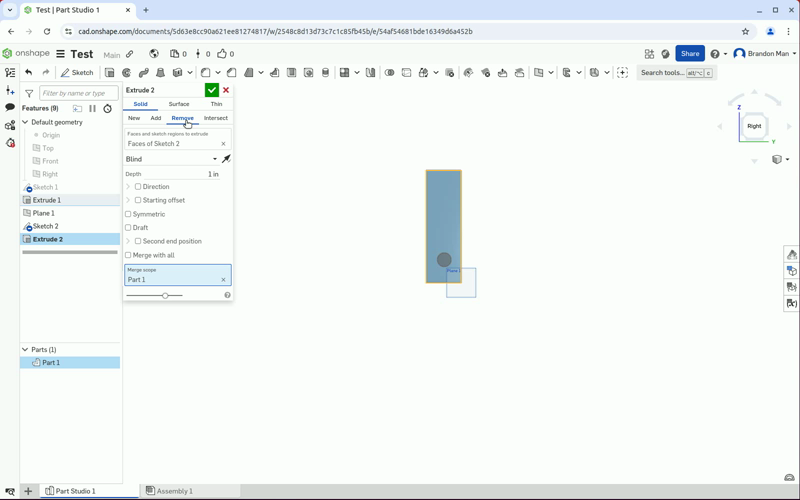
key(tab, 4)
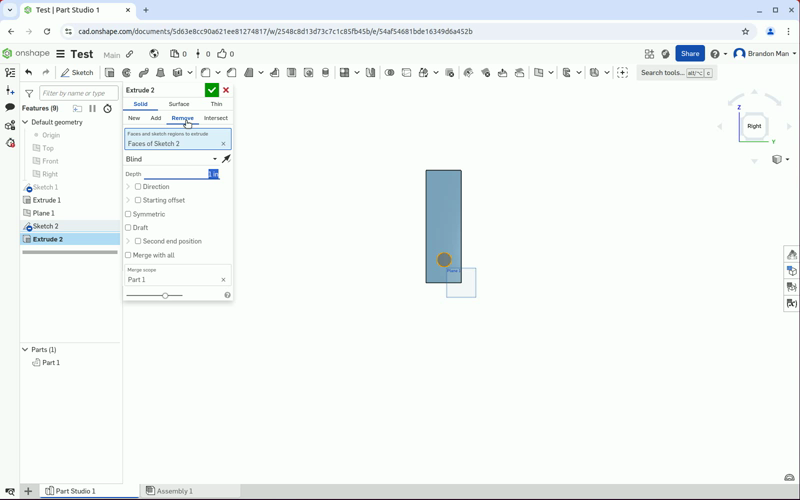
text(12.276)
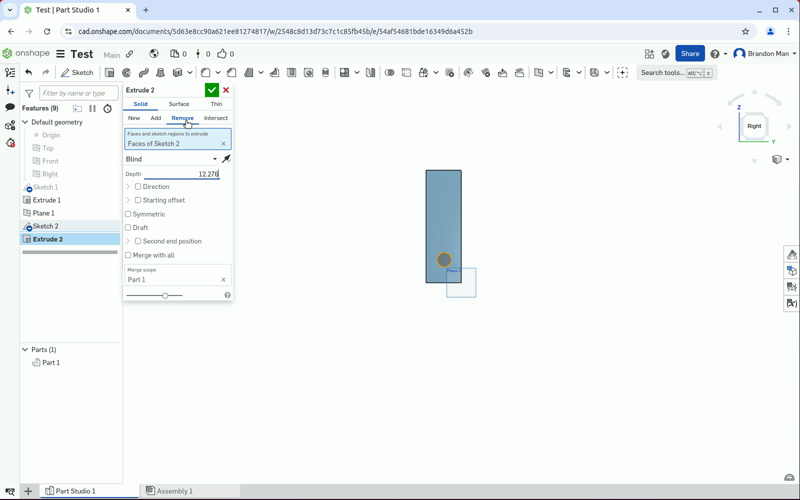
key(tab, 6)
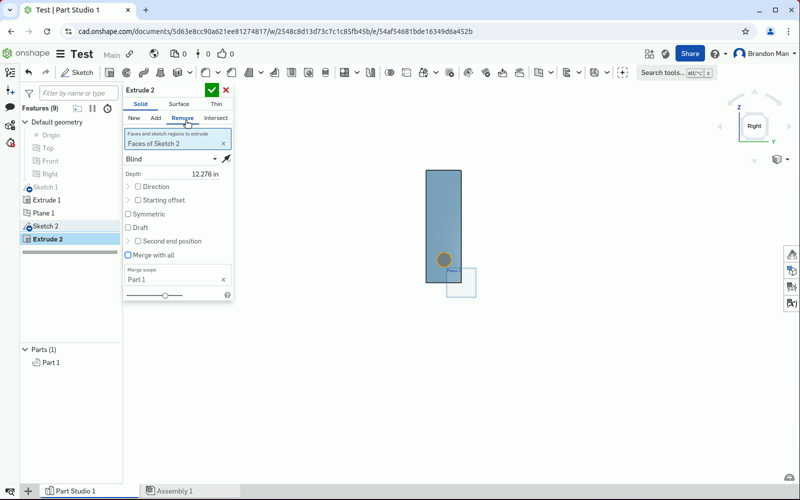
key(space)
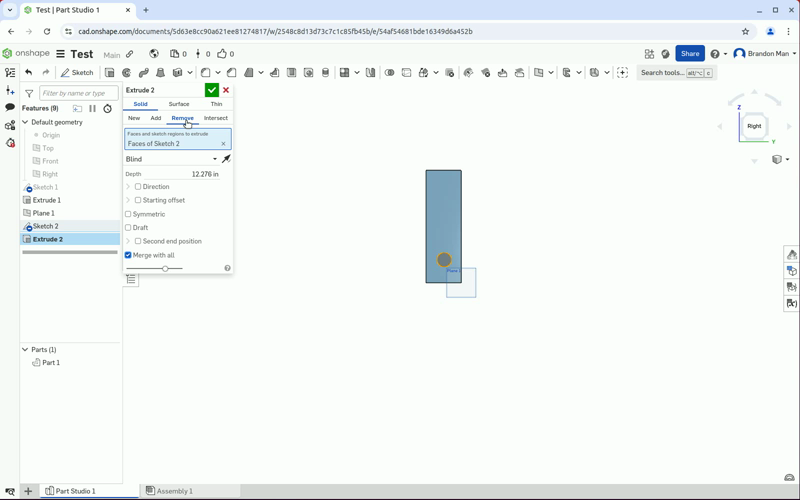
key(enter)
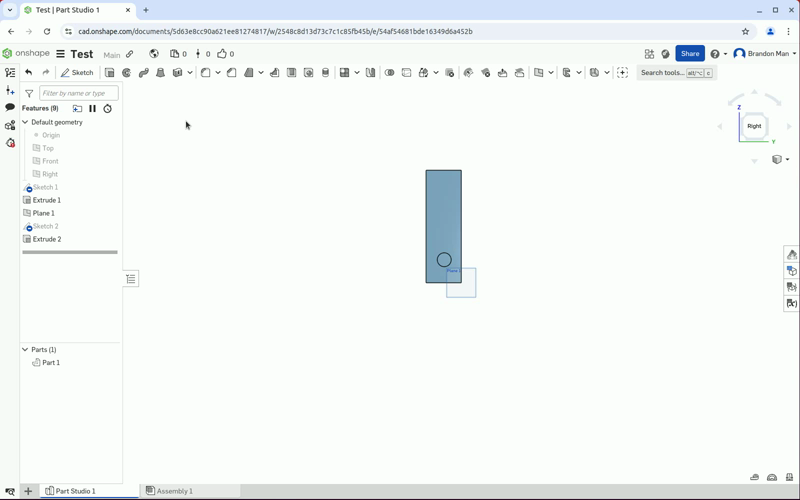
key(shift+h)
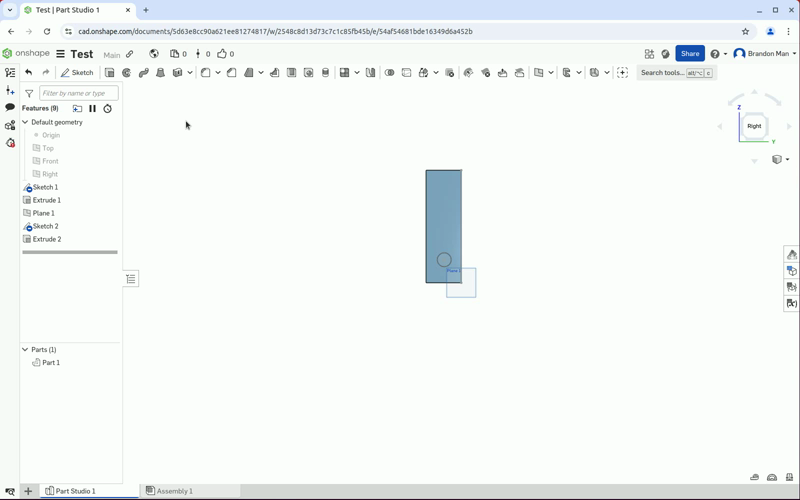
key(shift+h)
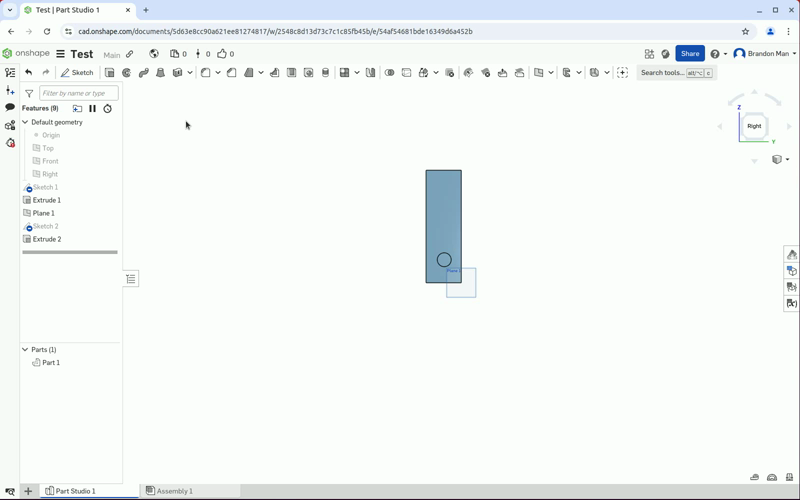
mouse_move(73, 189)
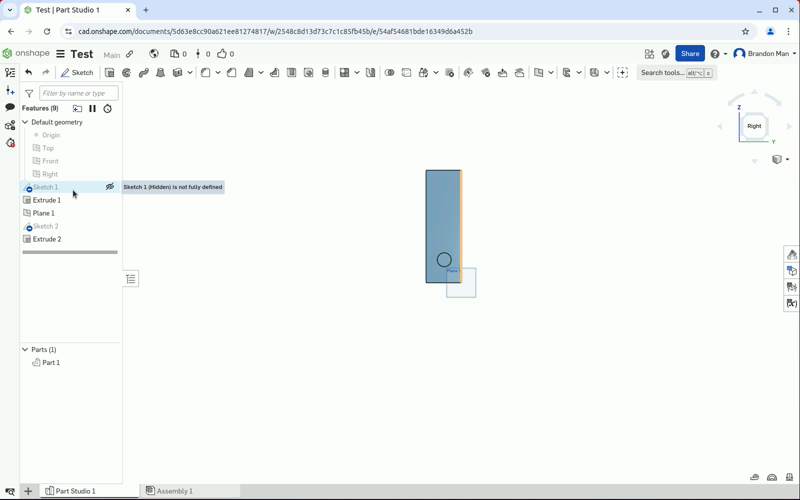
click(73, 189)
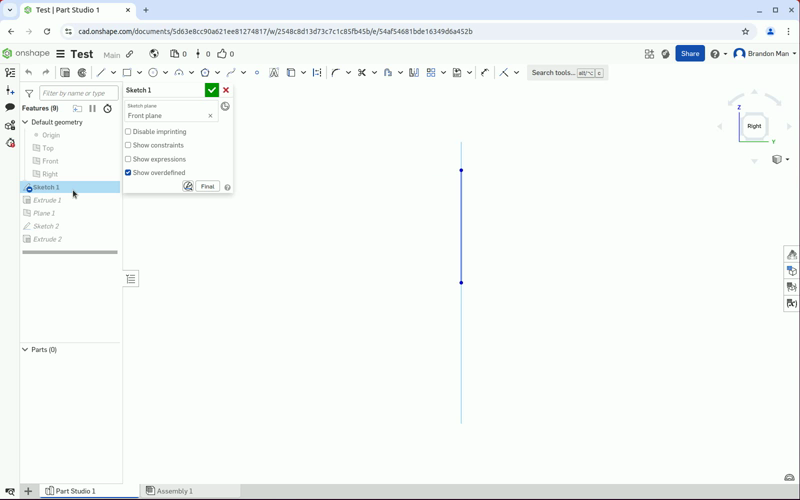
mouse_move(229, 92)
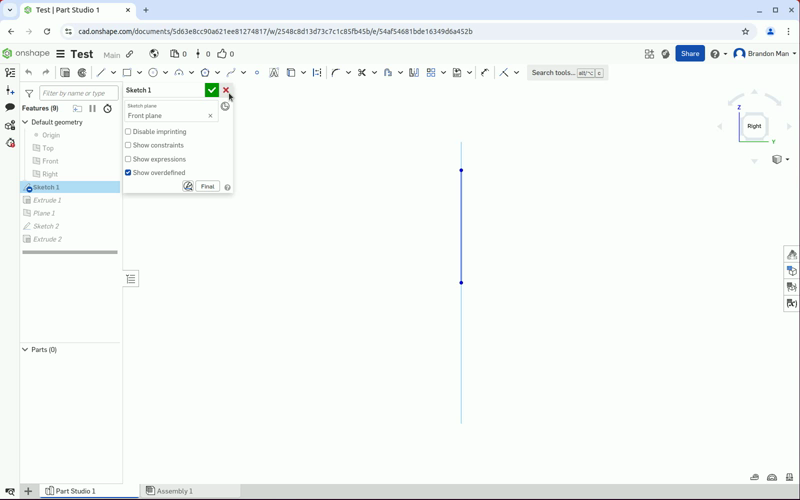
click(229, 92)
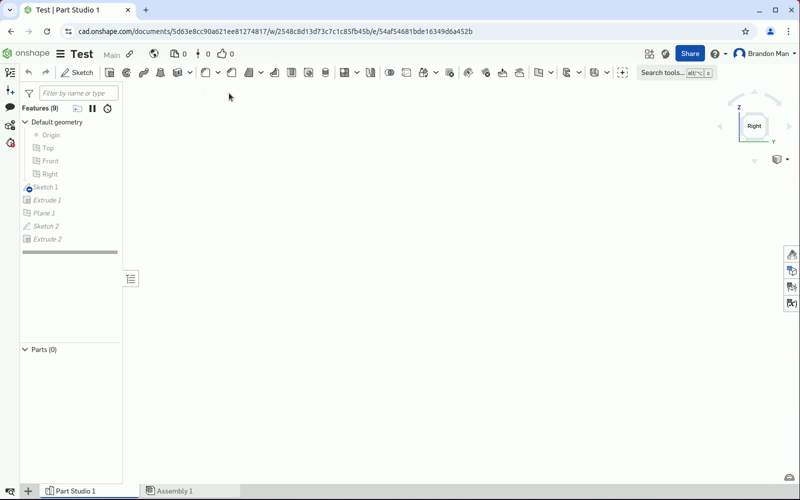
key(shift+s)
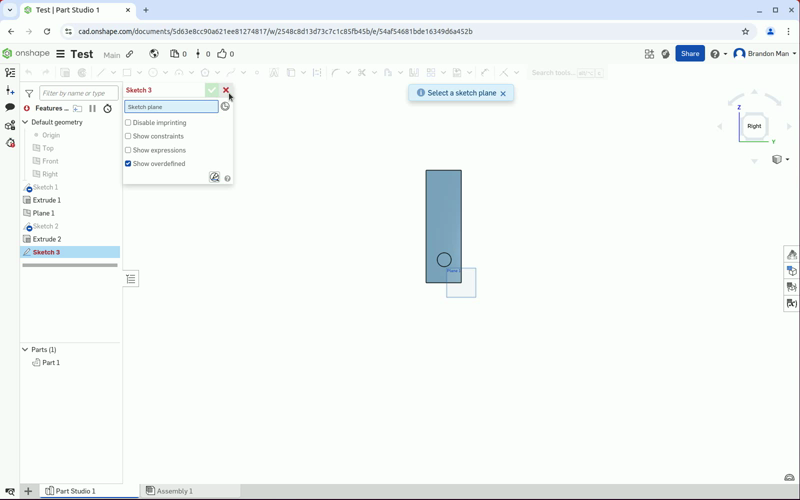
mouse_move(73, 215)
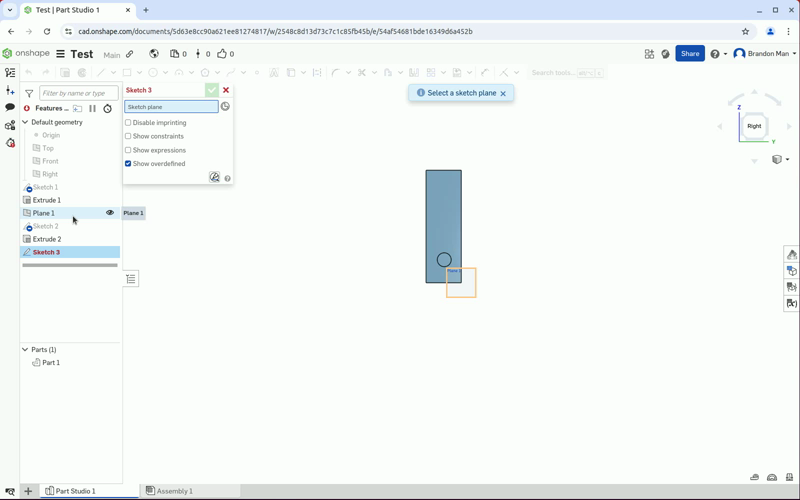
click(73, 215)
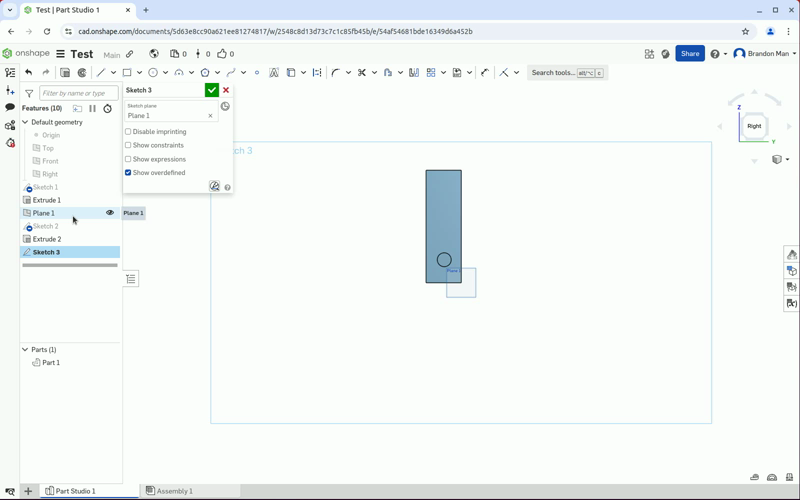
mouse_move(73, 352)
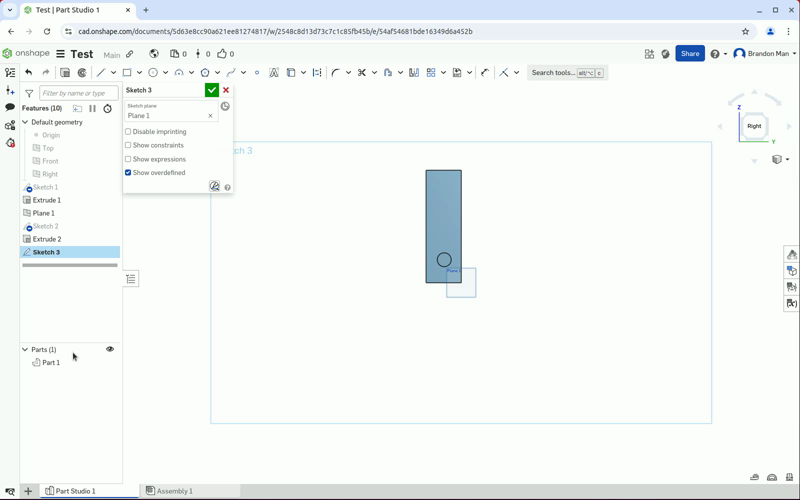
key(y)
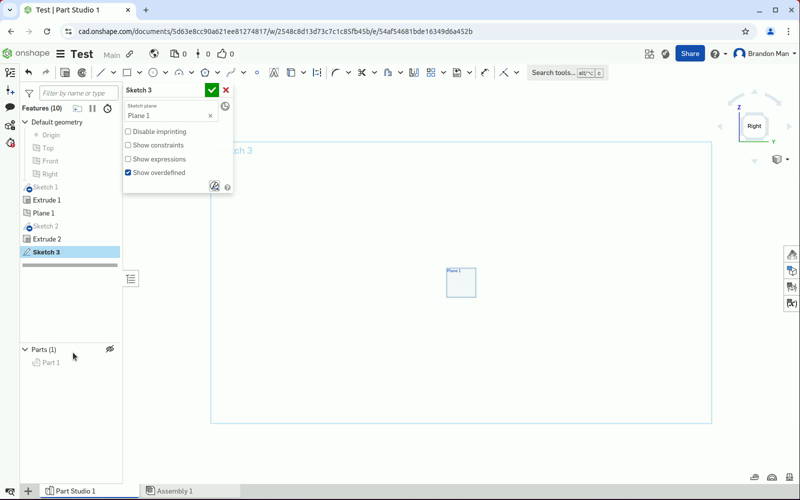
key(c)
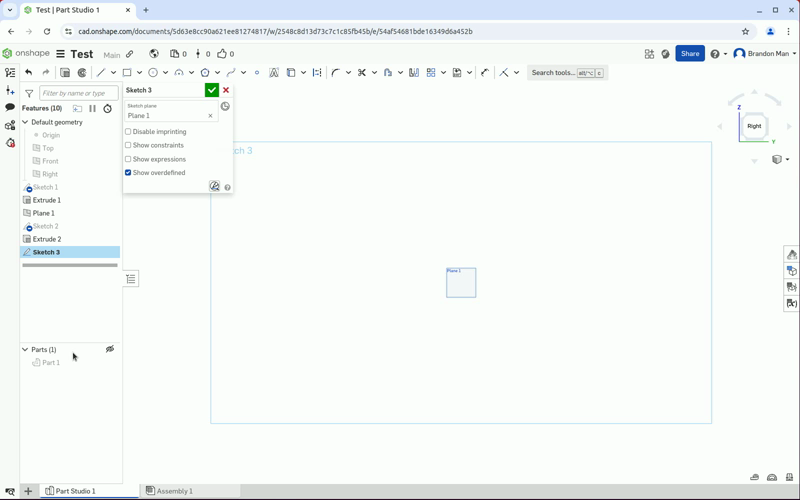
key_down(shift)
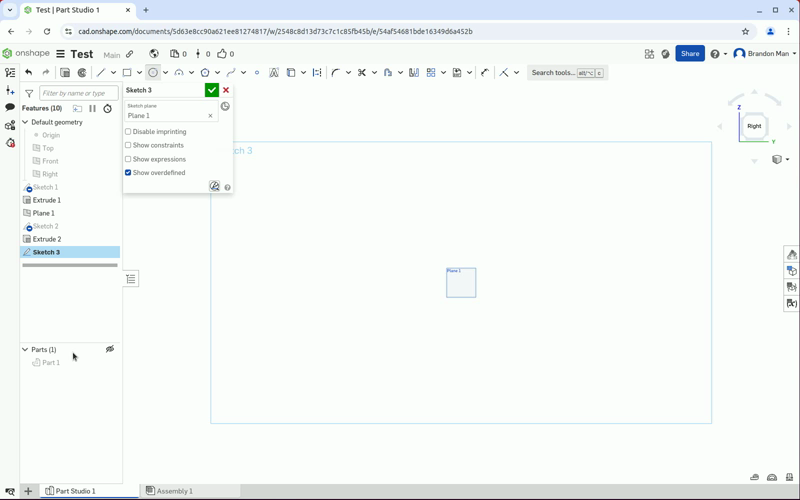
mouse_move(444, 193)
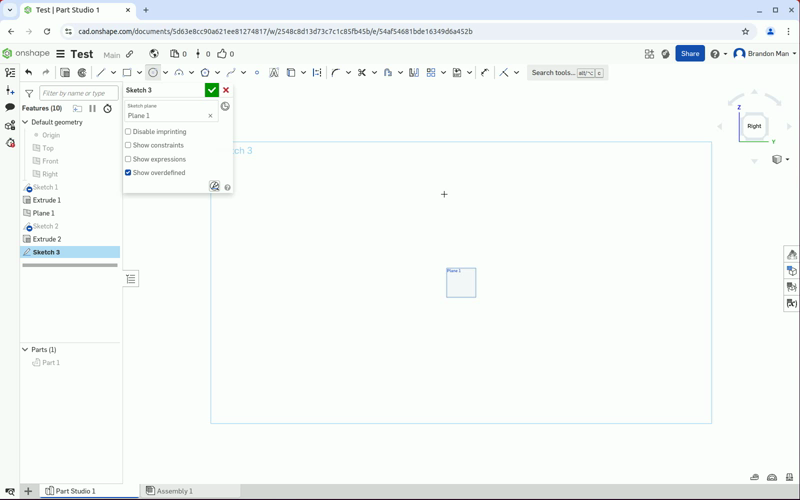
click(444, 193)
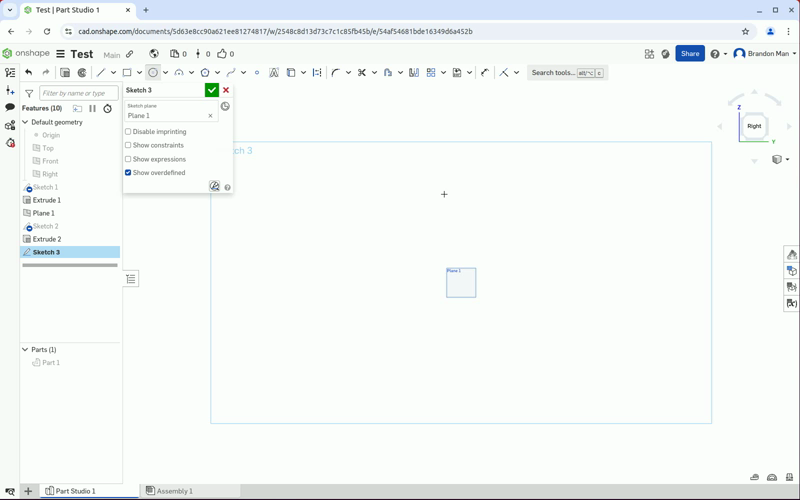
key_up(shift)
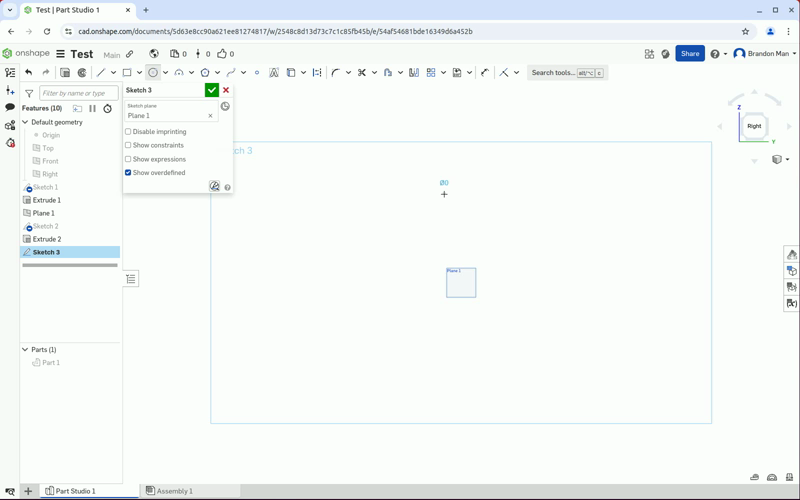
mouse_move(451, 193)
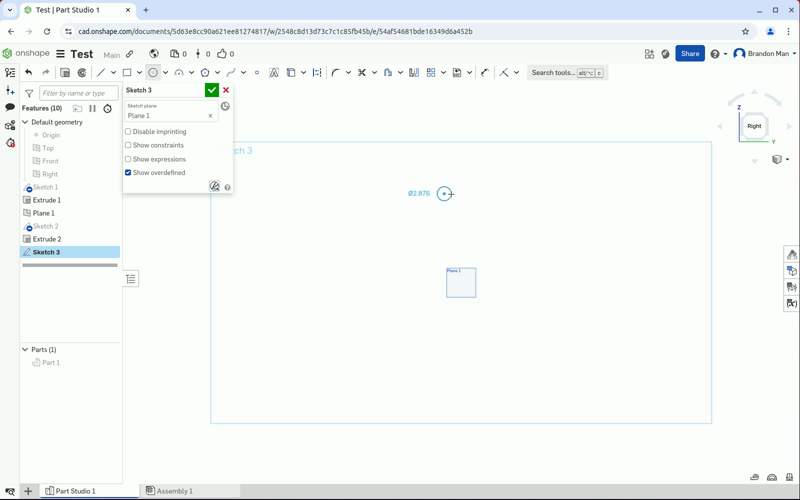
click(451, 193)
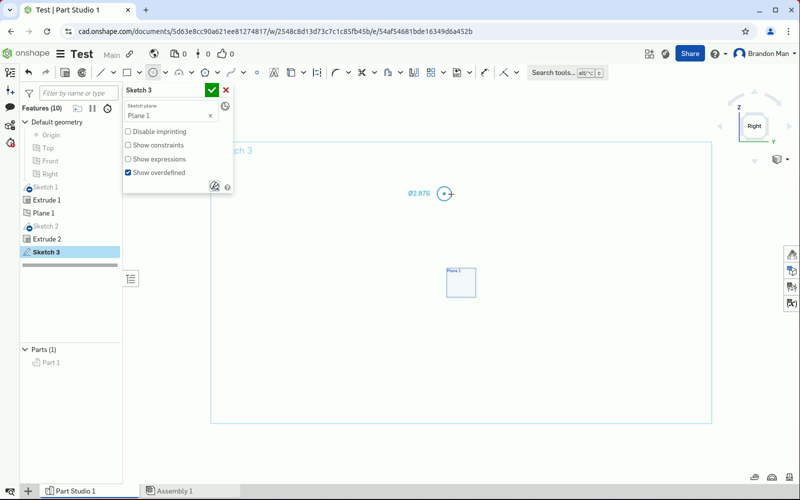
key(esc)
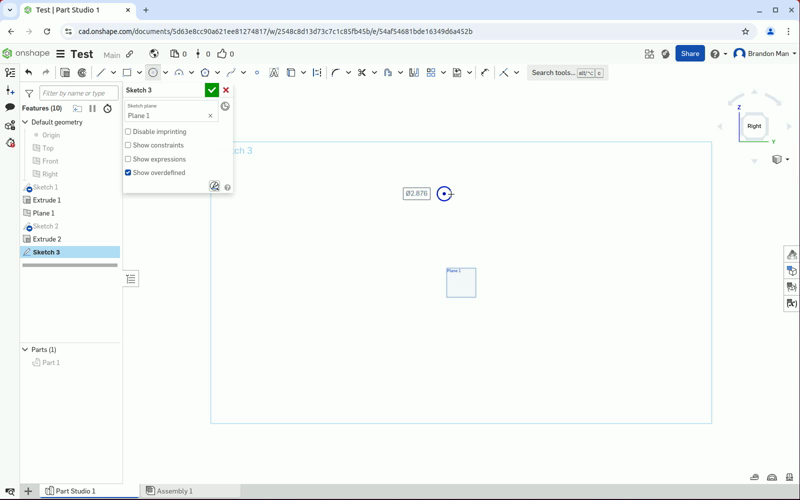
mouse_move(449, 193)
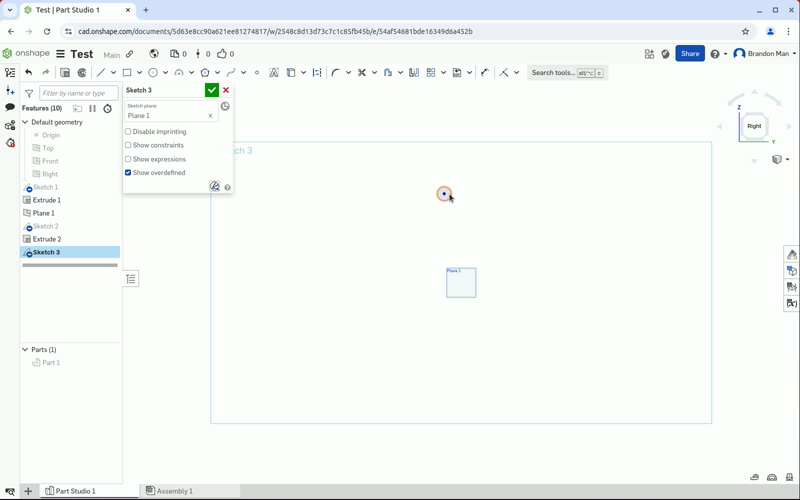
scroll(6)
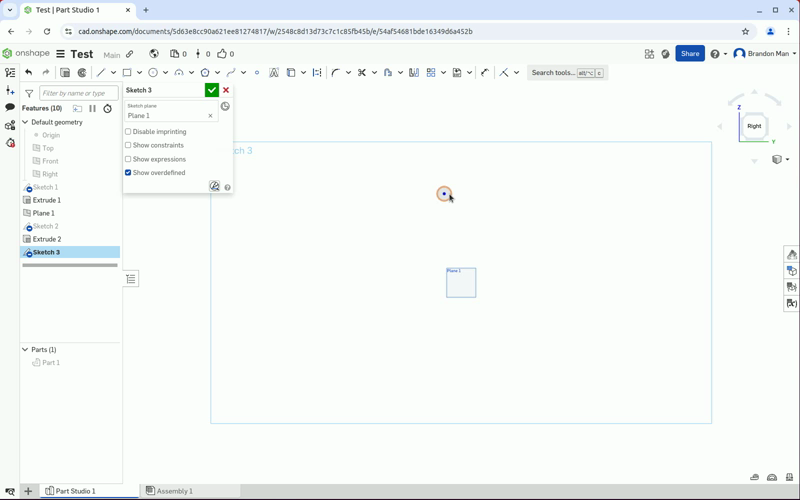
scroll(6)
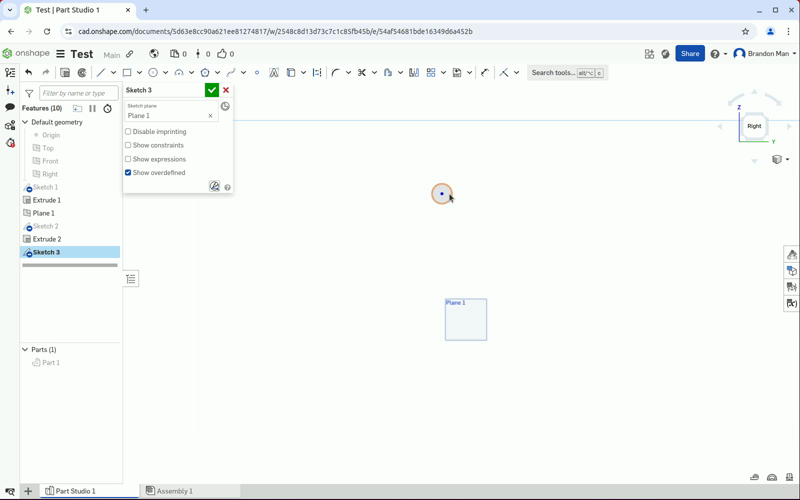
scroll(6)
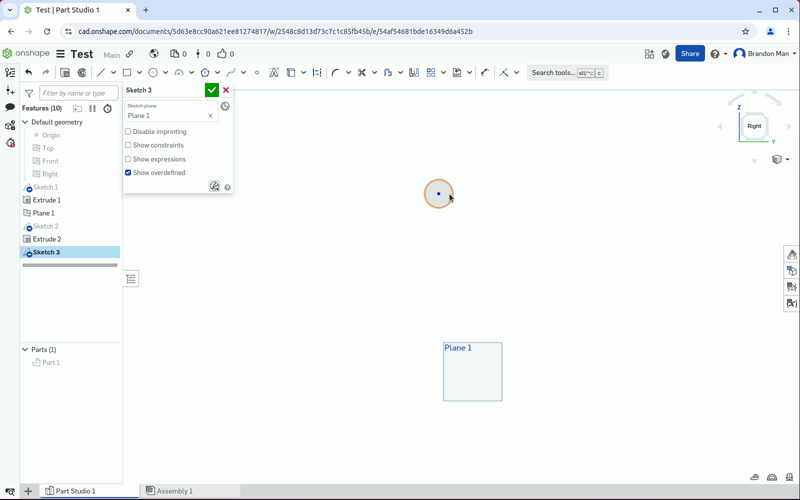
scroll(6)
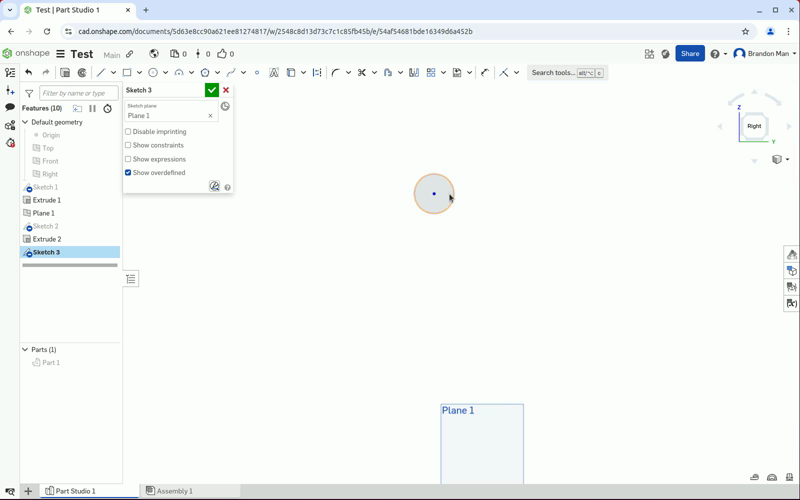
scroll(6)
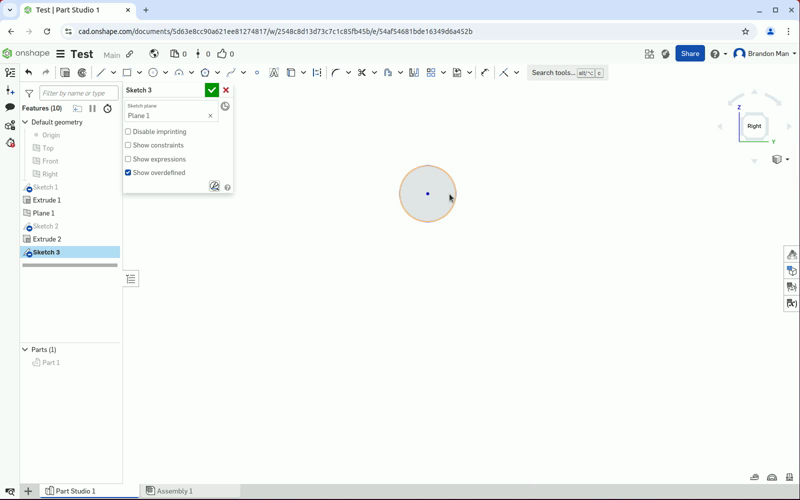
scroll(6)
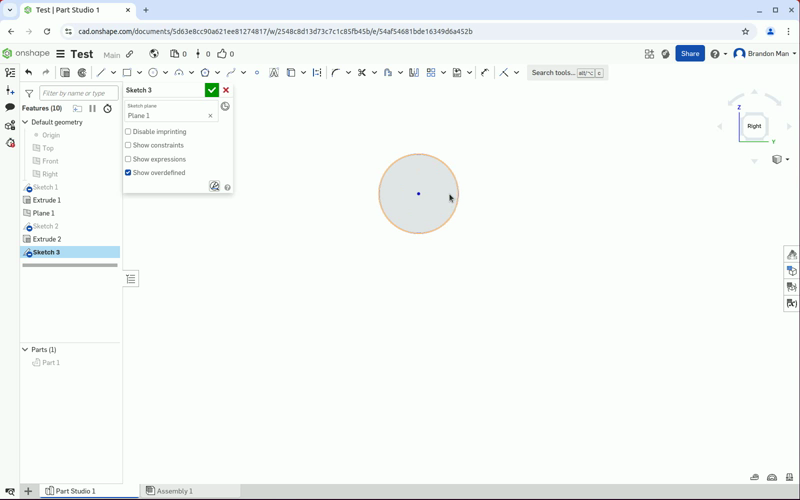
scroll(6)
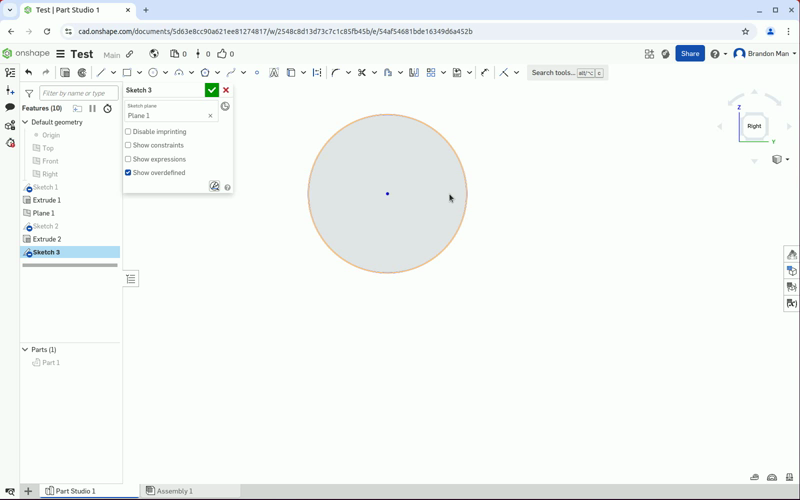
click(449, 193)
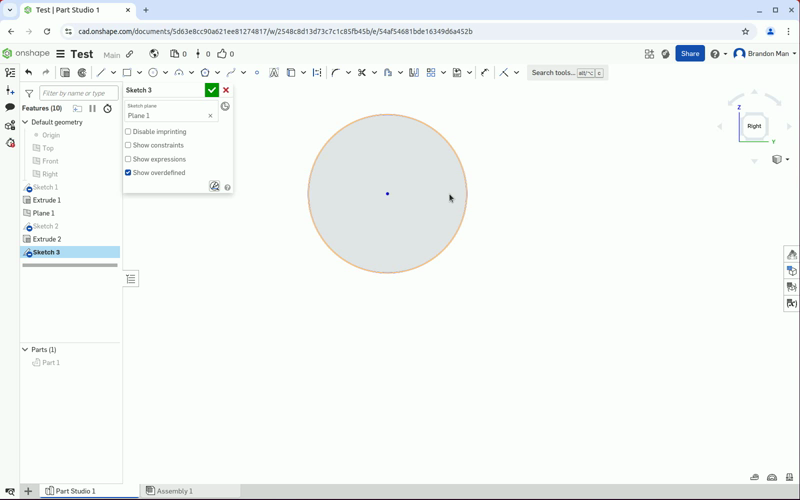
scroll(-6)
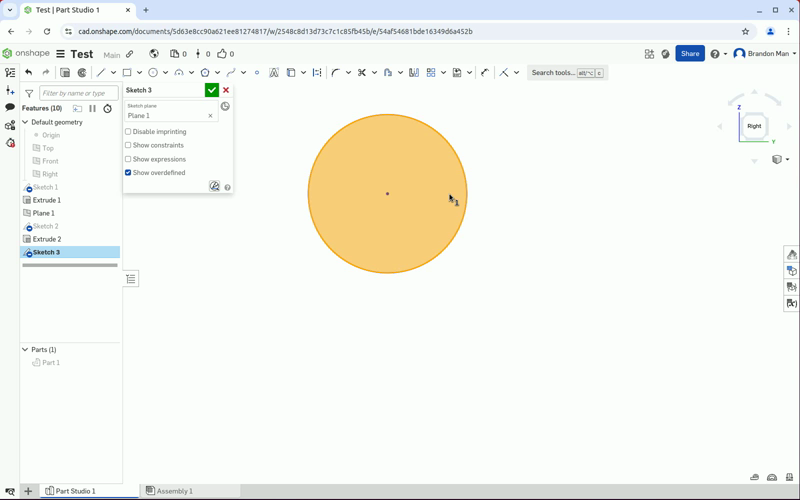
scroll(-6)
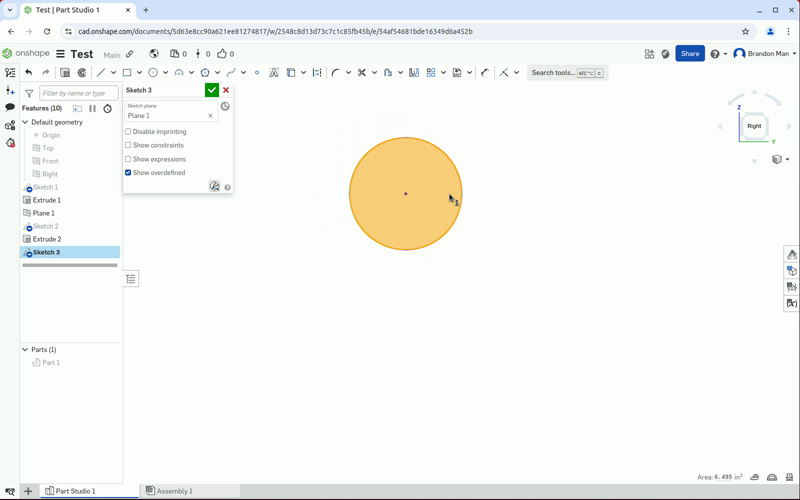
scroll(-6)
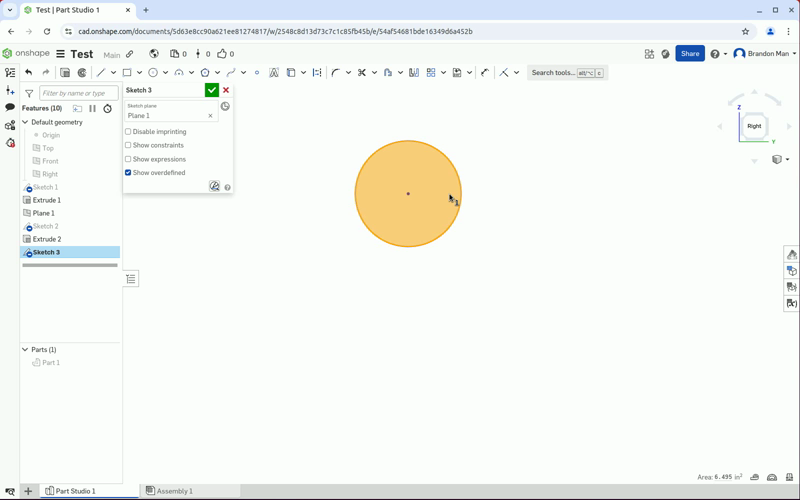
scroll(-6)
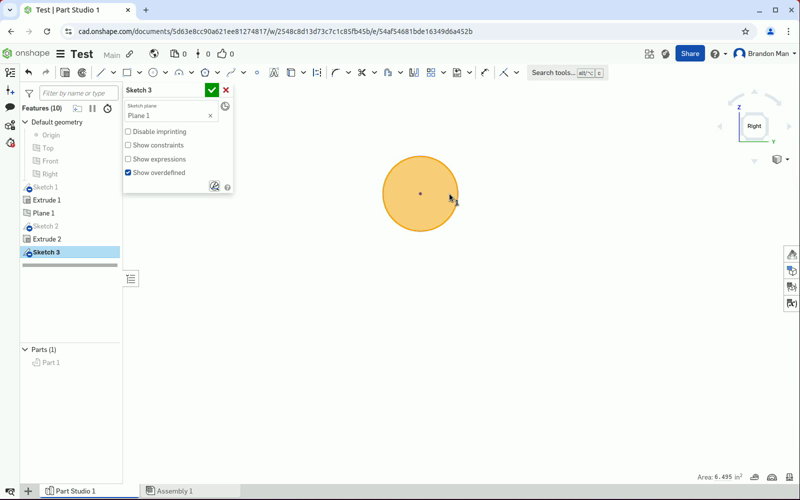
scroll(-6)
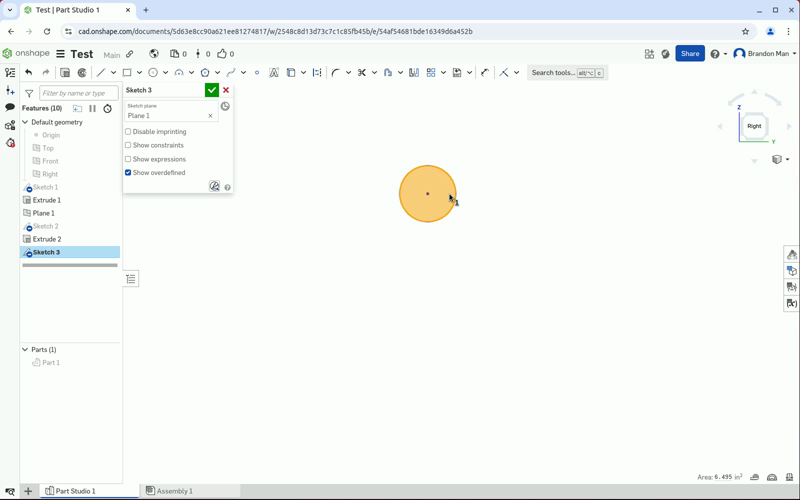
scroll(-6)
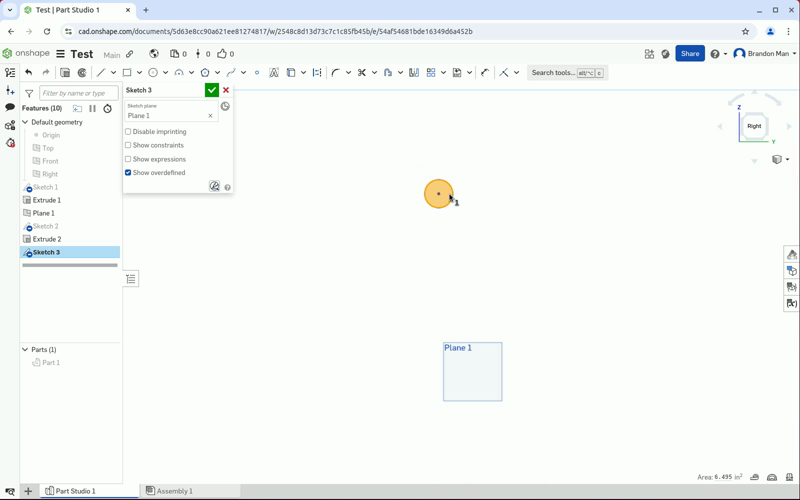
scroll(-6)
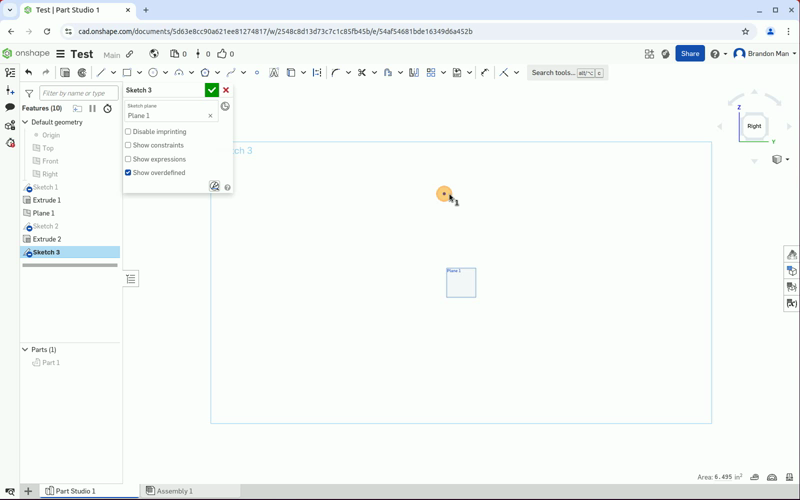
mouse_move(73, 352)
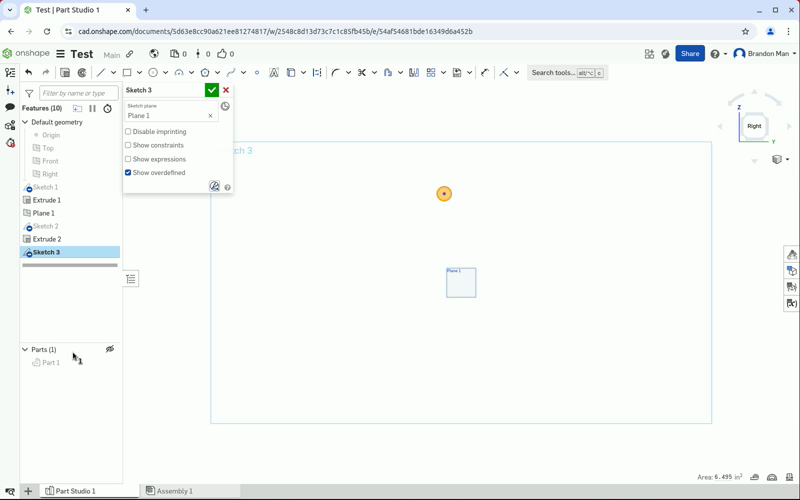
key(shift+y)
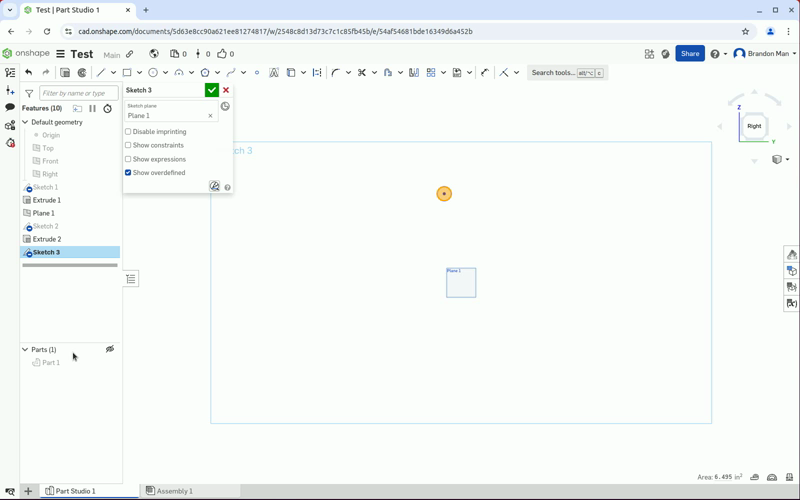
key(shift+e)
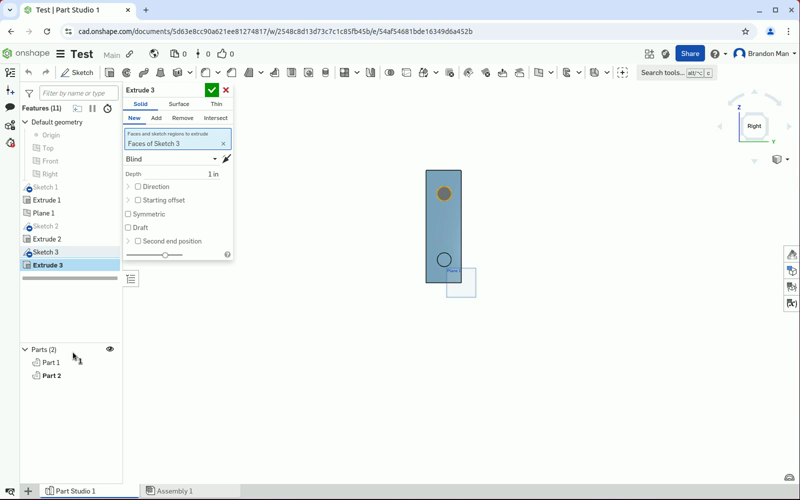
mouse_move(143, 106)
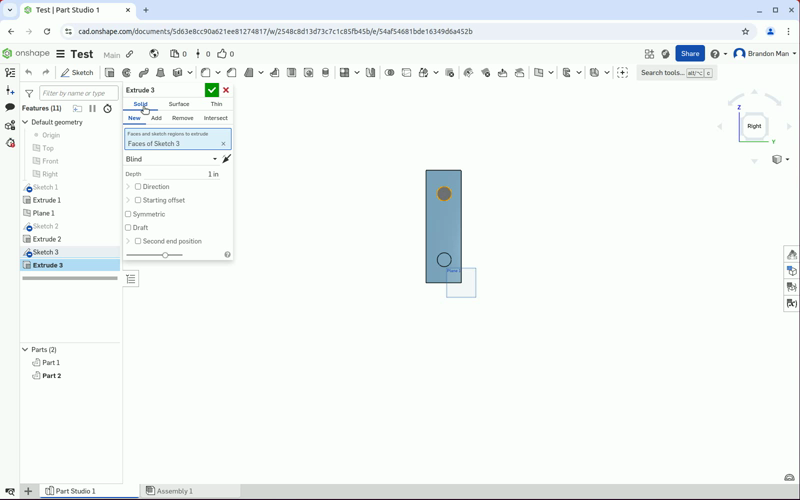
click(143, 106)
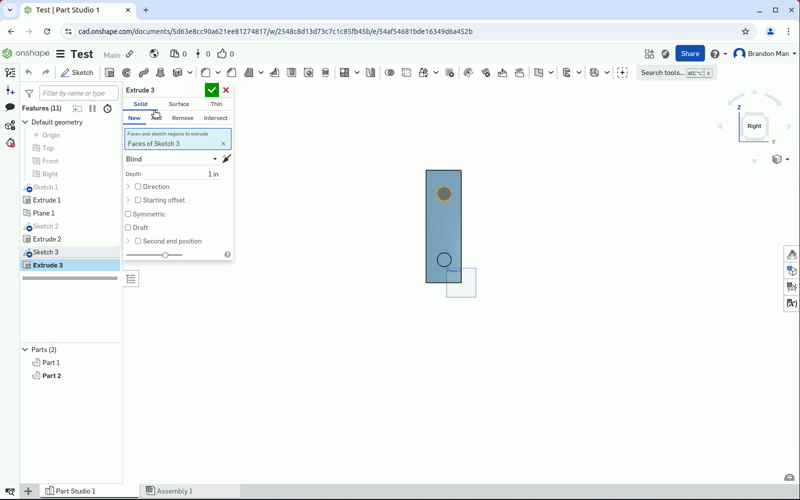
mouse_move(186, 120)
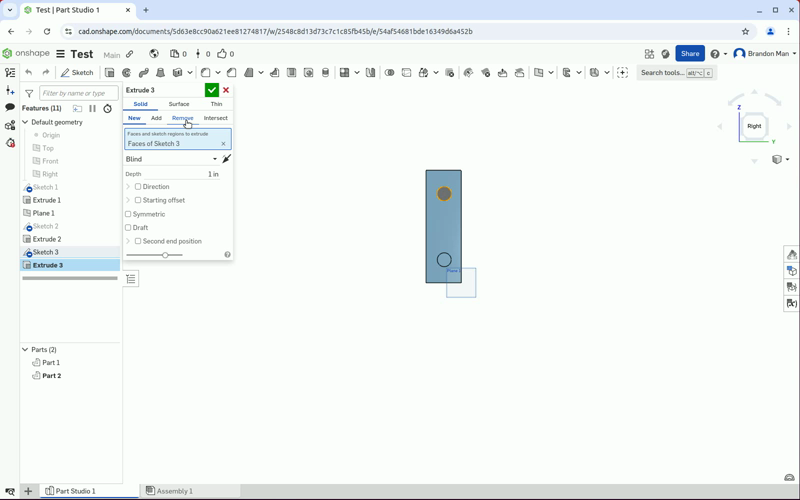
click(186, 120)
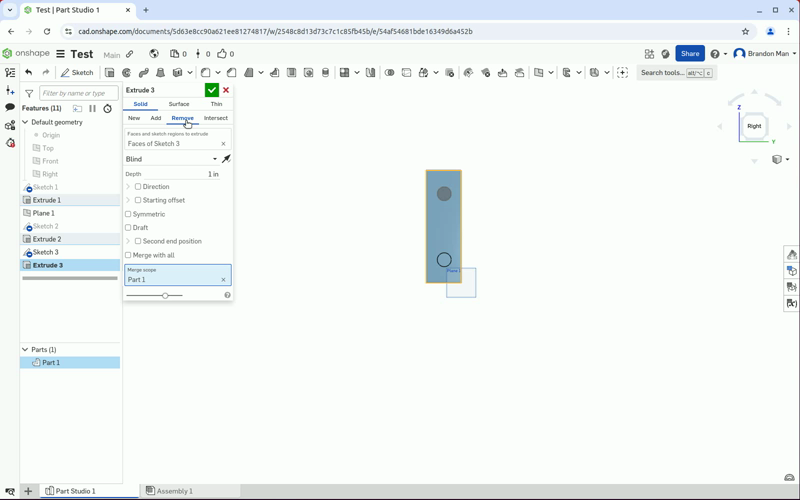
key(tab, 4)
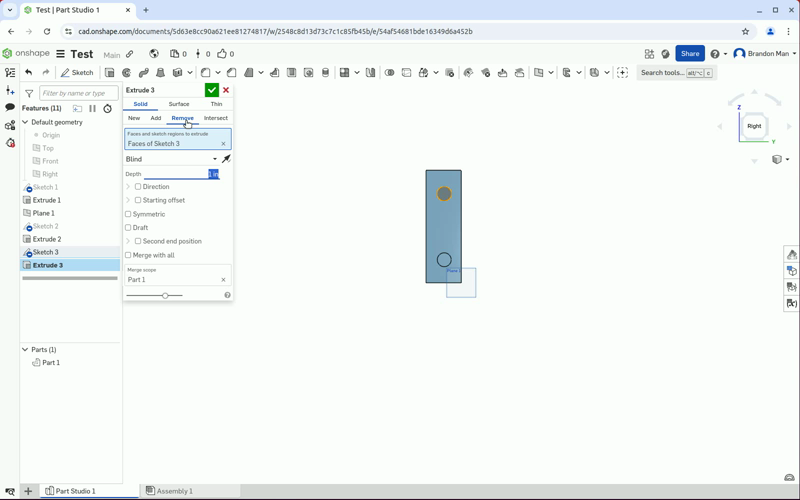
text(12.276)
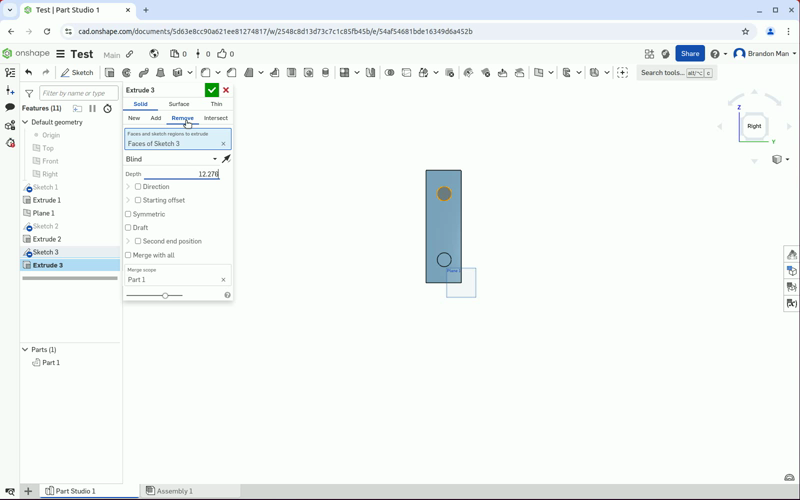
key(tab, 6)
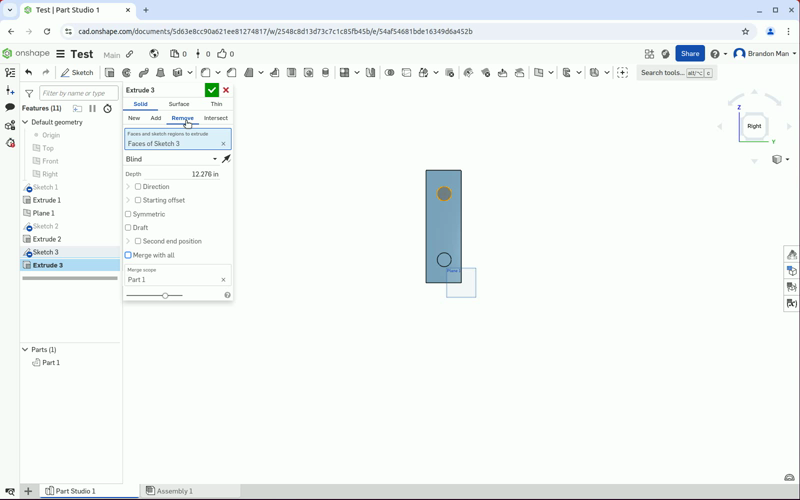
key(space)
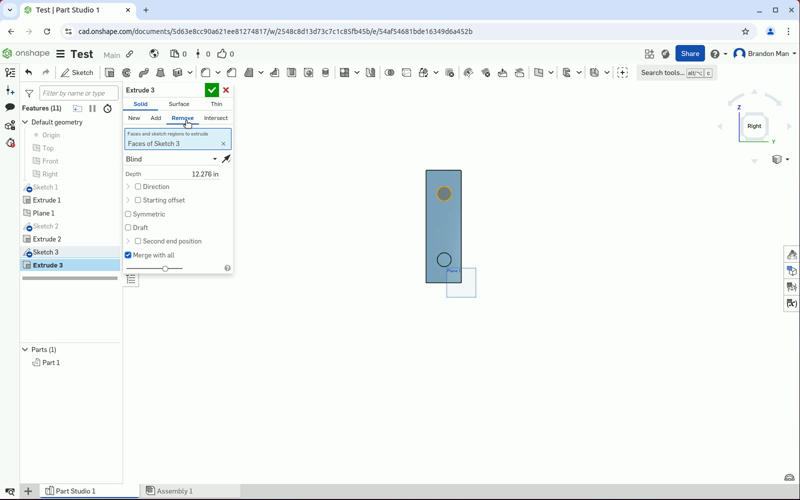
key(enter)
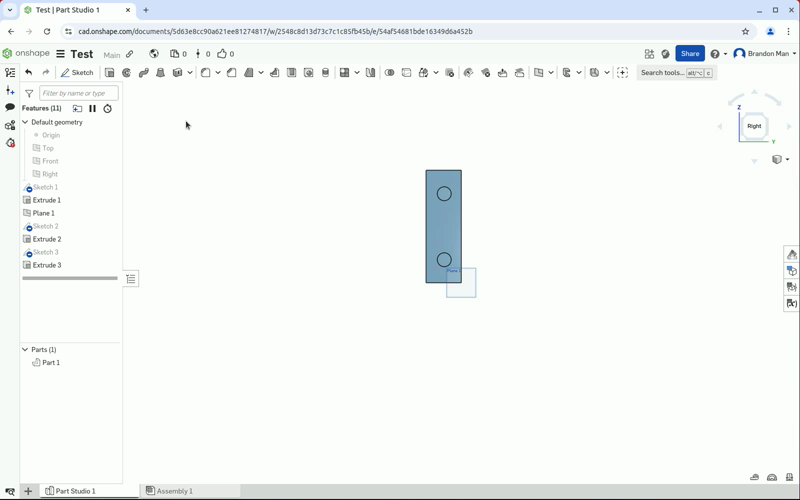
key(shift+h)
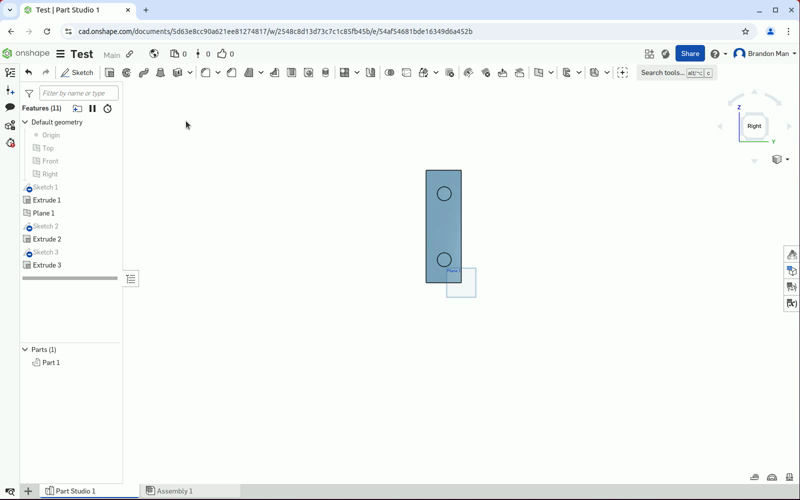
key(shift+h)
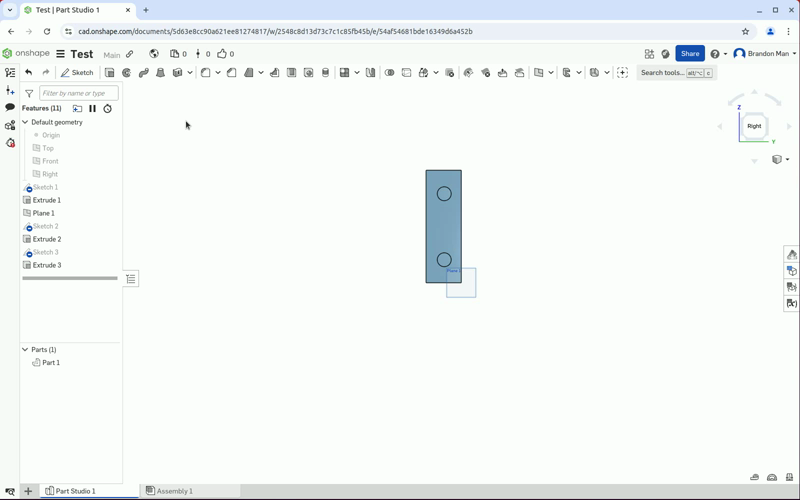
mouse_move(73, 189)
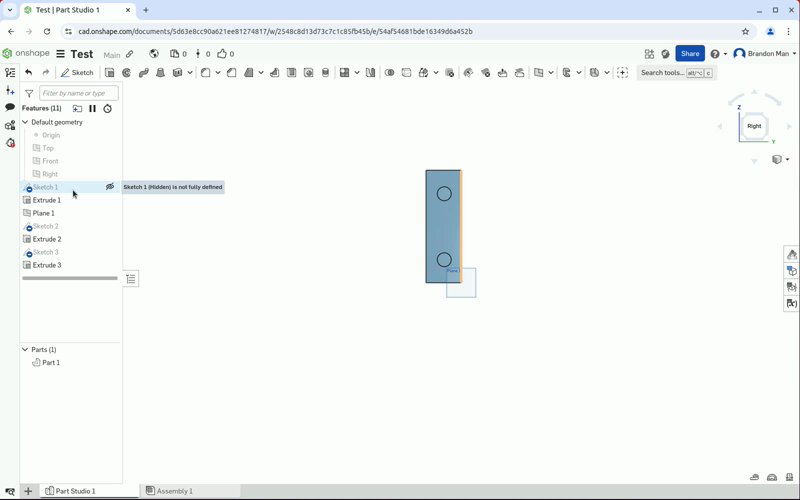
click(73, 189)
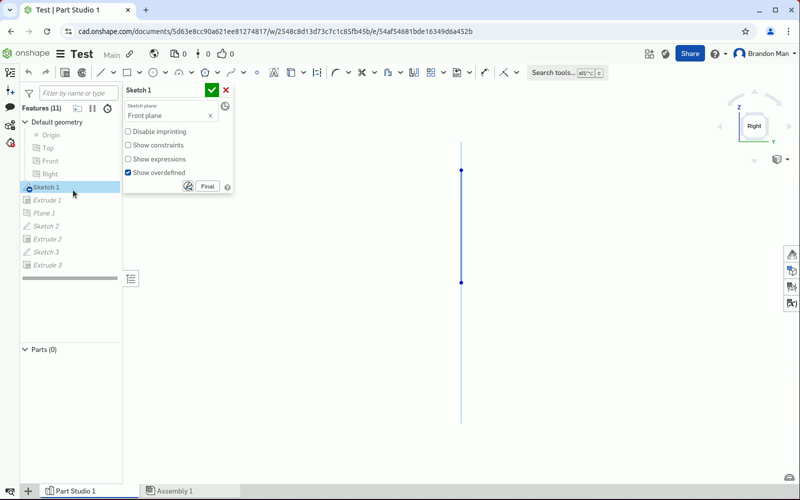
mouse_move(229, 92)
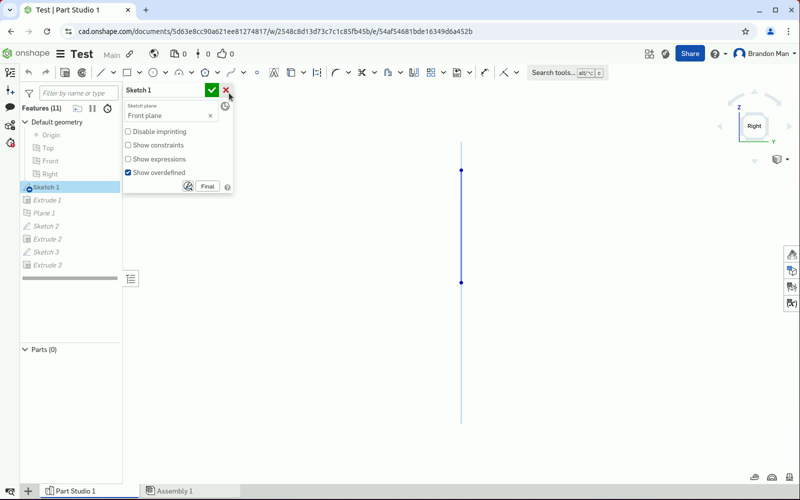
click(229, 92)
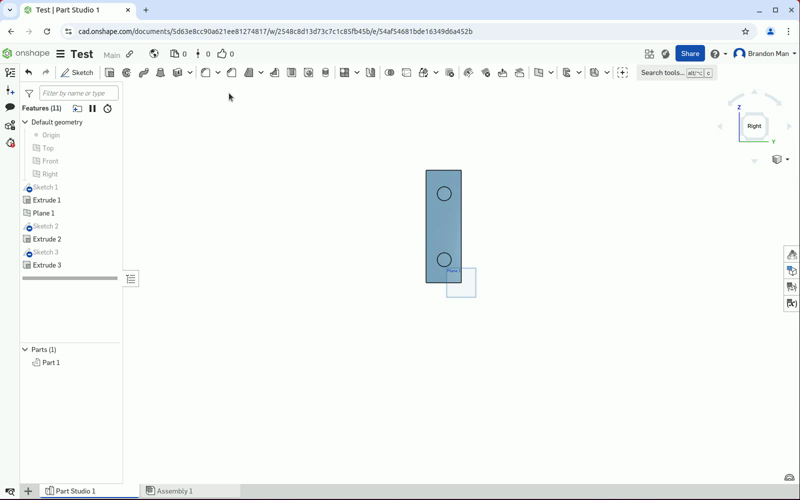
mouse_move(73, 352)
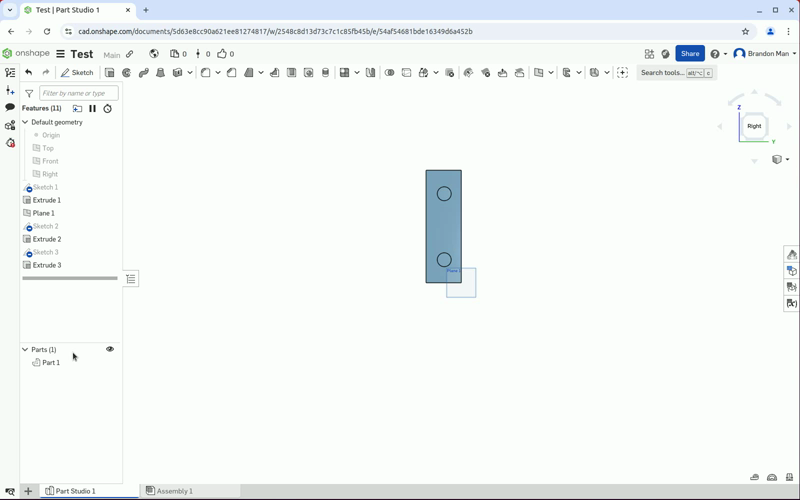
key(y)
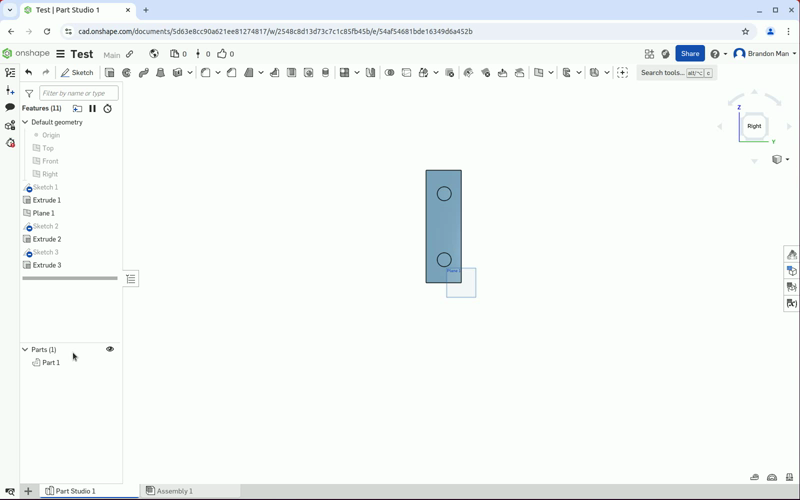
key(shift+p)
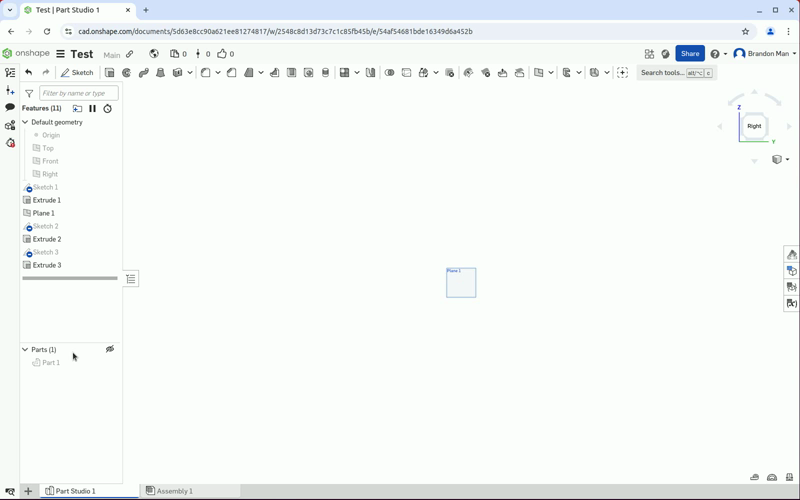
key(space)
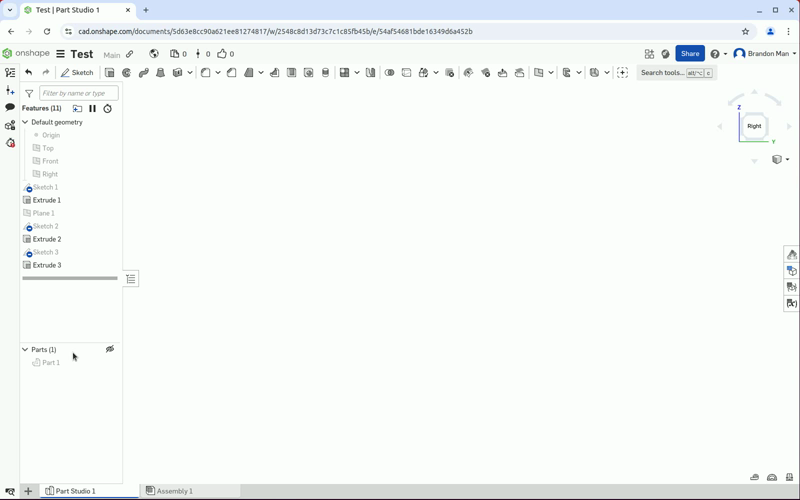
key_down(shift)
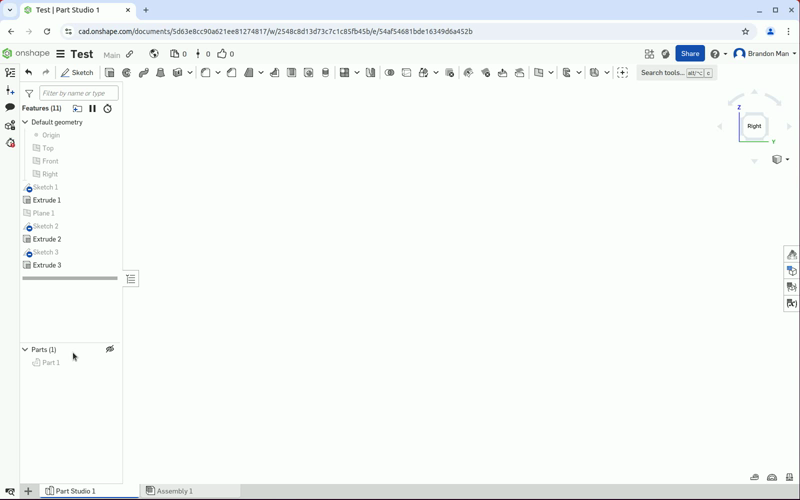
key(right)
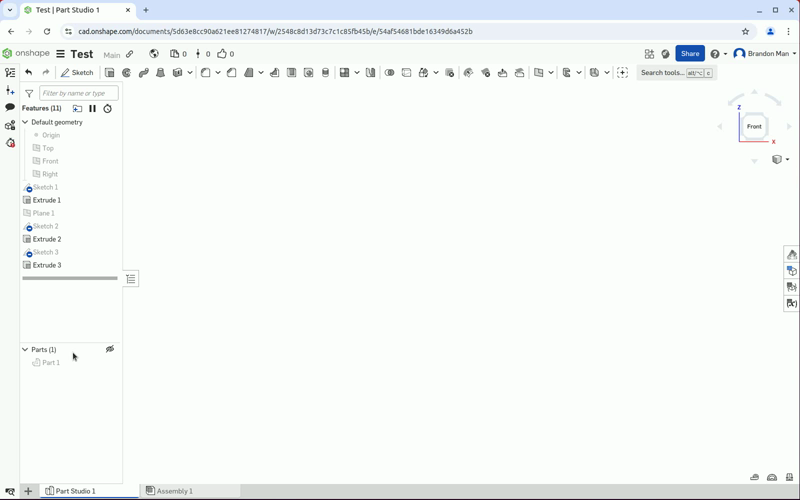
key_up(shift)
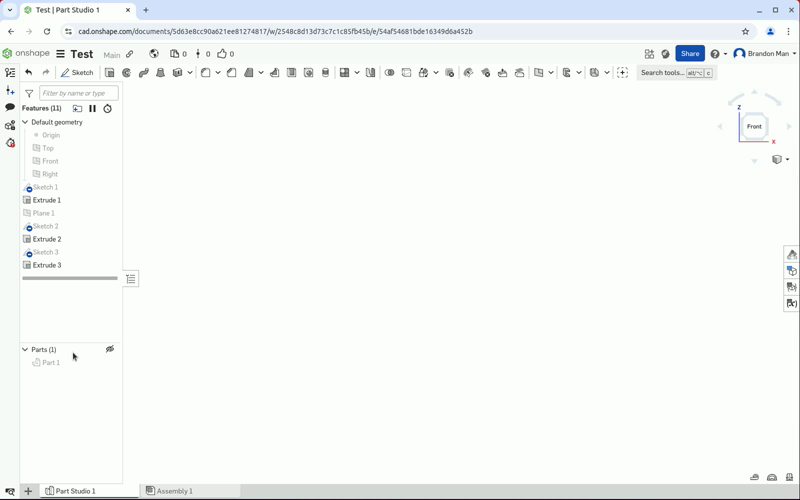
key(space)
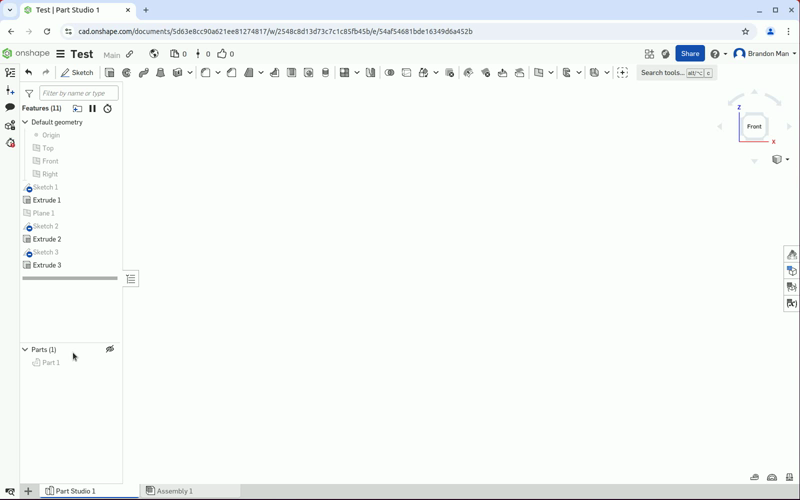
key_down(shift)
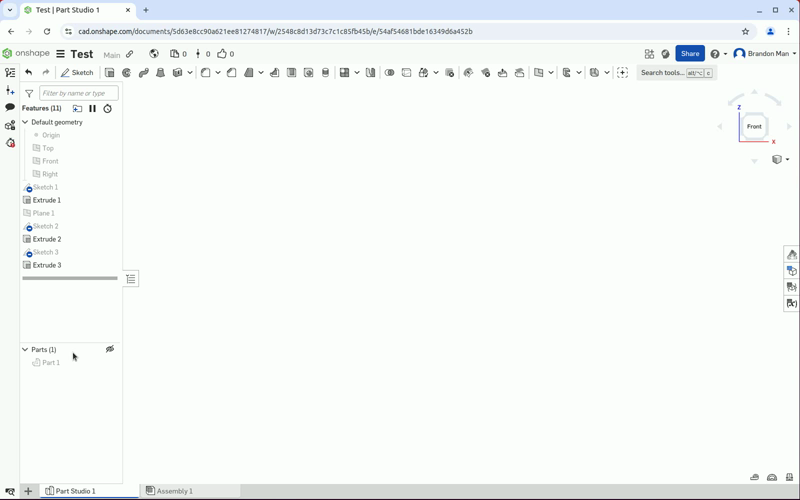
key(down)
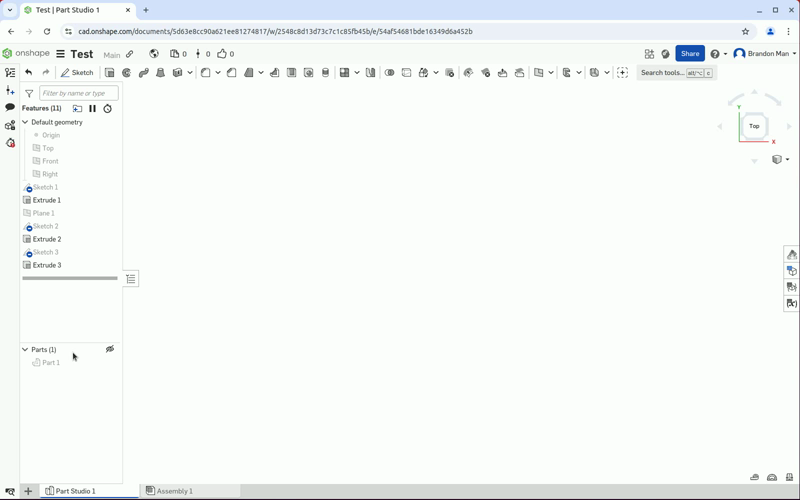
key_up(shift)
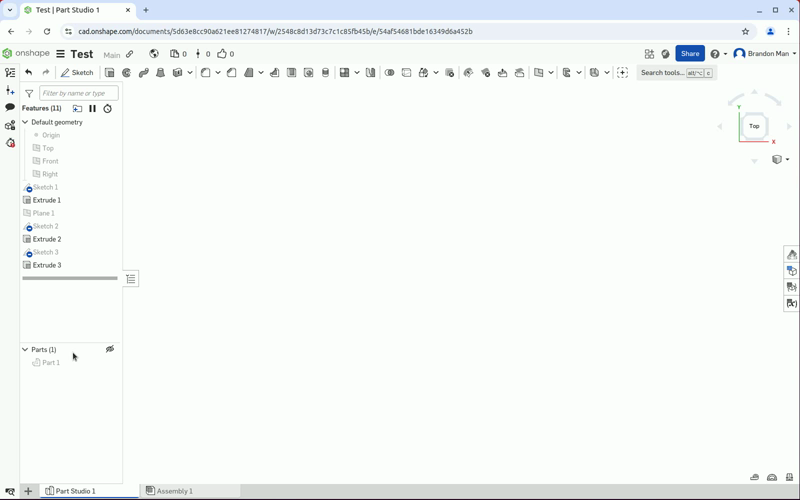
mouse_move(73, 352)
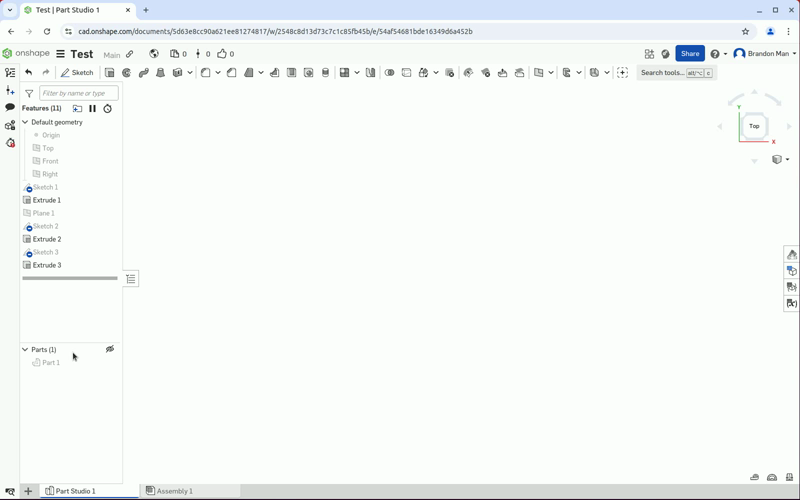
key(shift+y)
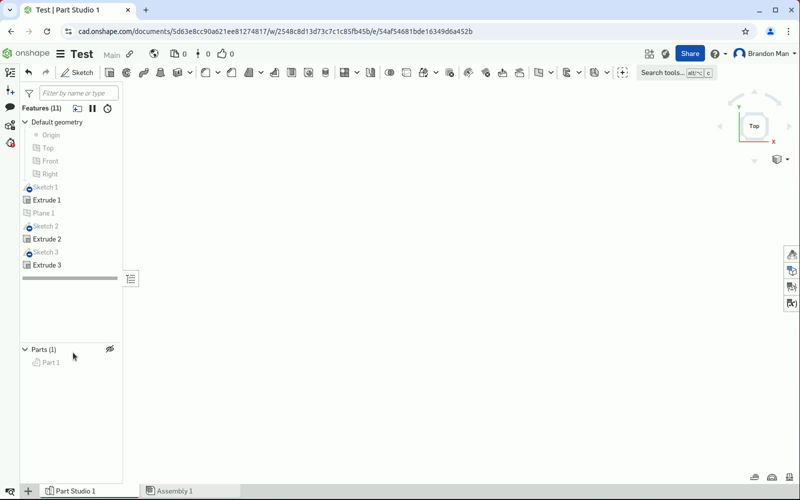
key(shift+s)
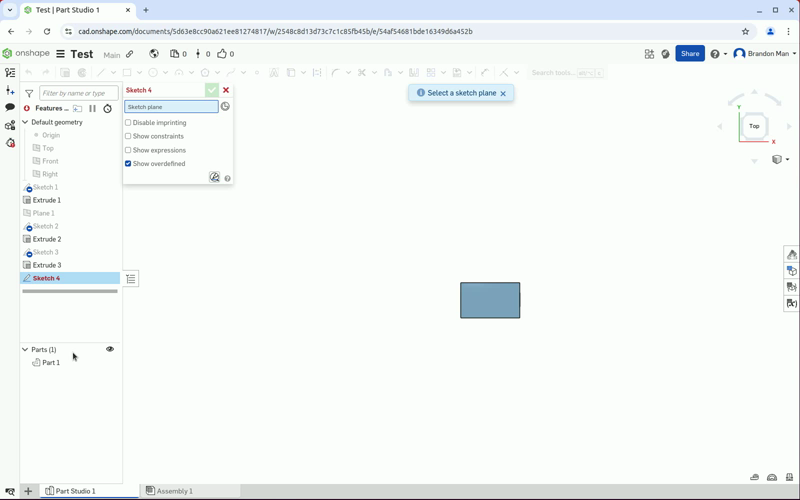
mouse_move(73, 150)
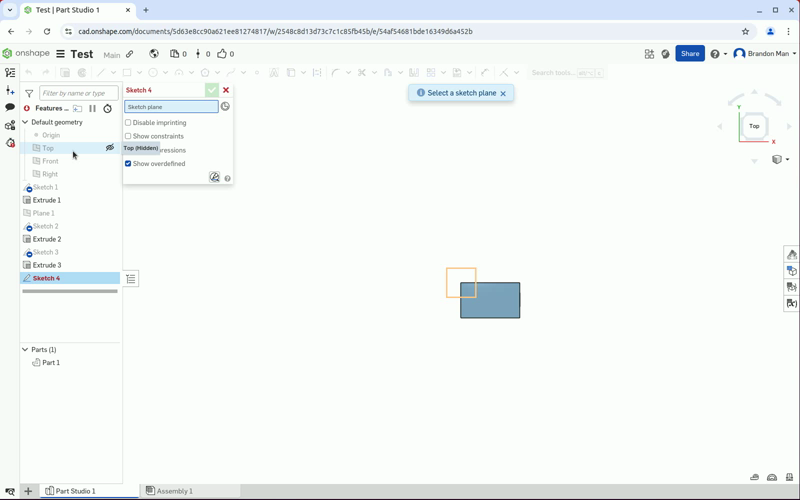
click(73, 150)
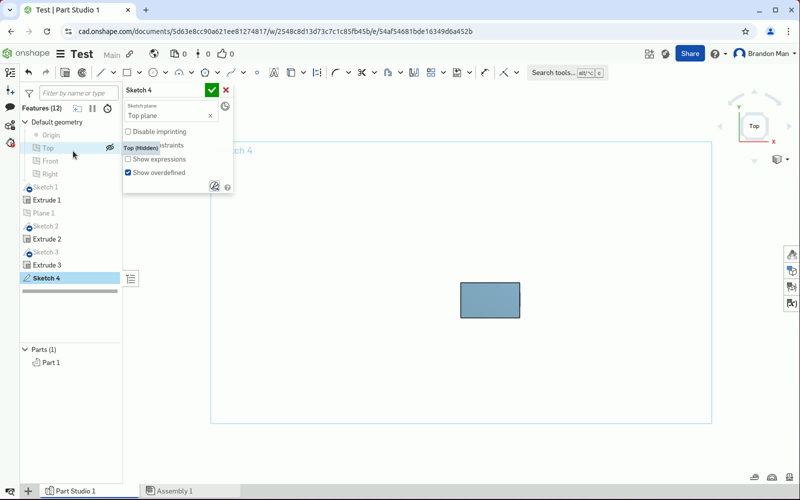
mouse_move(73, 352)
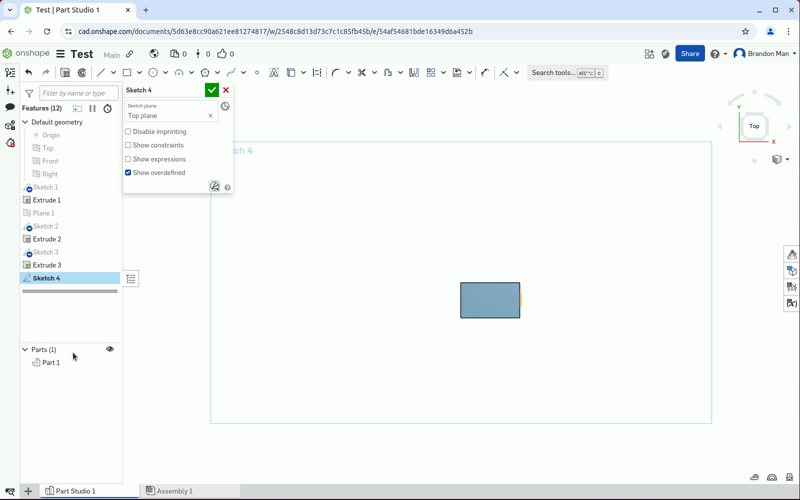
key(y)
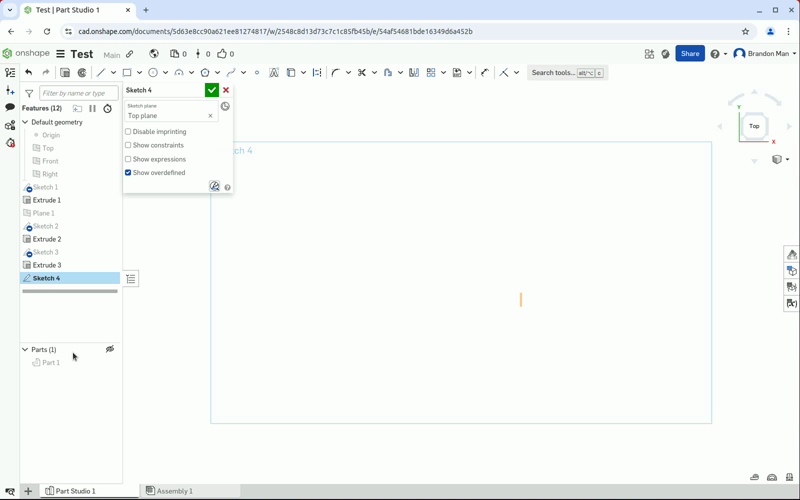
key(c)
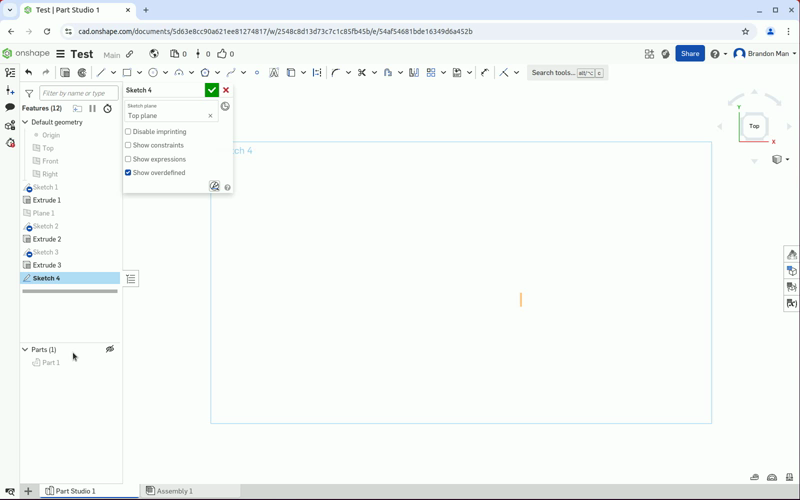
key_down(shift)
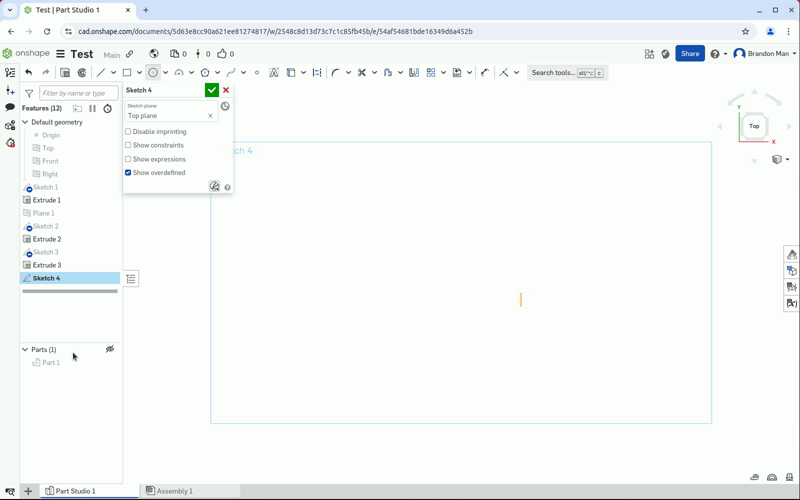
mouse_move(502, 300)
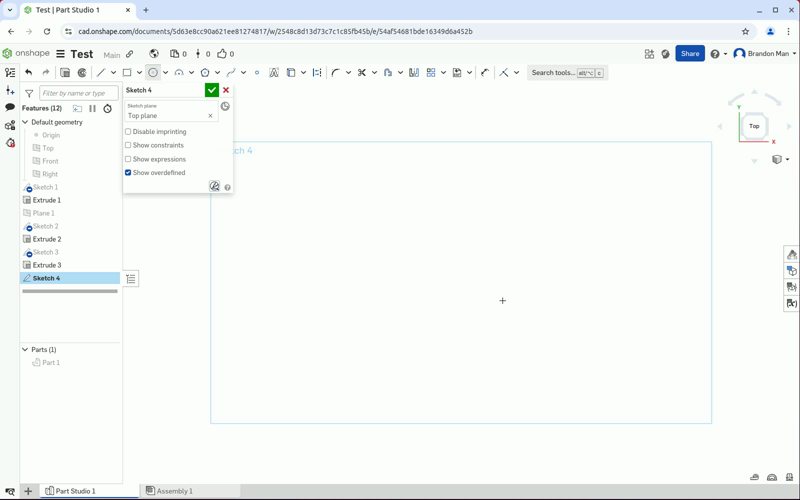
click(502, 300)
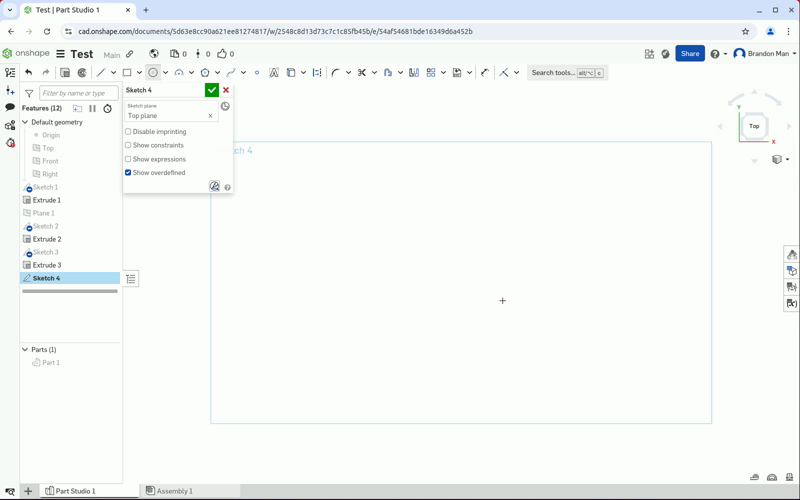
key_up(shift)
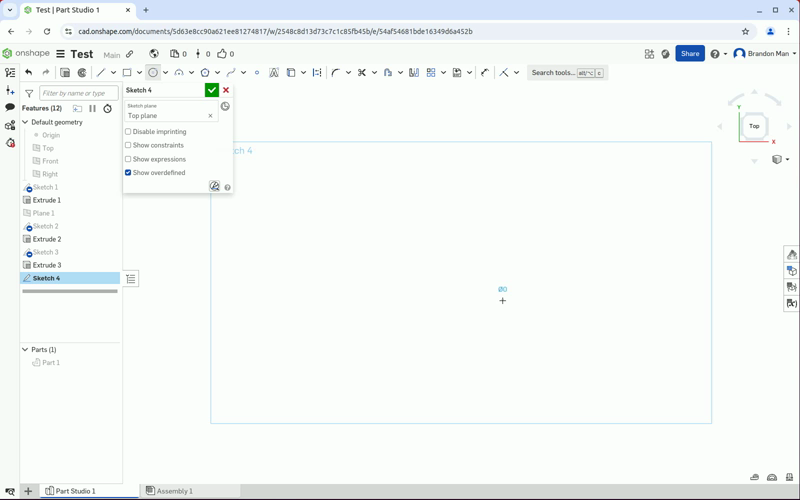
mouse_move(509, 300)
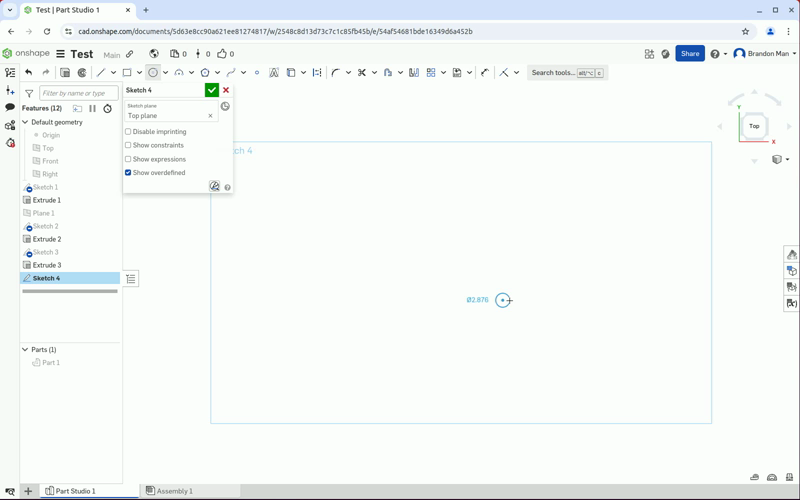
click(509, 300)
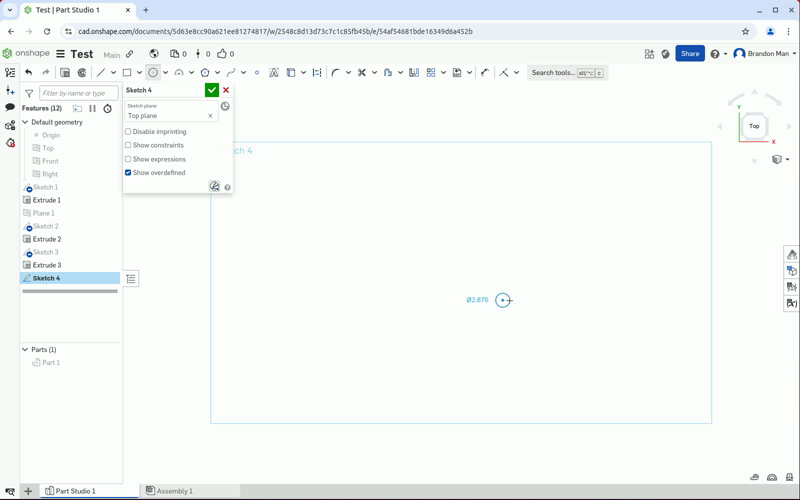
key(esc)
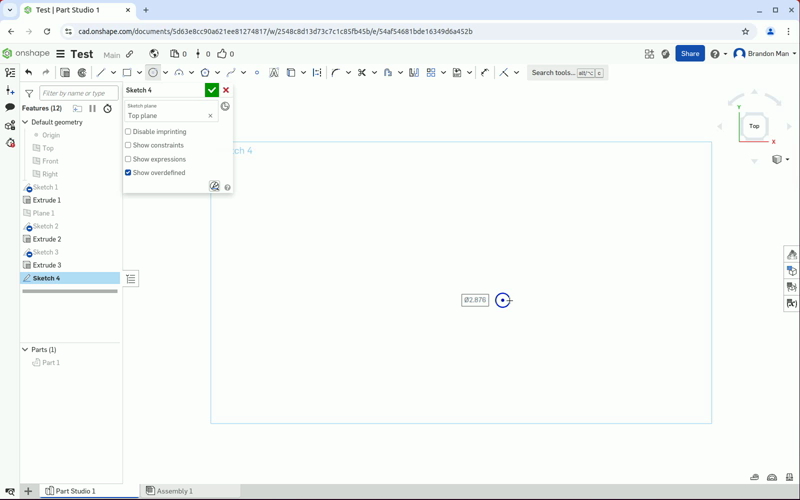
mouse_move(501, 295)
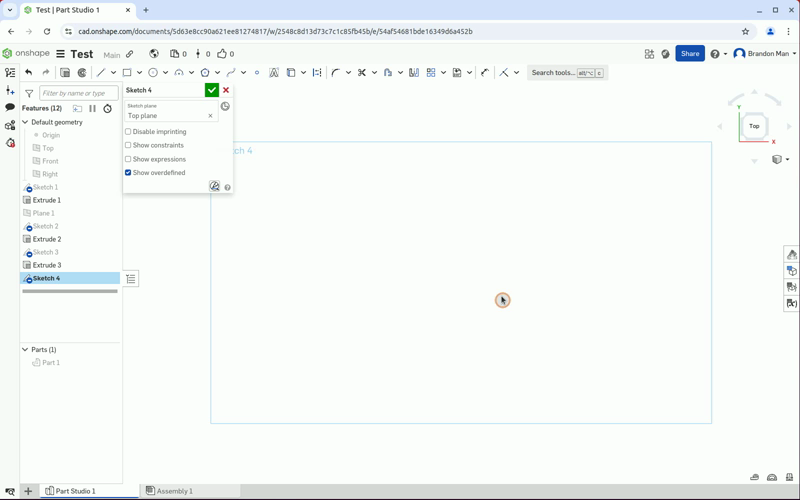
scroll(6)
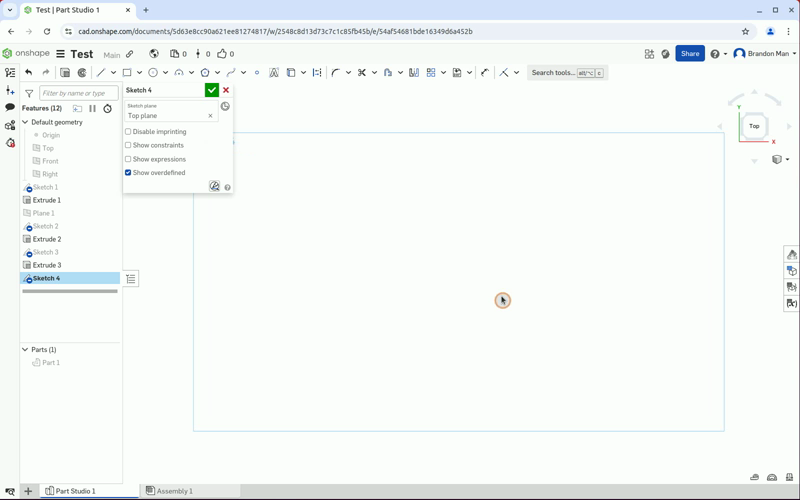
scroll(6)
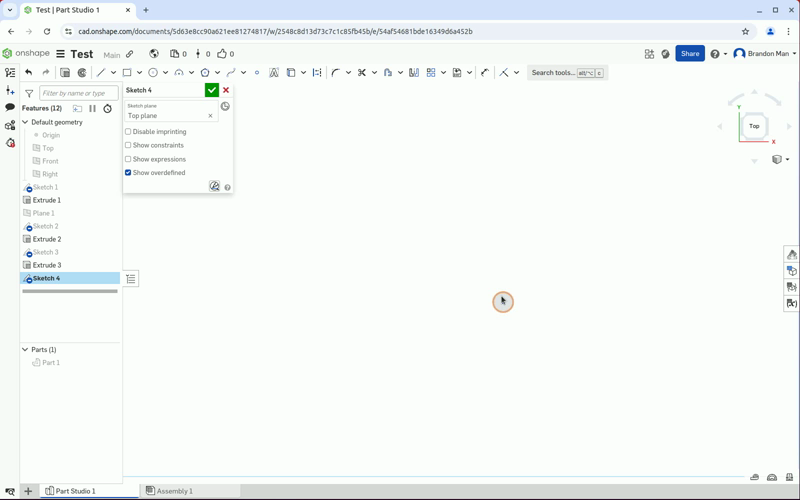
scroll(6)
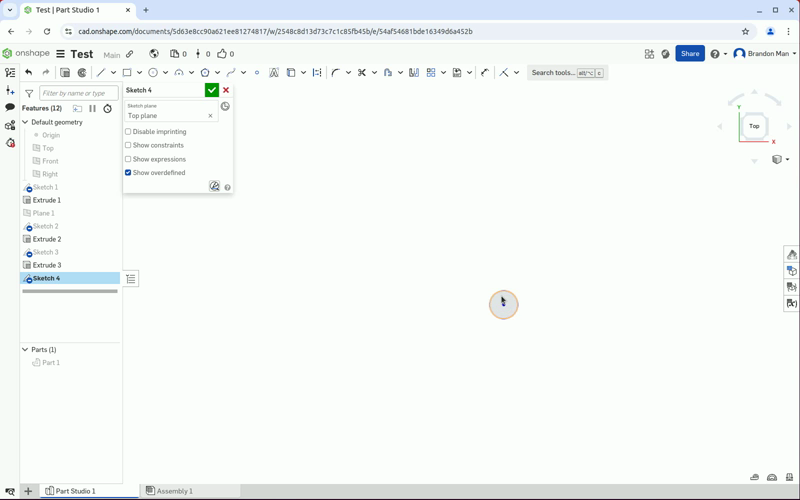
scroll(6)
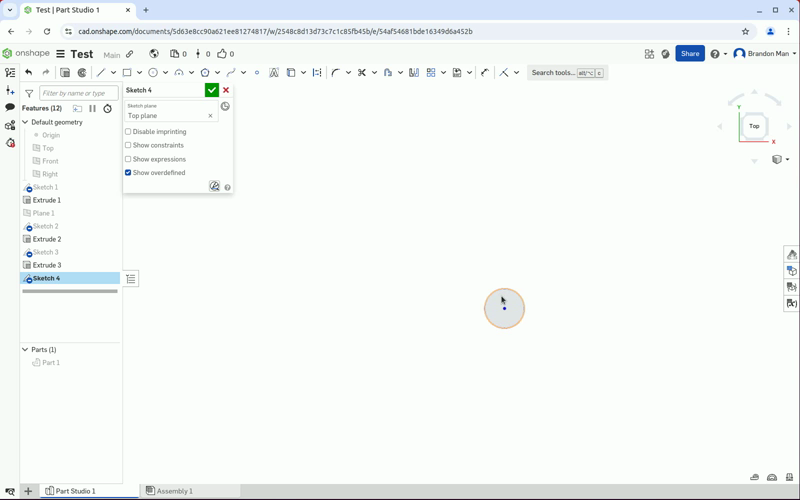
scroll(6)
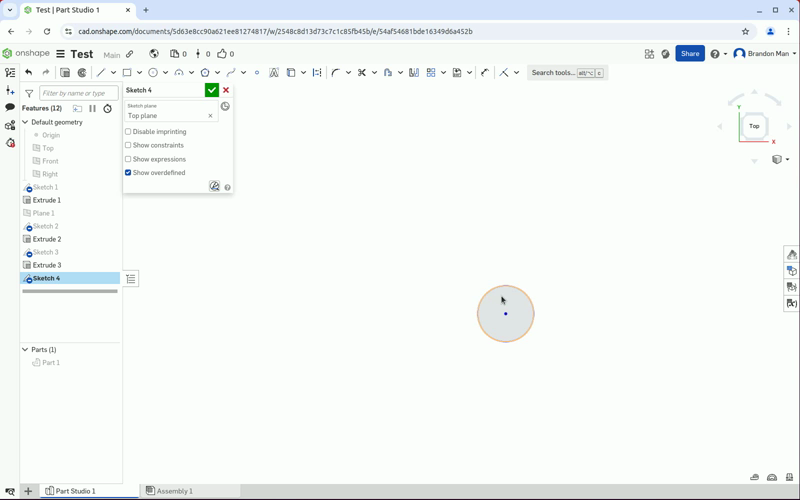
scroll(6)
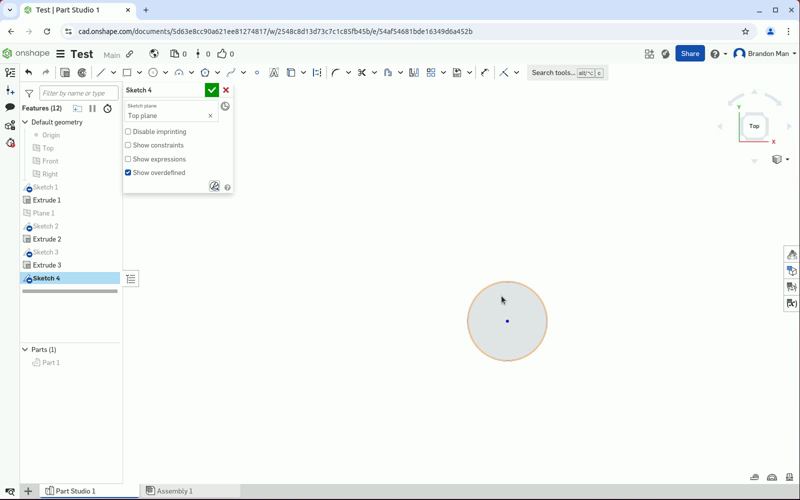
scroll(6)
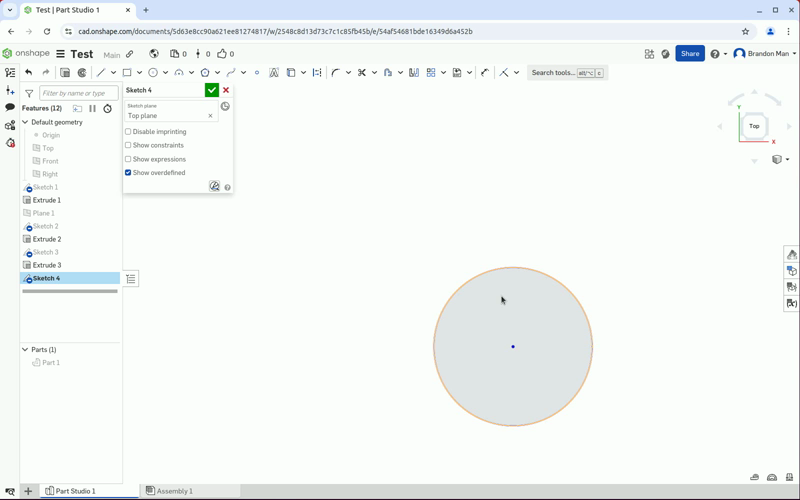
click(501, 295)
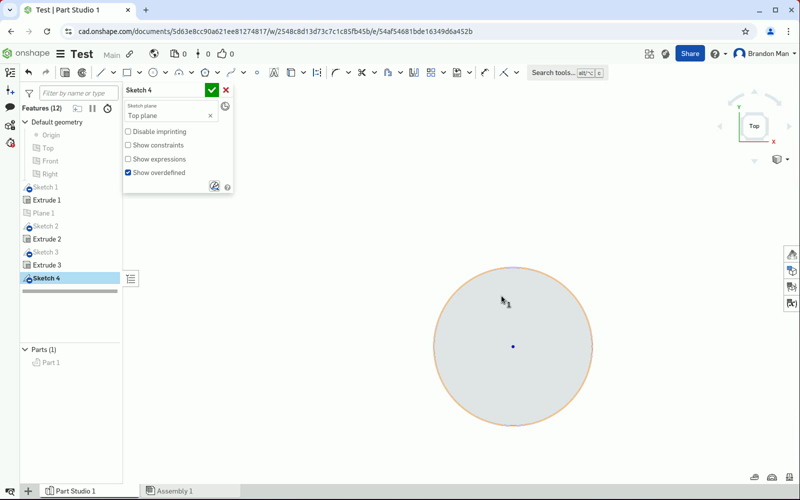
scroll(-6)
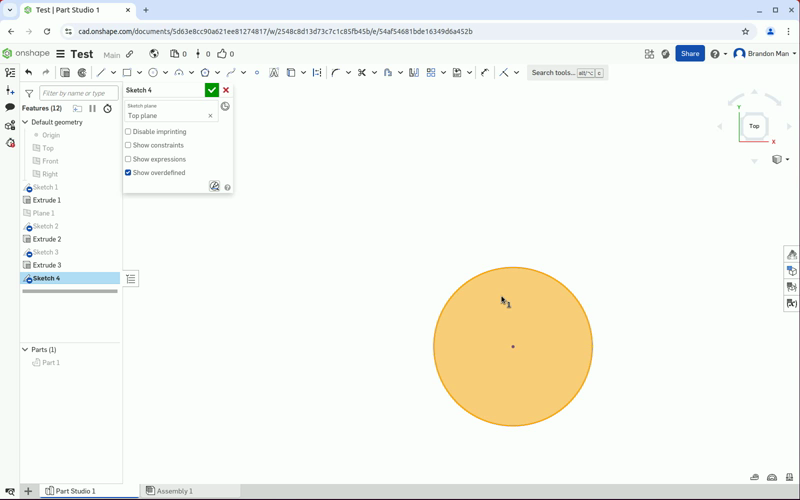
scroll(-6)
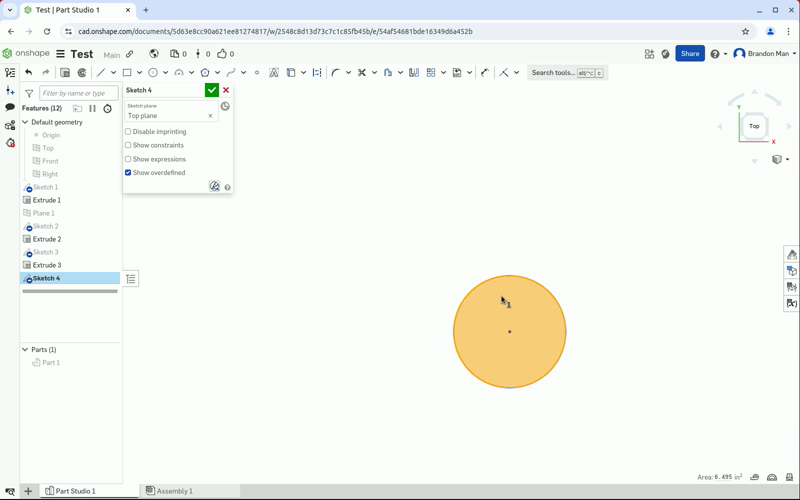
scroll(-6)
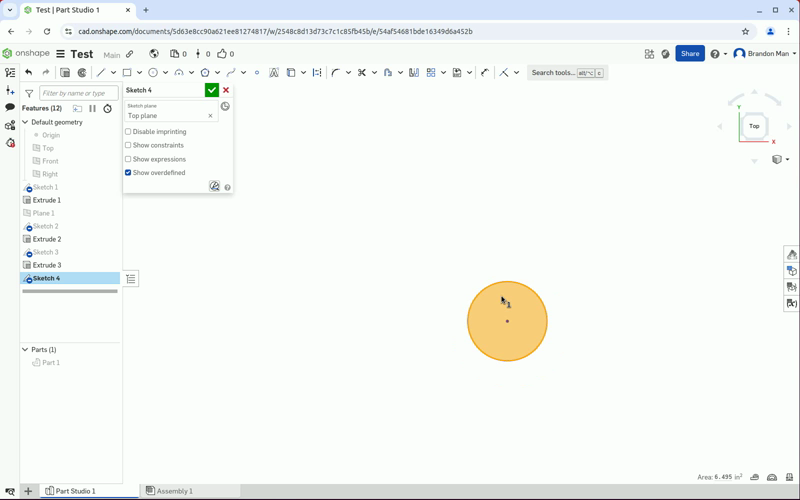
scroll(-6)
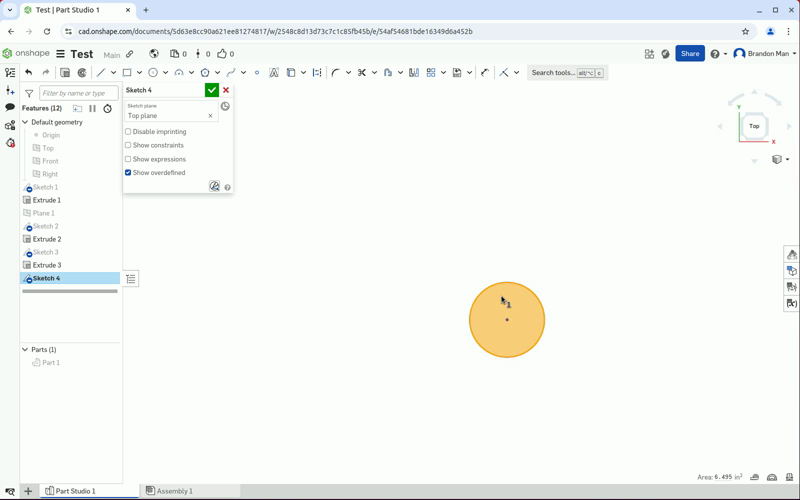
scroll(-6)
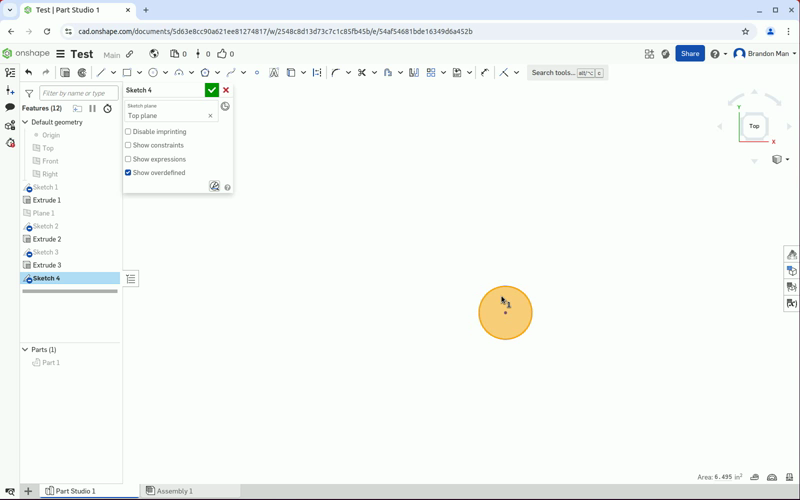
scroll(-6)
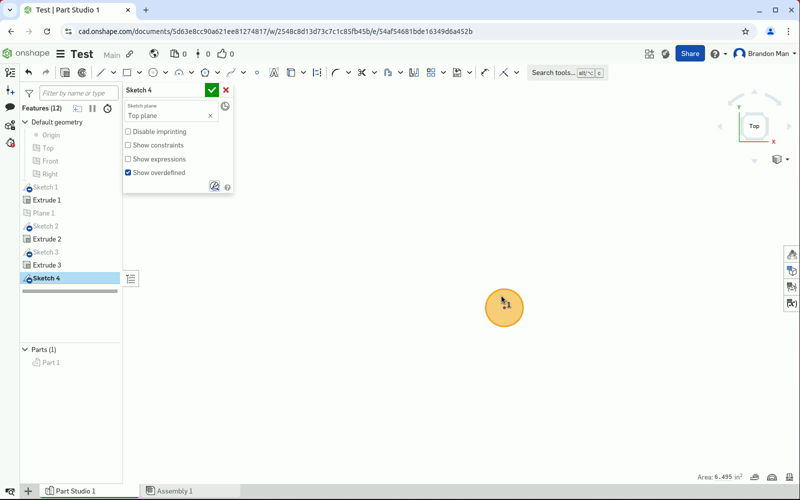
scroll(-6)
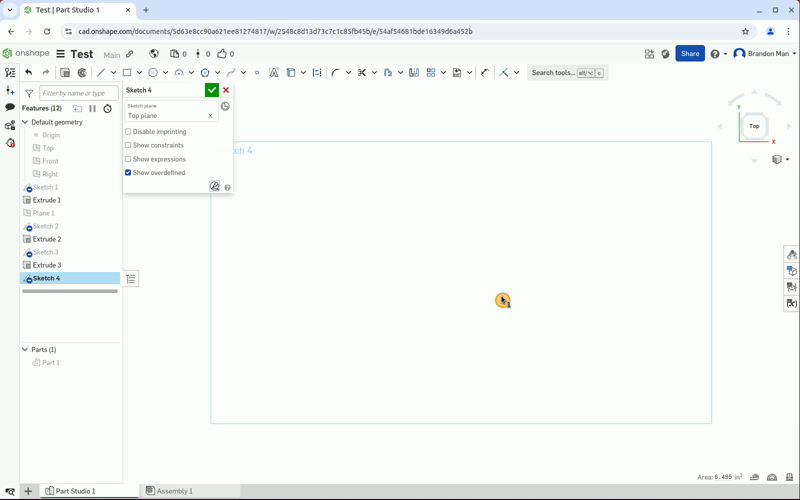
mouse_move(73, 352)
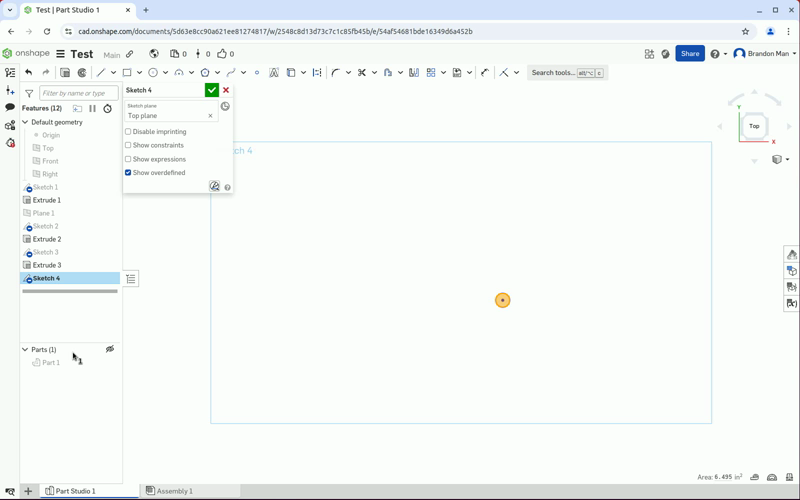
key(shift+y)
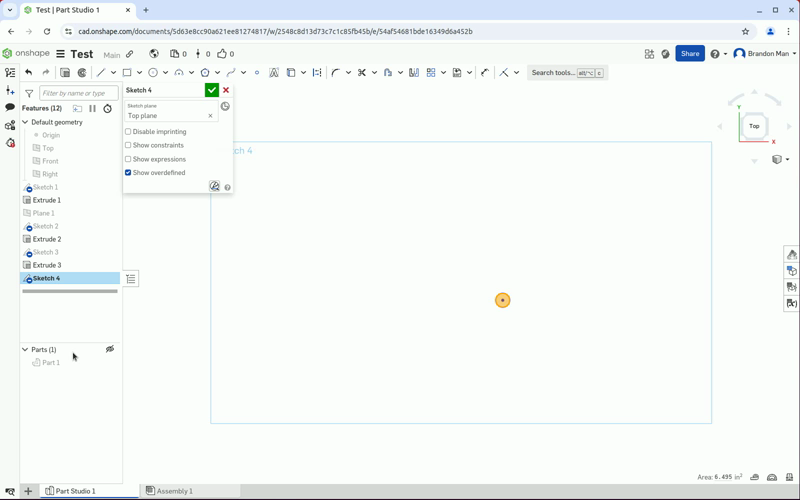
key(shift+e)
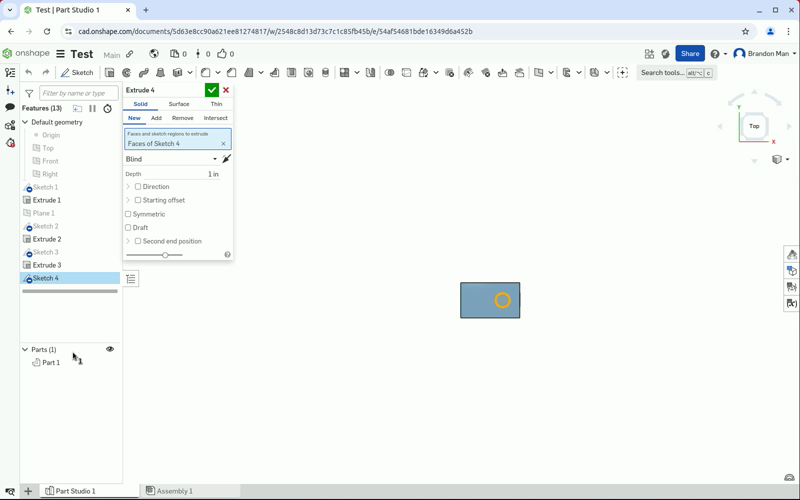
mouse_move(143, 106)
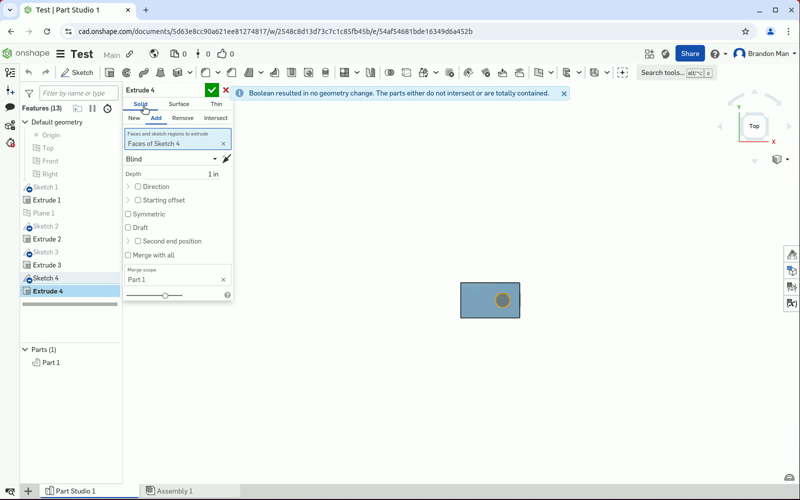
click(143, 106)
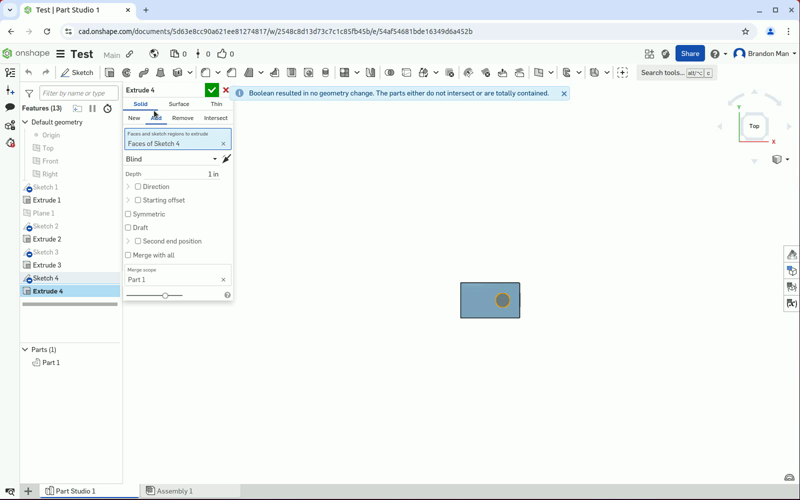
mouse_move(186, 120)
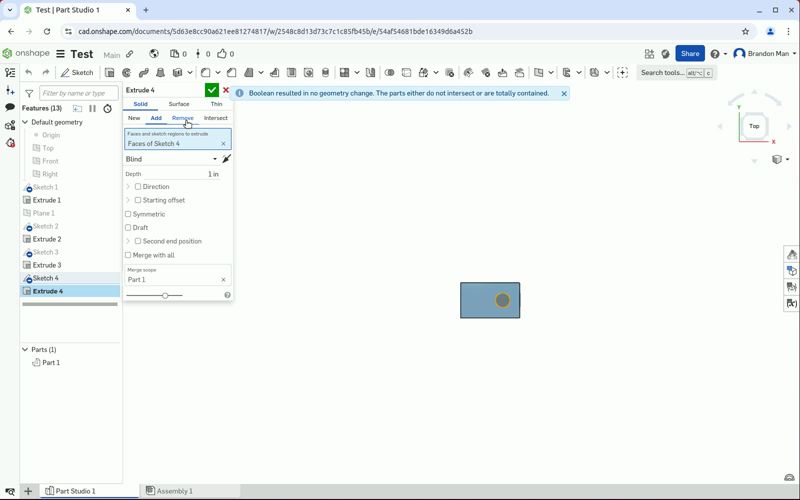
click(186, 120)
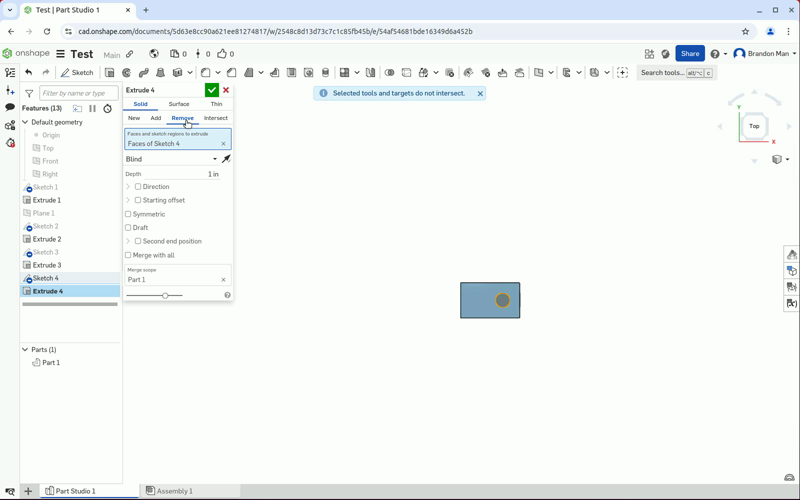
key(tab, 4)
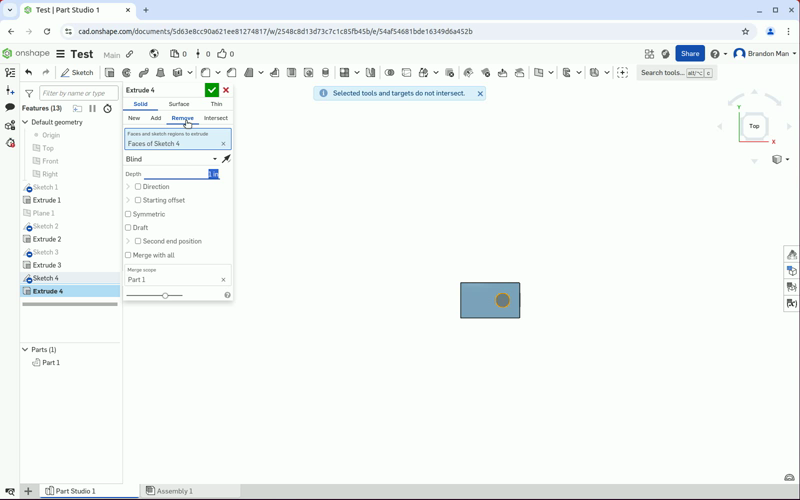
text(-12.276)
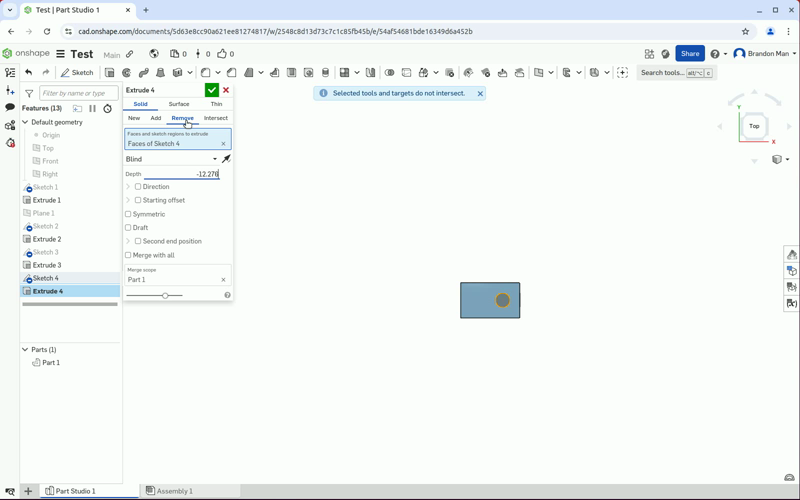
key(tab, 6)
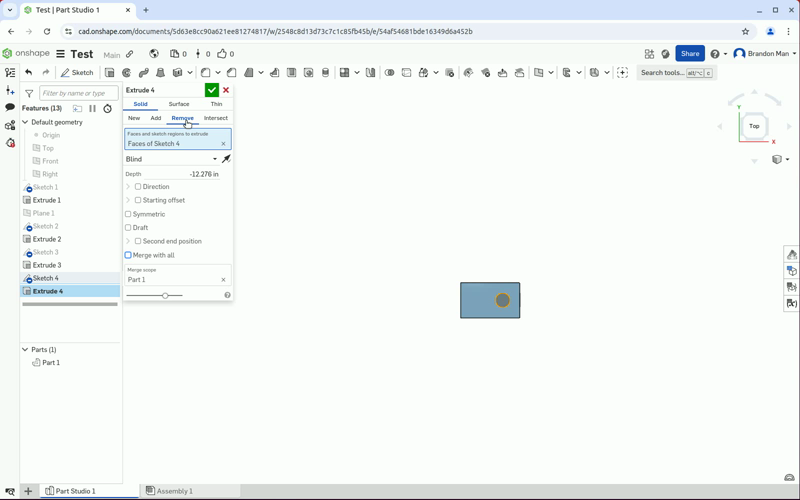
key(space)
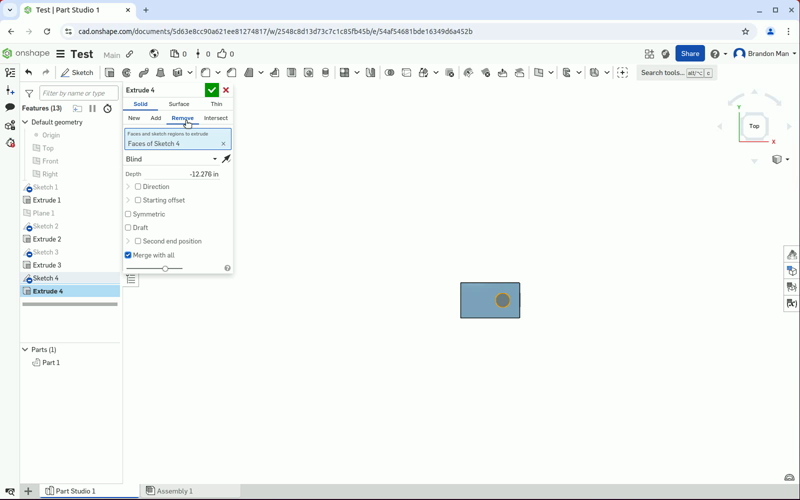
key(enter)
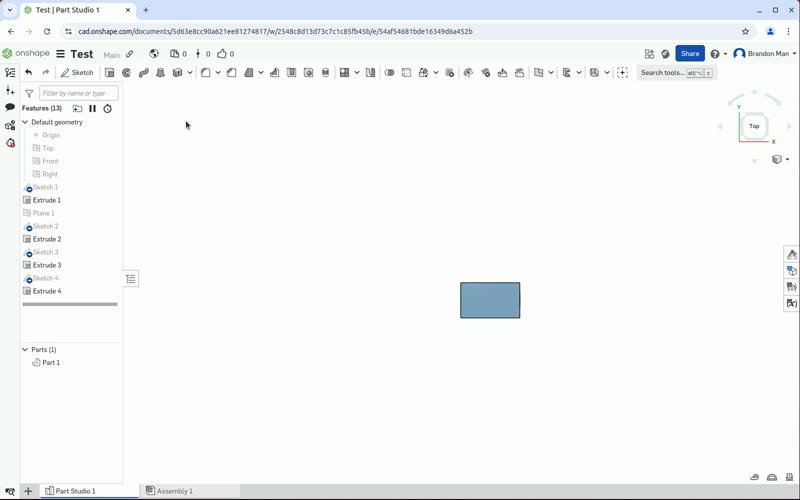
key(shift+h)
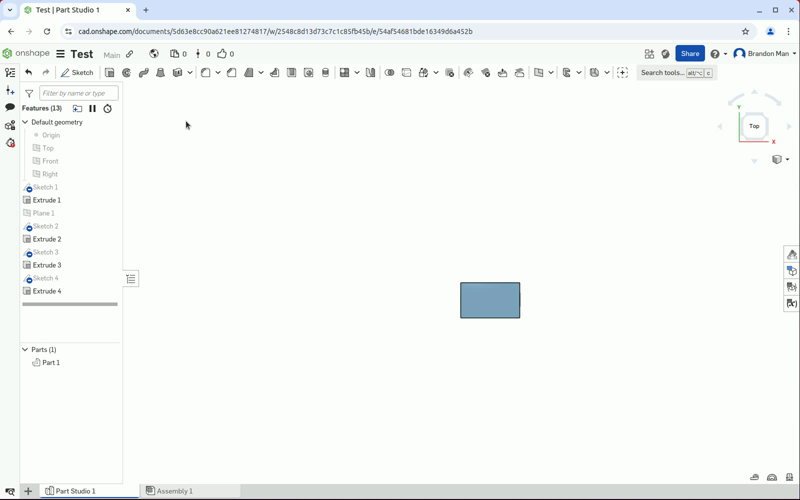
key(shift+h)
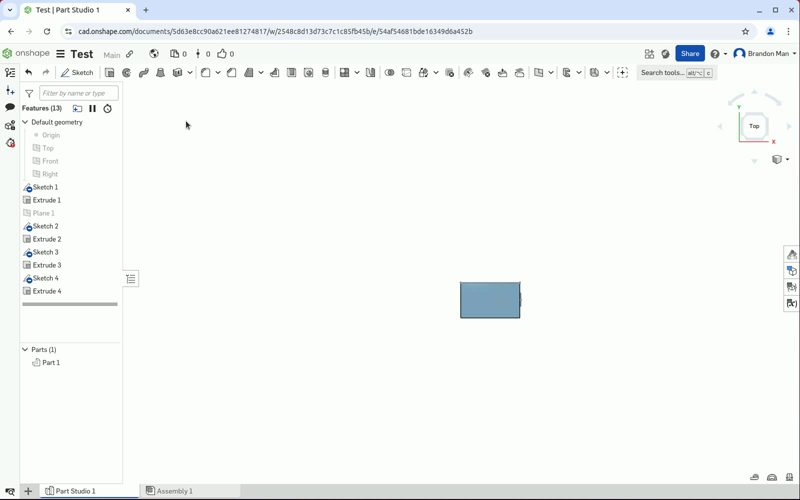
key(shift+7)
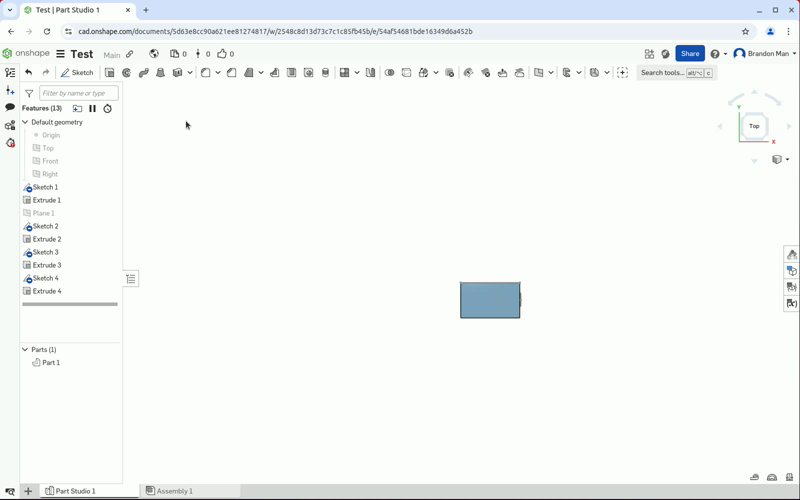
key(up, 3)
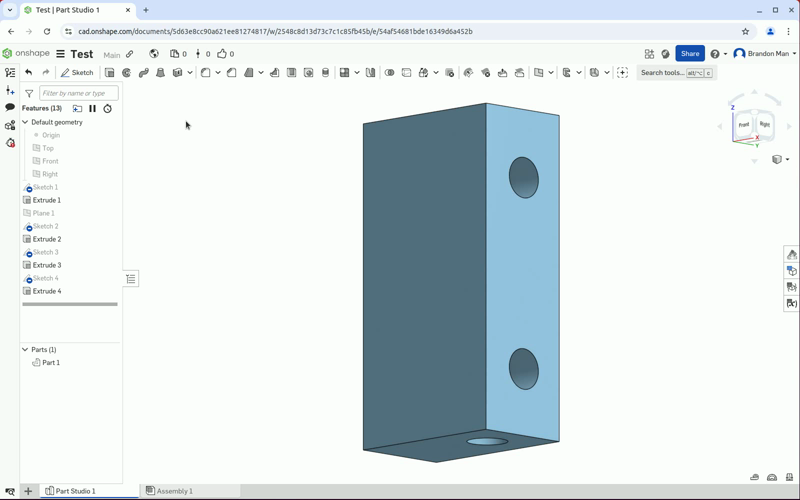
key(left, 3)
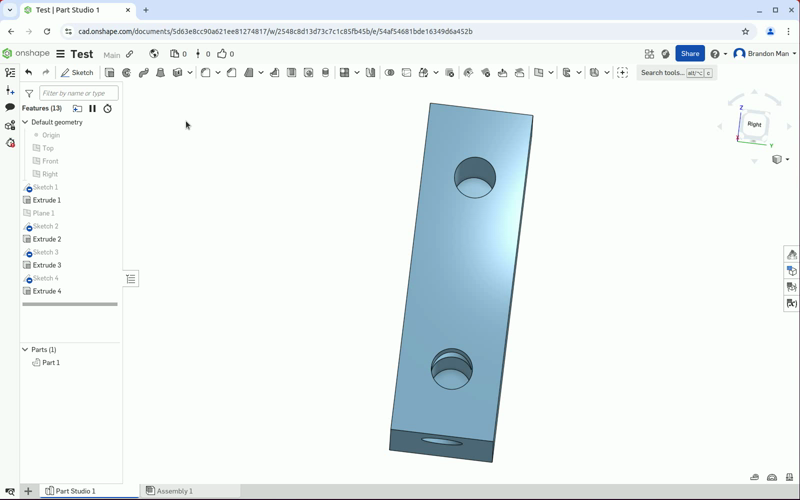
key(right, 3)
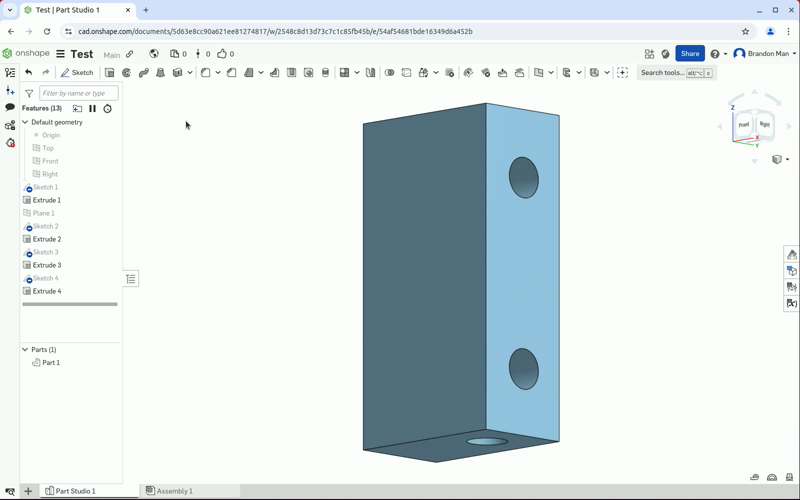
key(down, 3)
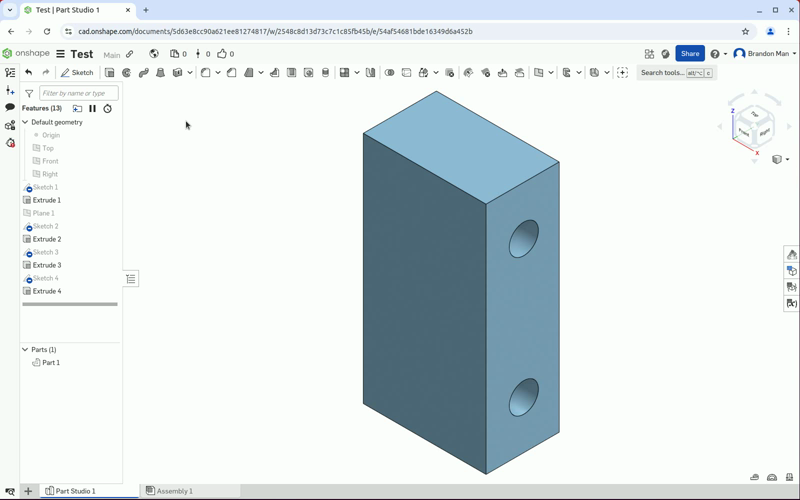
mouse_move(73, 189)
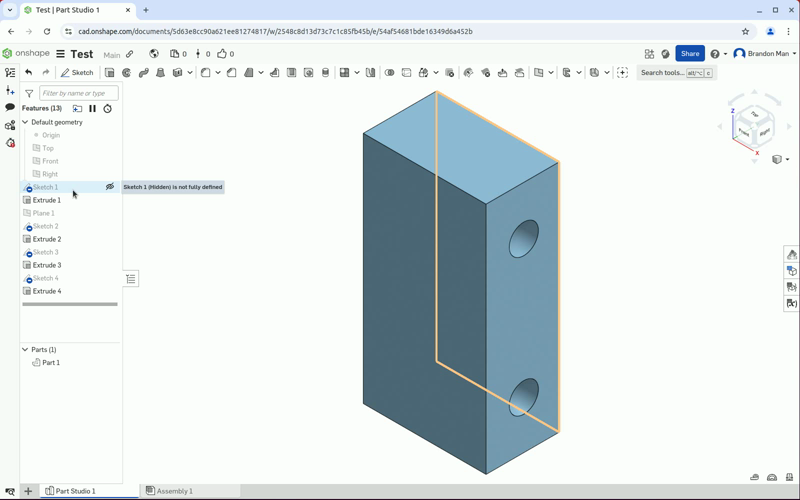
click(73, 189)